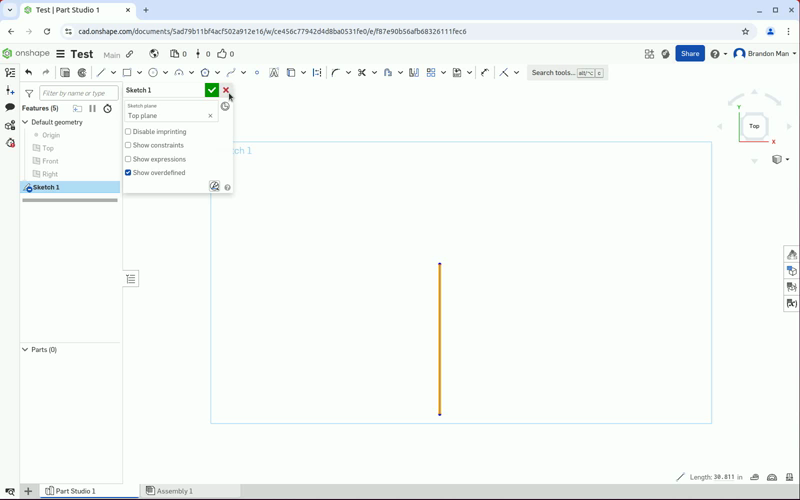
key(shift+h)
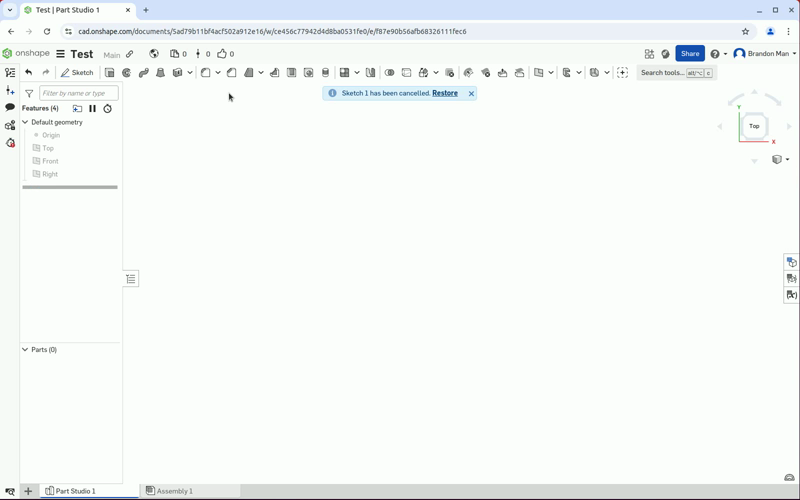
mouse_move(73, 352)
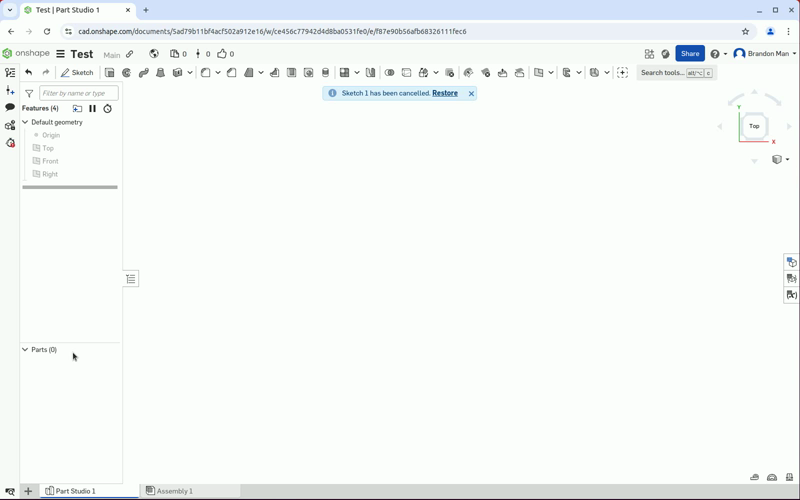
key(y)
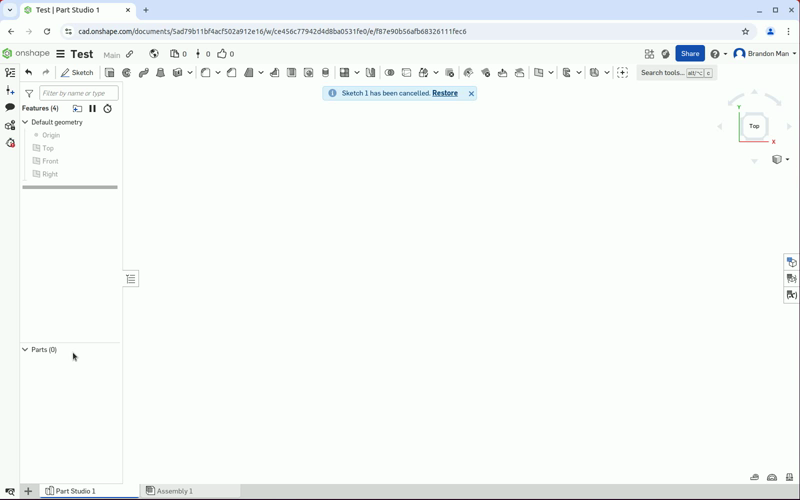
key(shift+p)
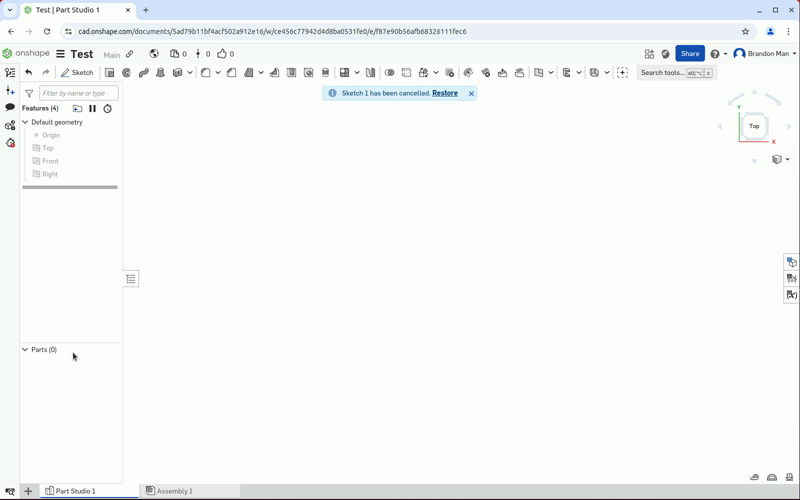
key(space)
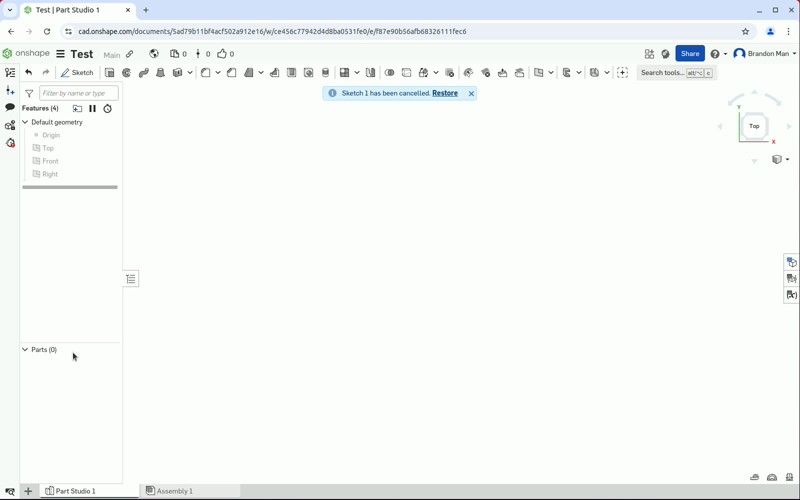
key_down(shift)
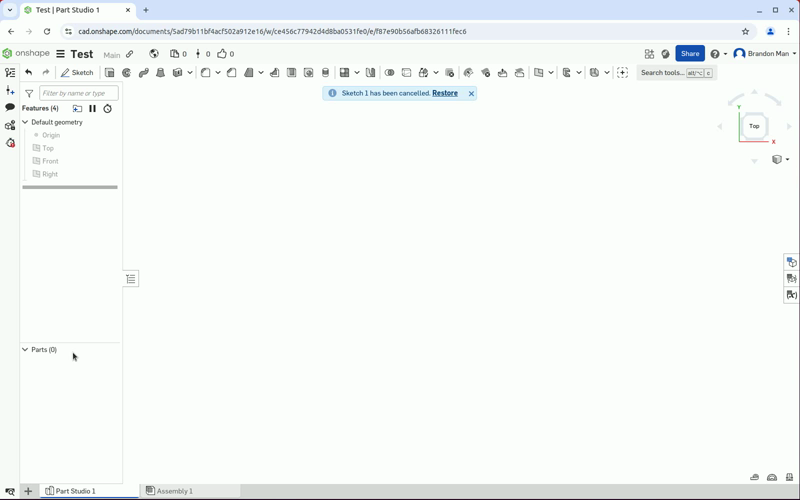
key(up)
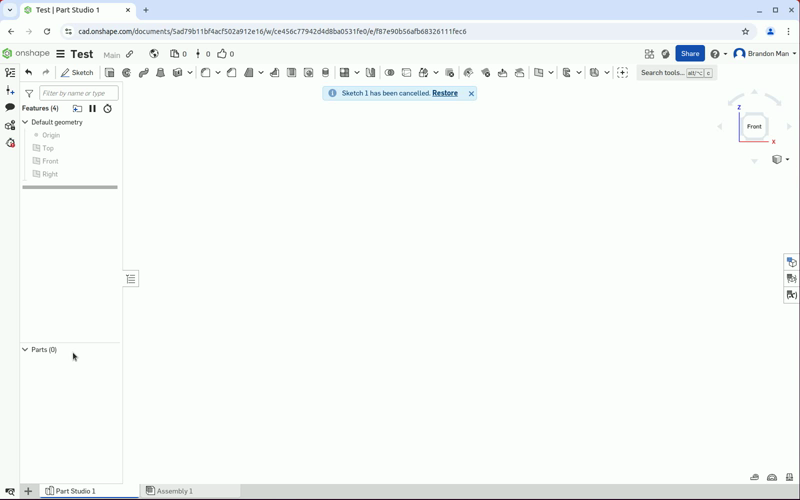
key_up(shift)
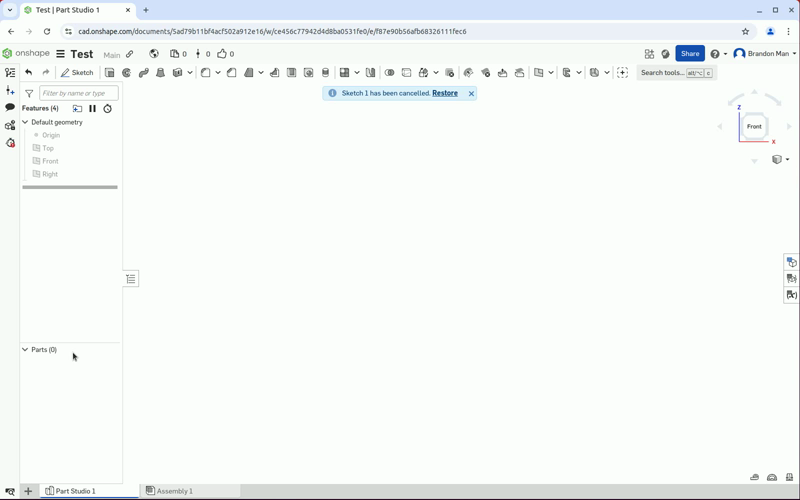
mouse_move(73, 352)
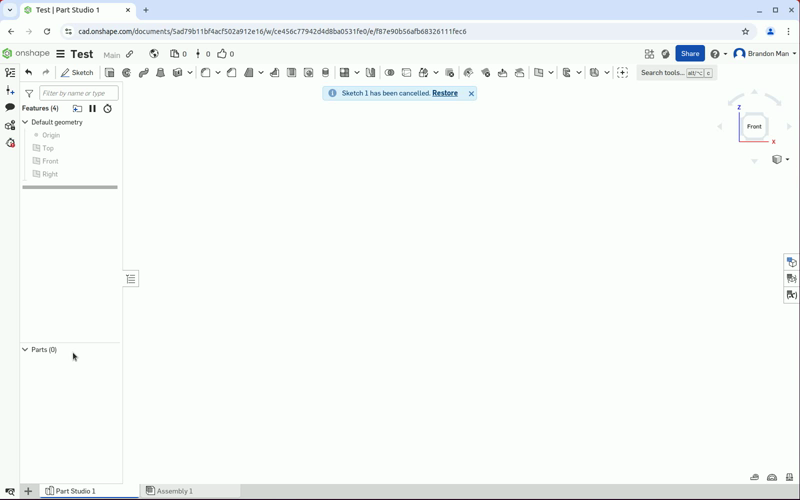
key(shift+y)
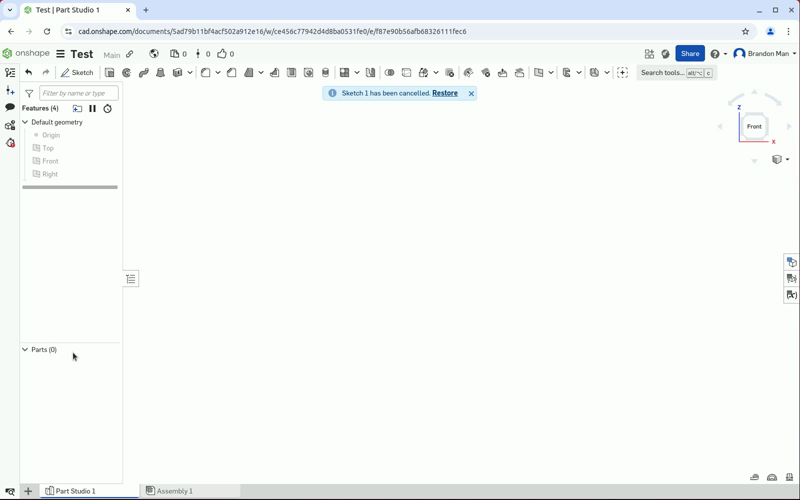
key(shift+s)
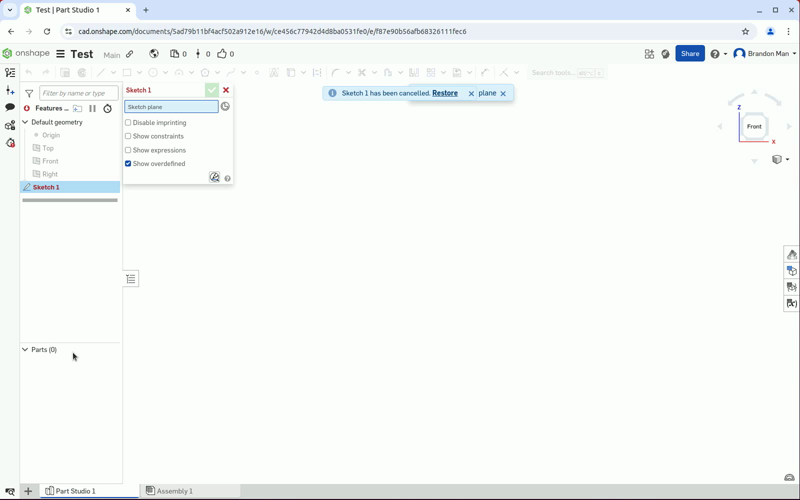
mouse_move(73, 163)
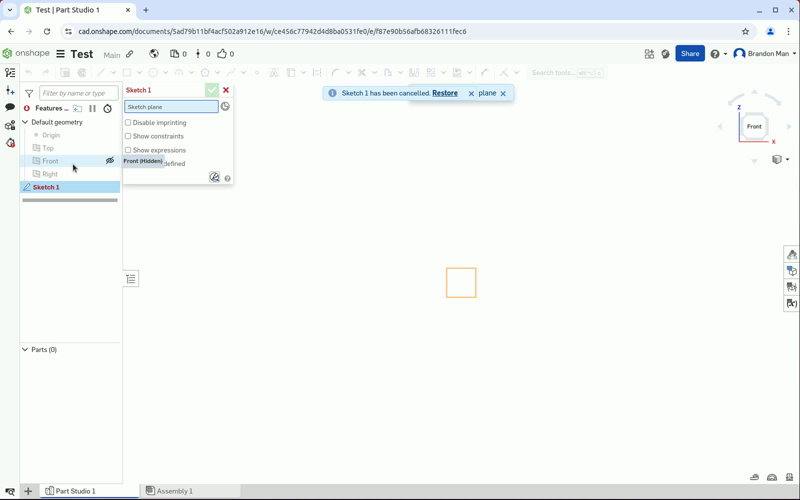
click(73, 163)
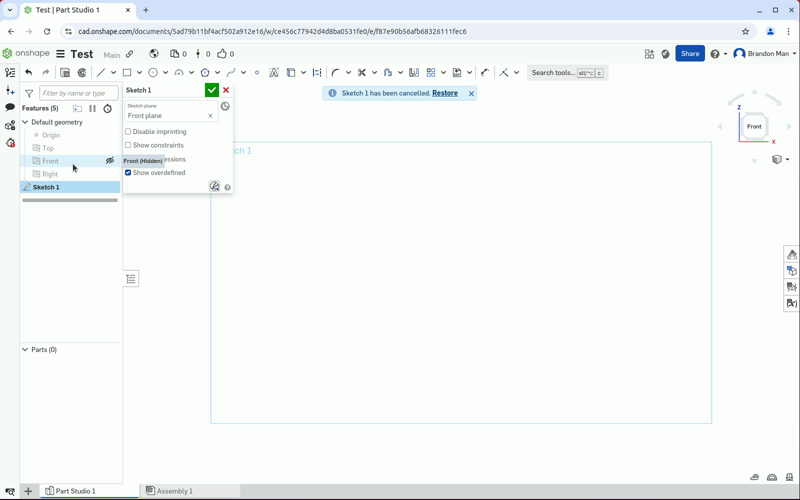
mouse_move(73, 352)
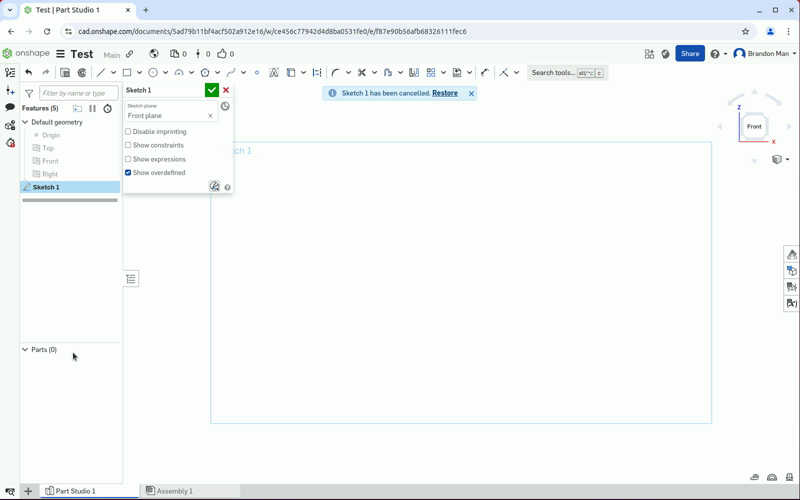
key(y)
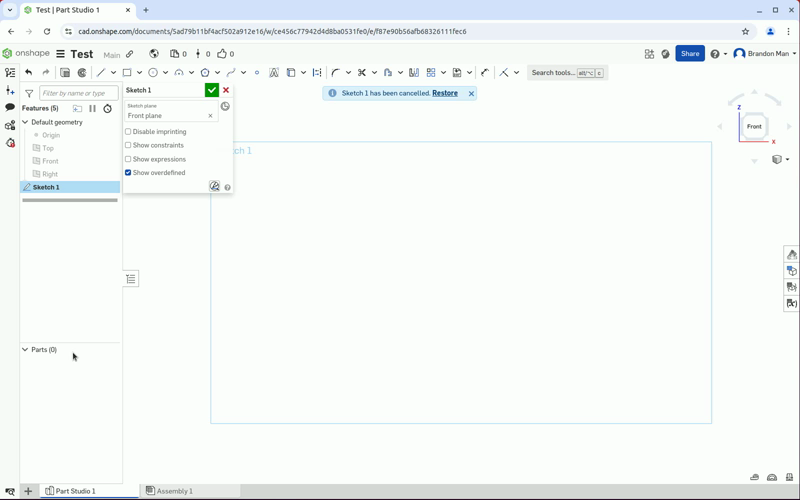
key(a)
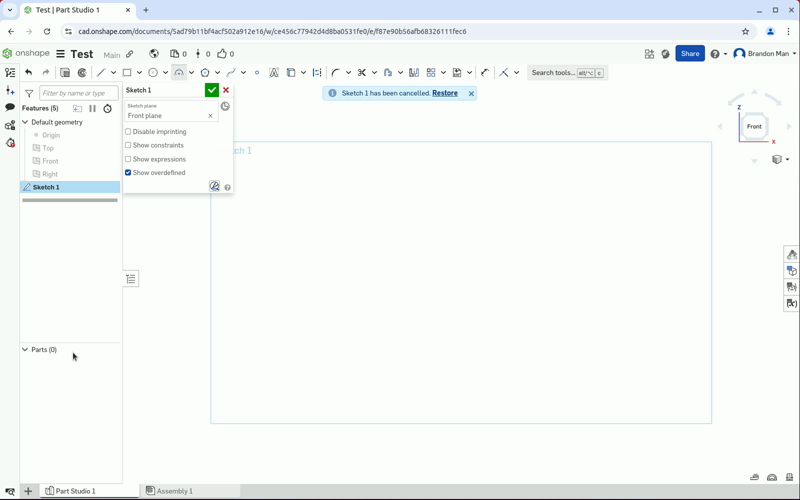
key_down(shift)
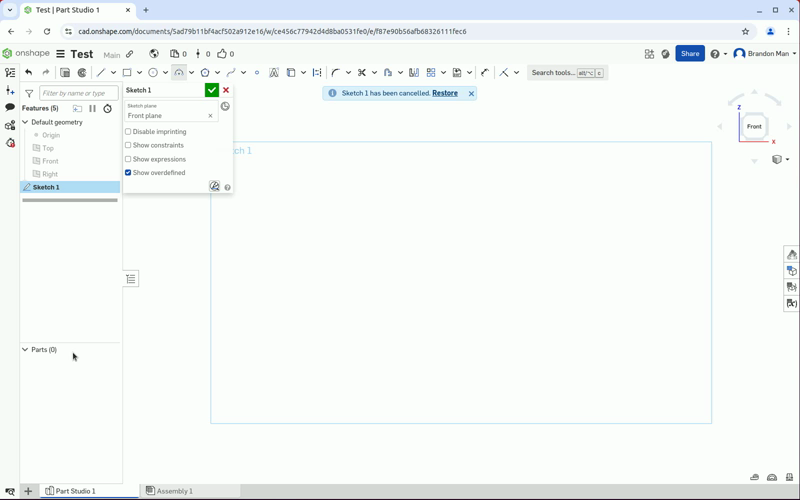
mouse_move(535, 282)
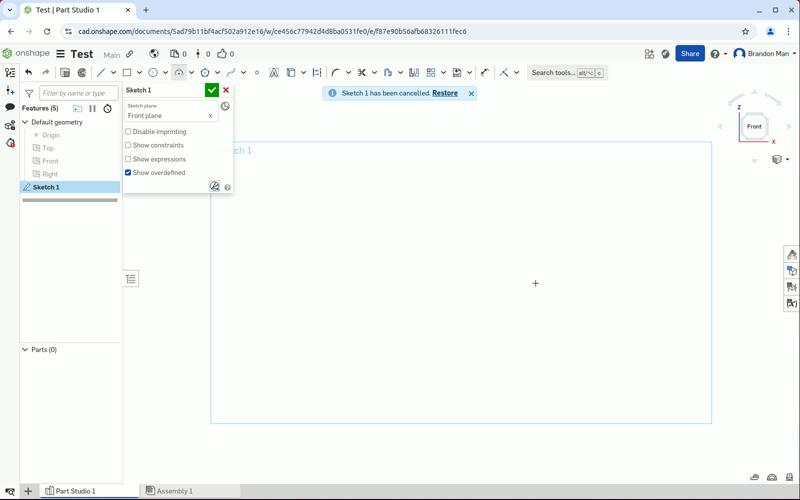
click(535, 282)
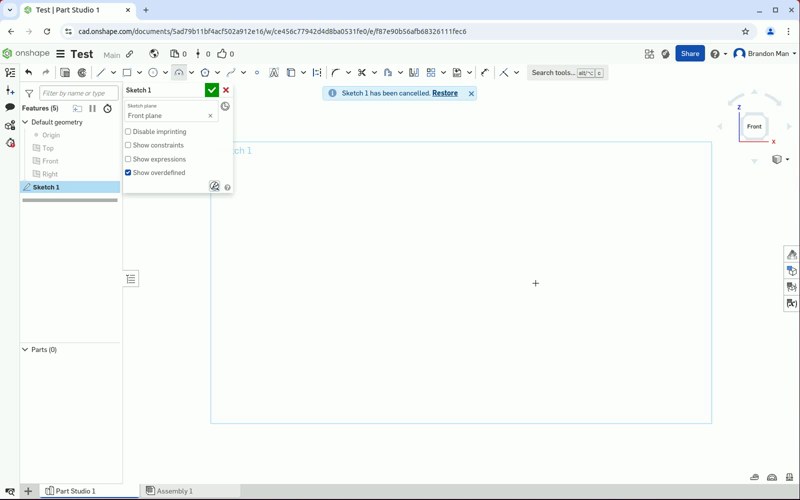
key_up(shift)
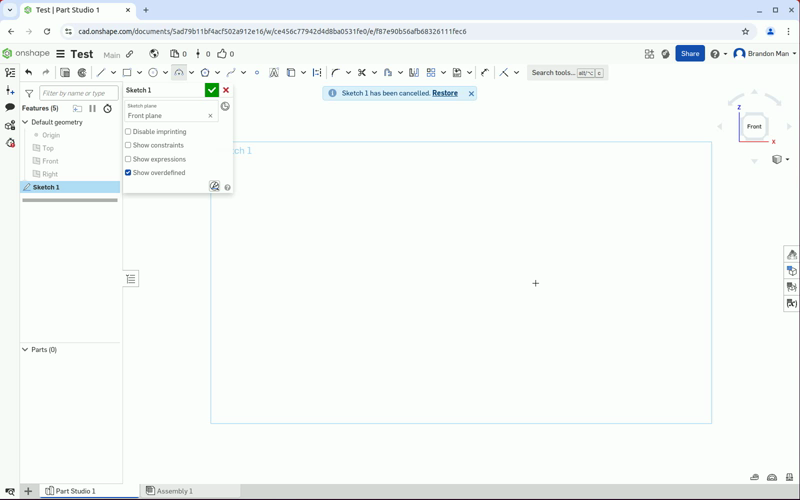
key_down(shift)
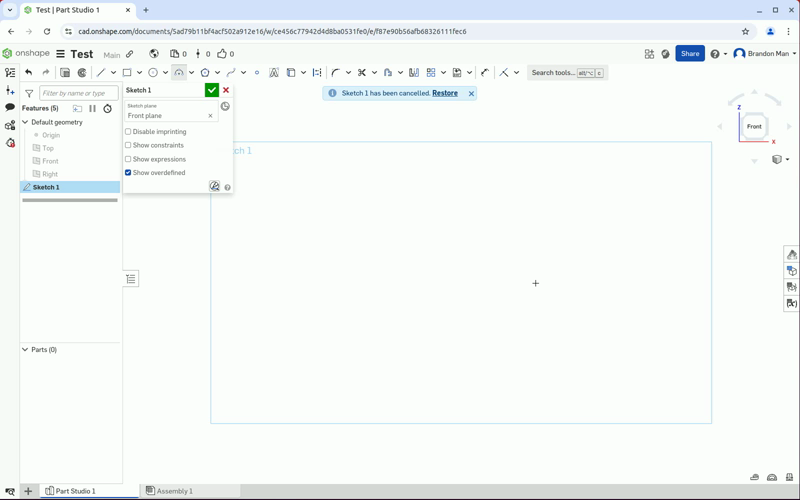
mouse_move(574, 282)
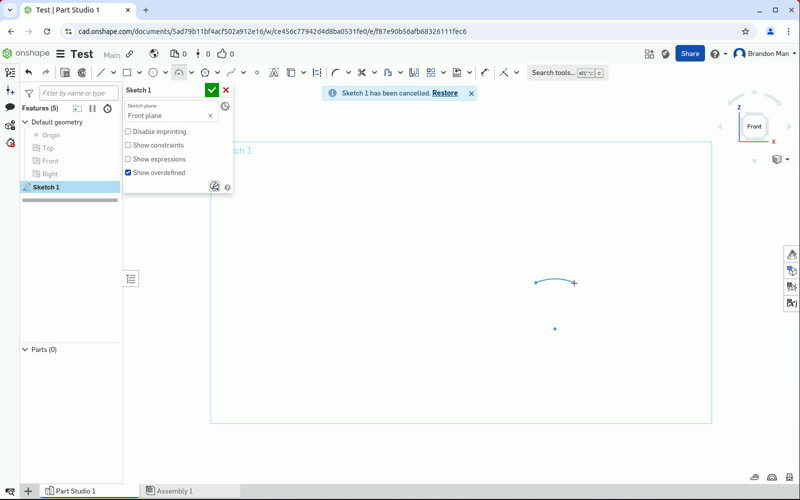
click(574, 282)
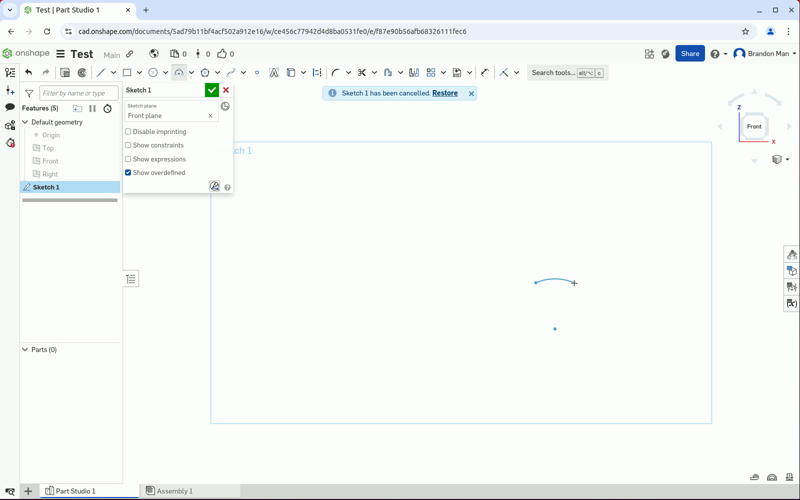
mouse_move(555, 302)
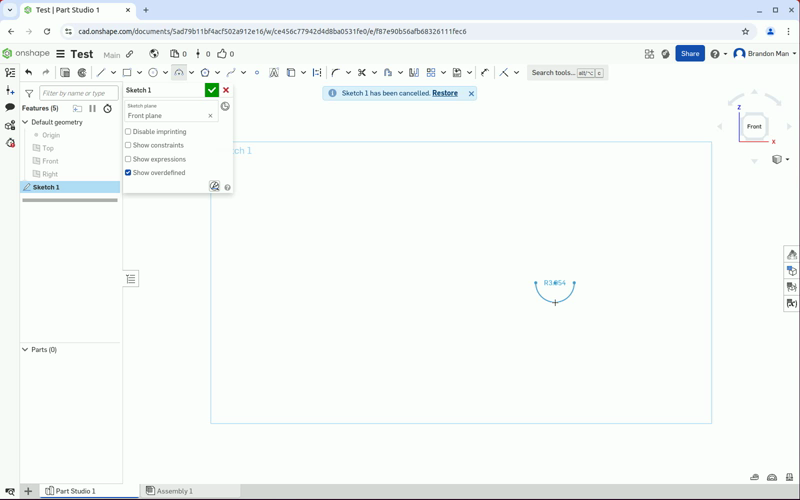
click(555, 302)
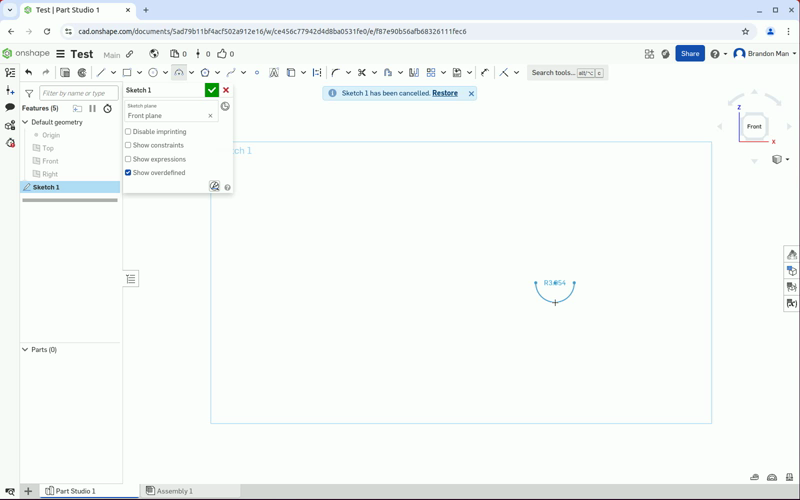
key_up(shift)
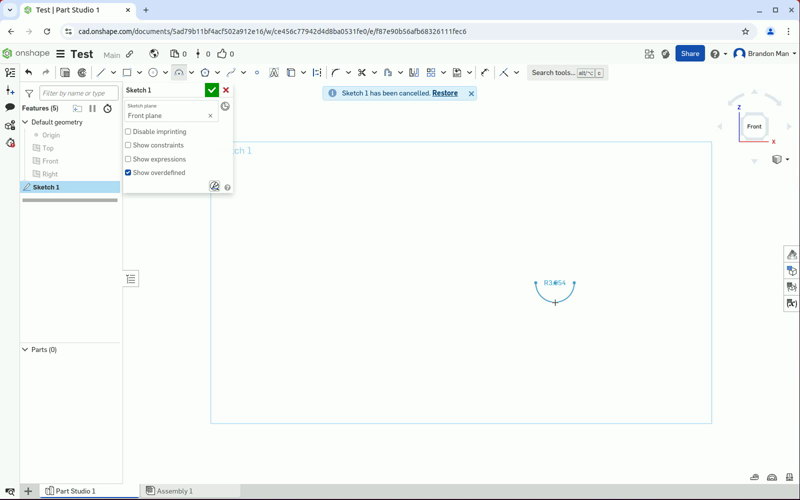
key(esc)
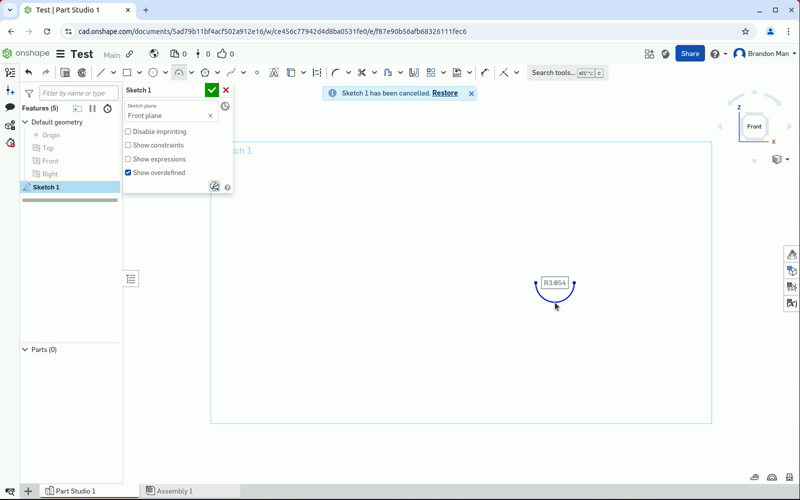
key(l)
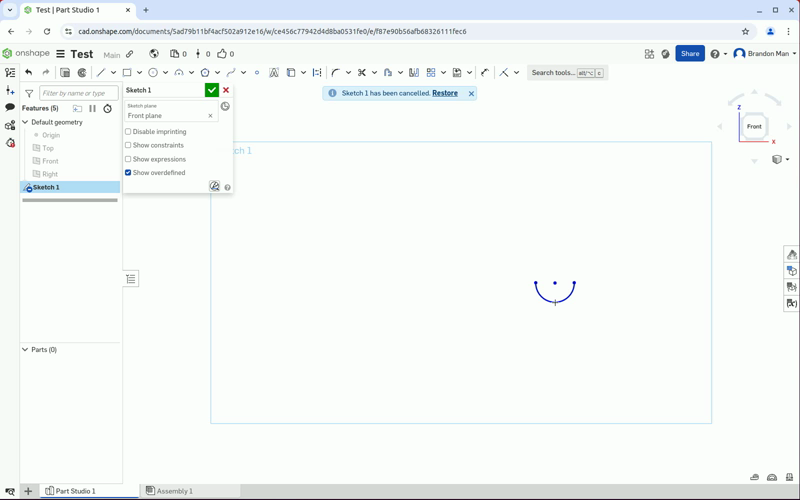
mouse_move(574, 282)
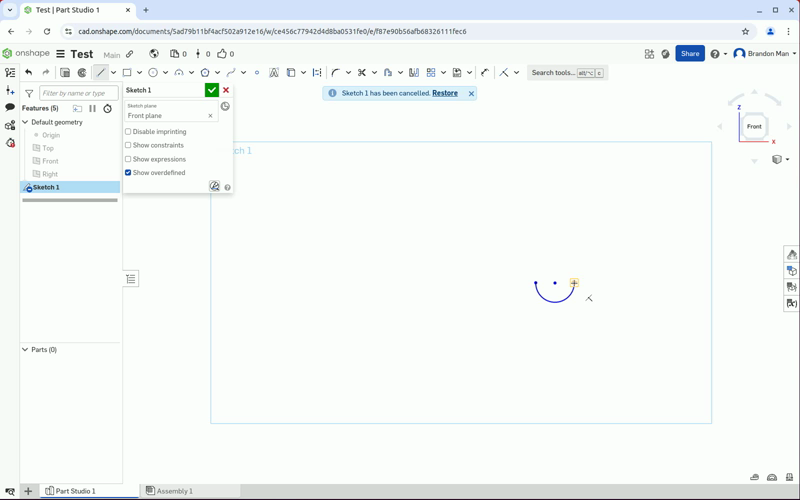
click(574, 282)
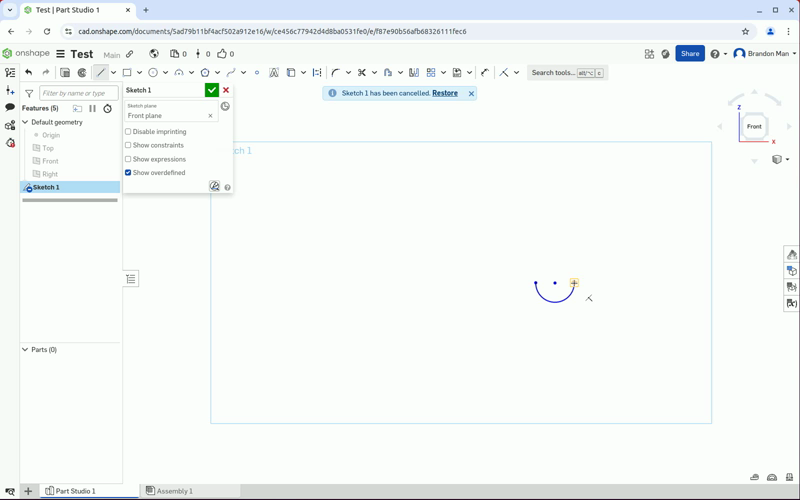
key_down(shift)
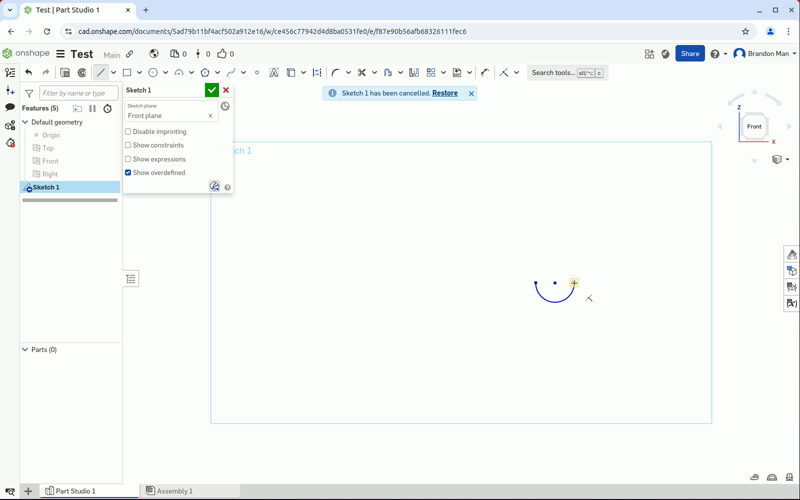
mouse_move(589, 282)
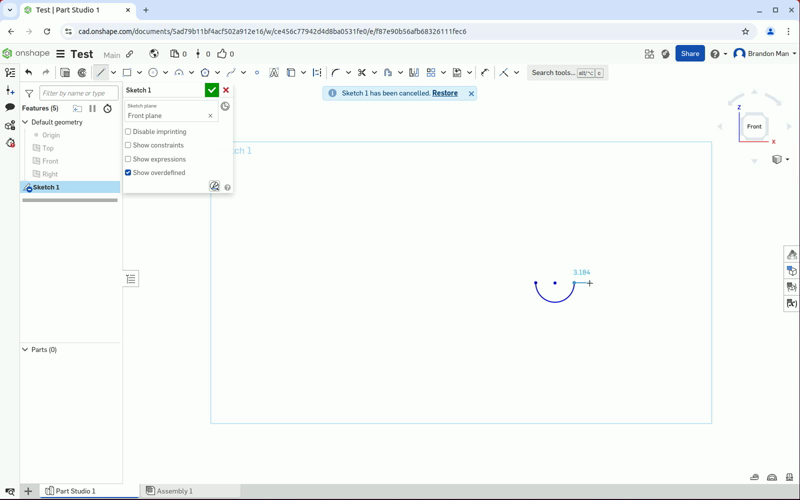
mouse_move(554, 282)
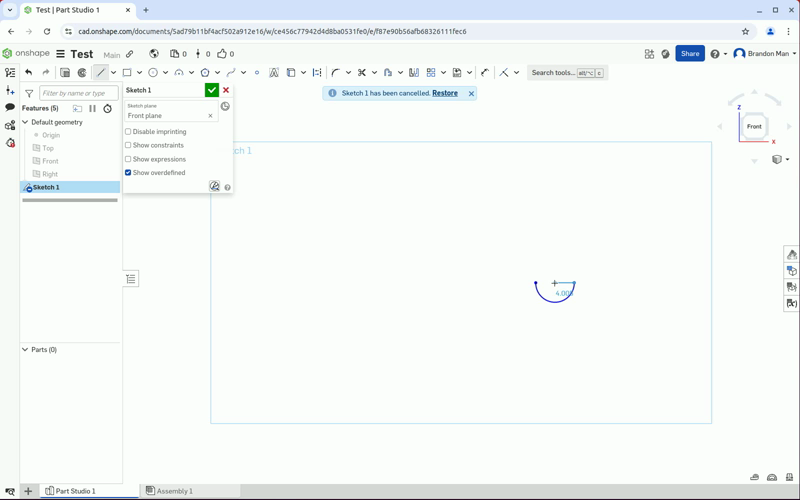
click(554, 282)
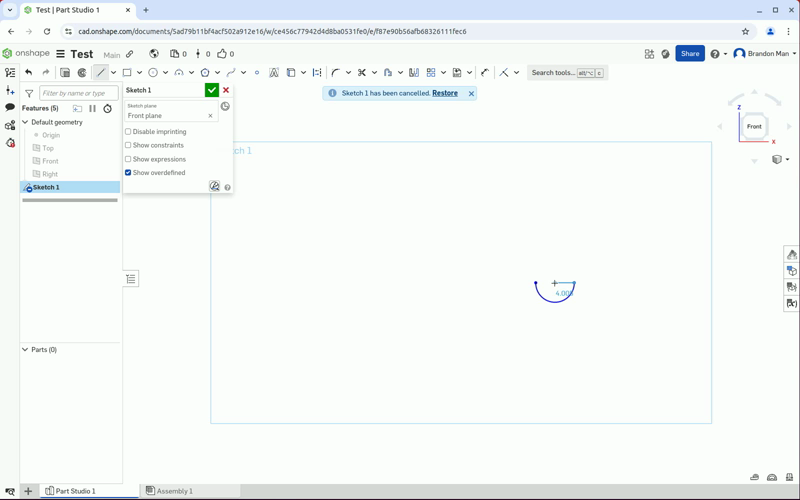
key_up(shift)
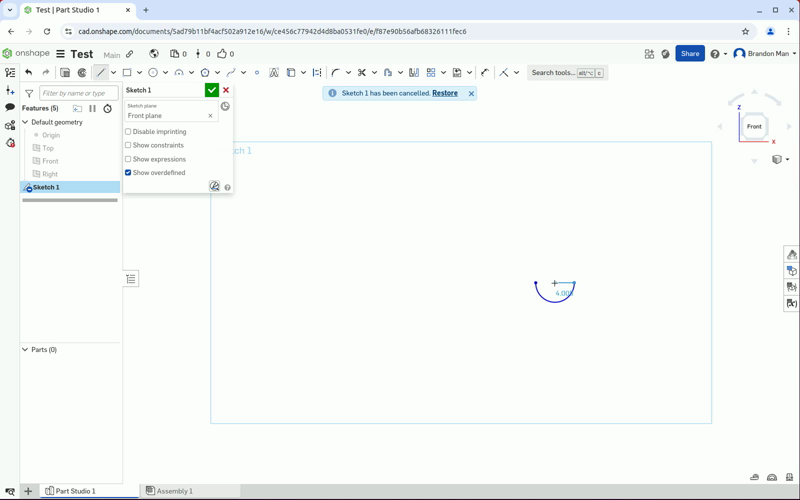
mouse_move(584, 282)
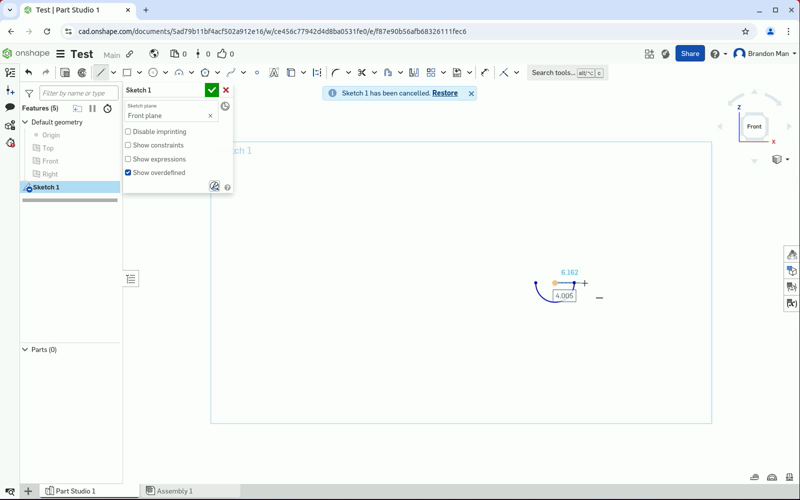
key_down(shift)
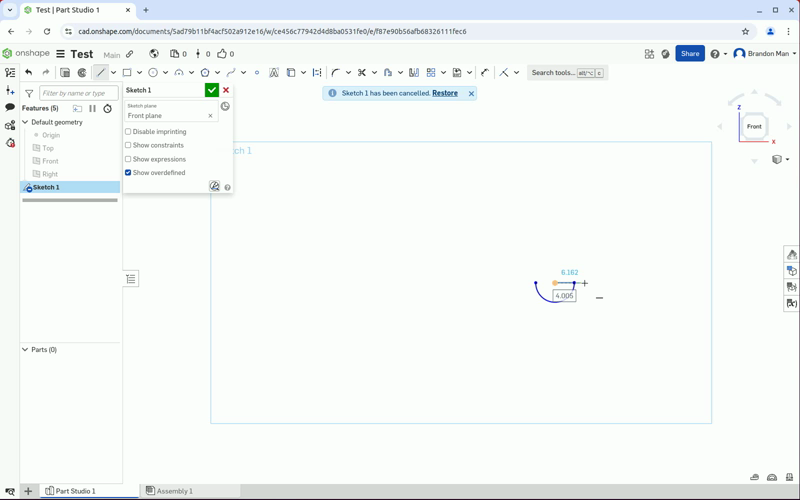
mouse_move(535, 282)
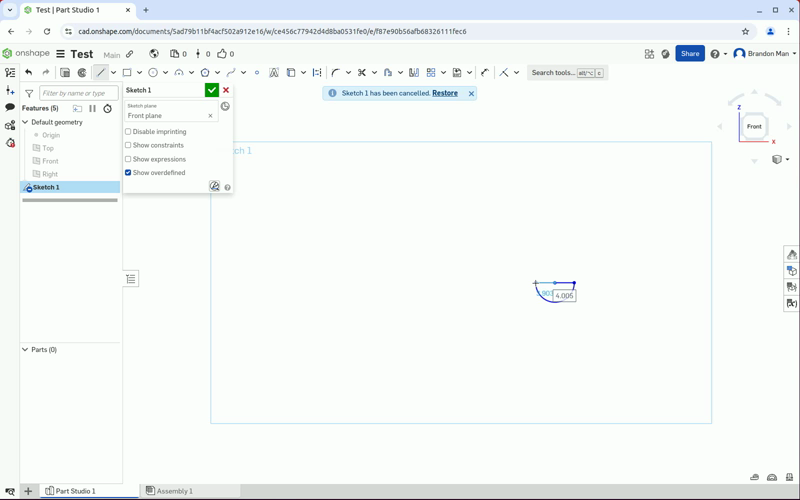
key_up(shift)
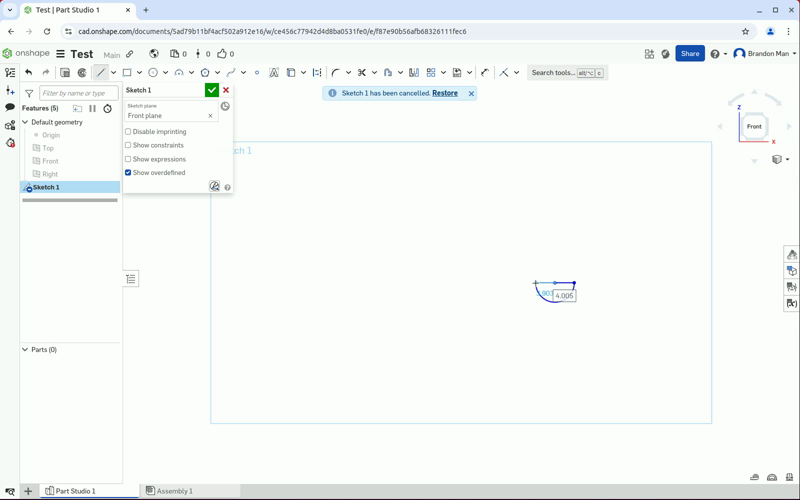
click(535, 282)
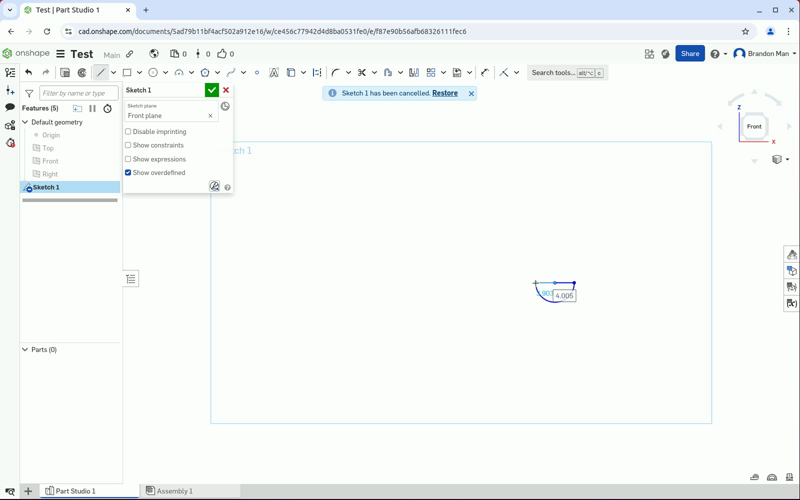
key(esc)
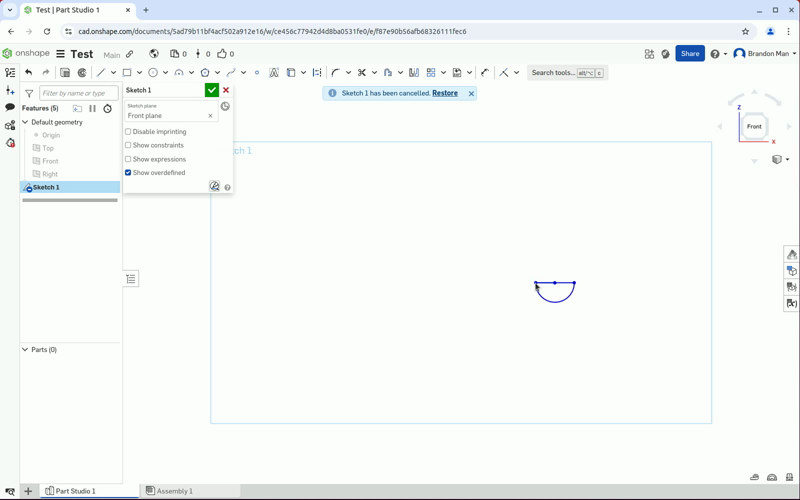
mouse_move(538, 291)
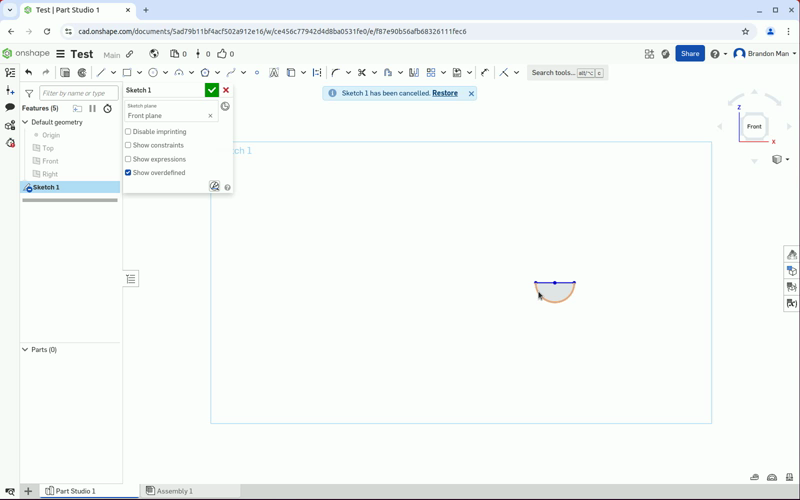
scroll(6)
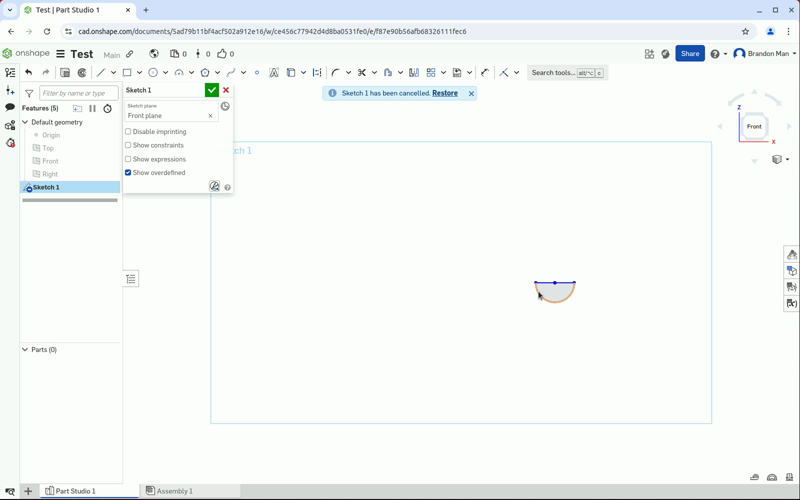
scroll(6)
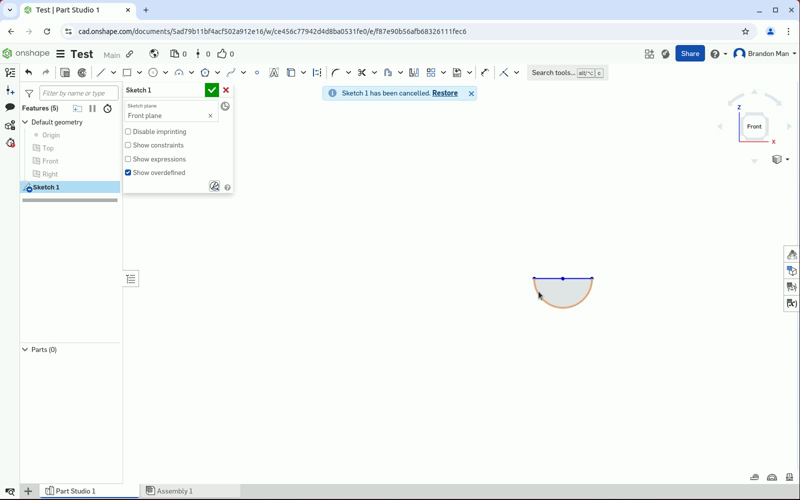
scroll(6)
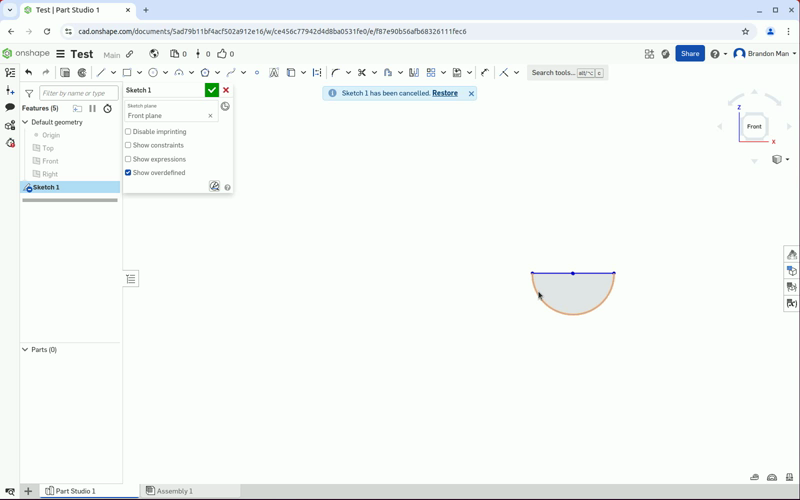
scroll(6)
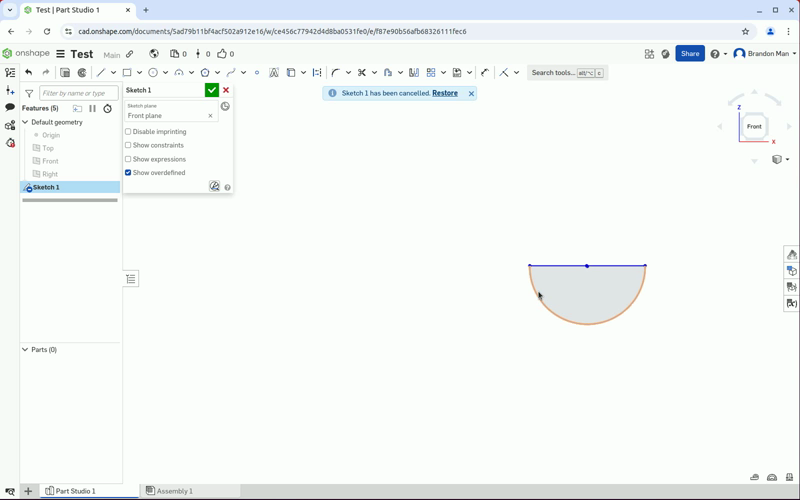
scroll(6)
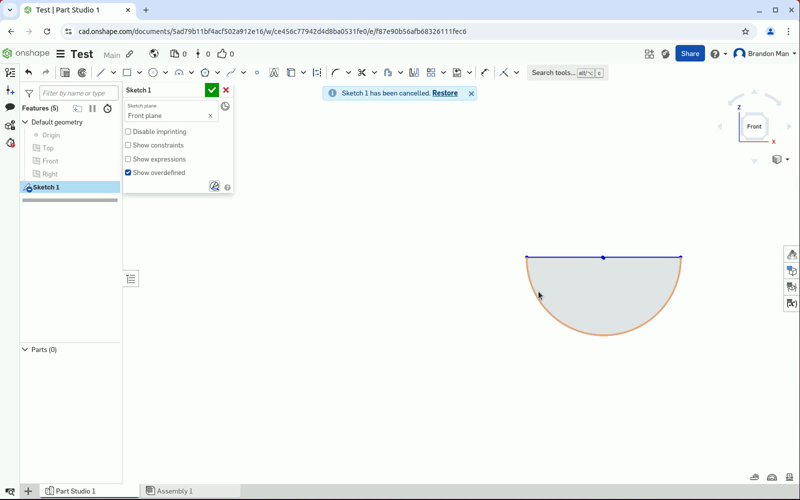
scroll(6)
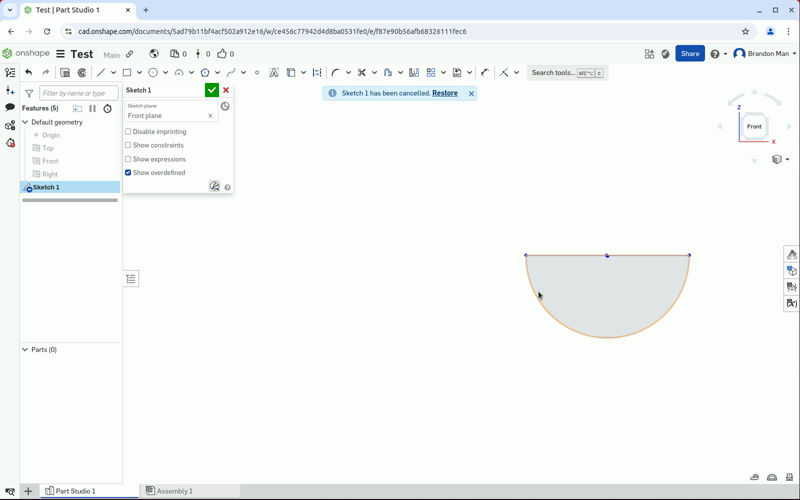
scroll(6)
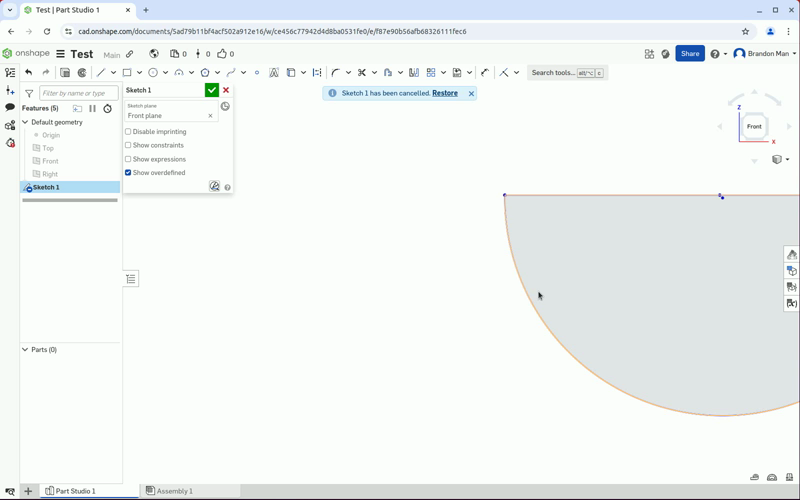
click(538, 291)
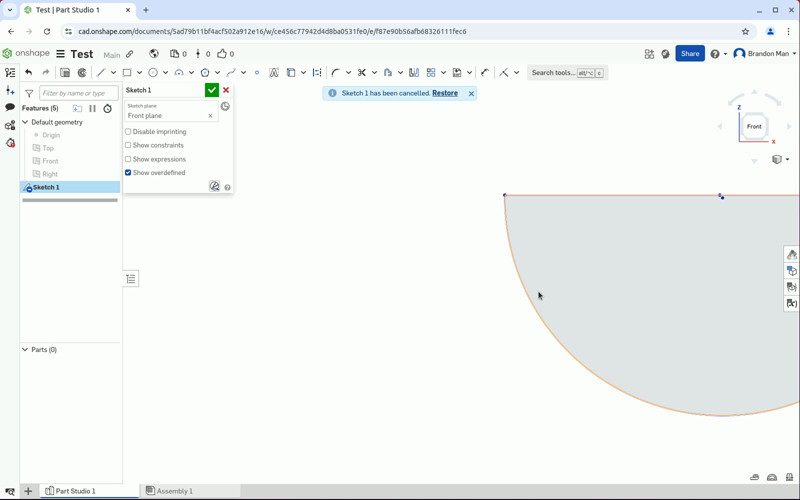
scroll(-6)
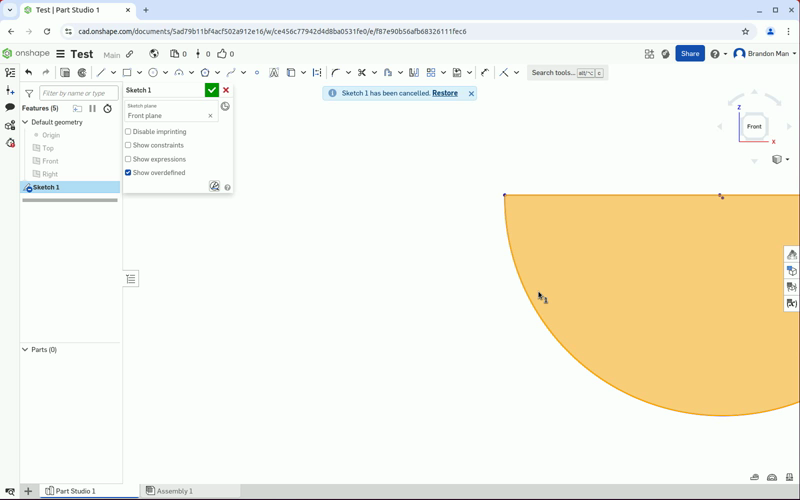
scroll(-6)
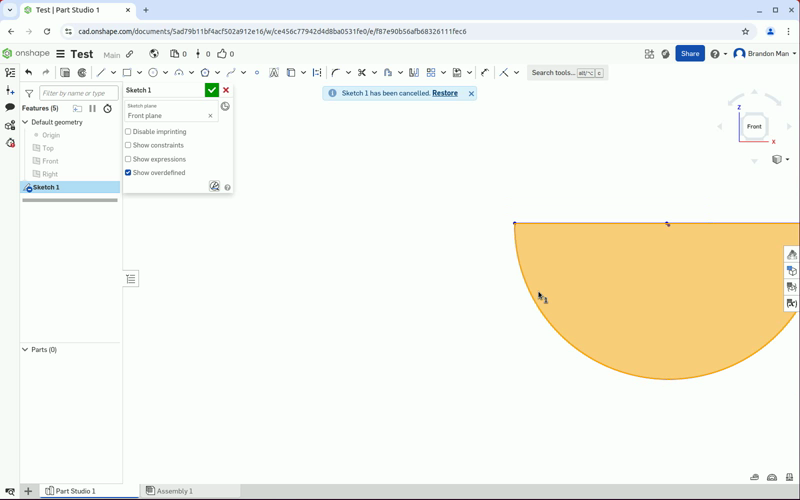
scroll(-6)
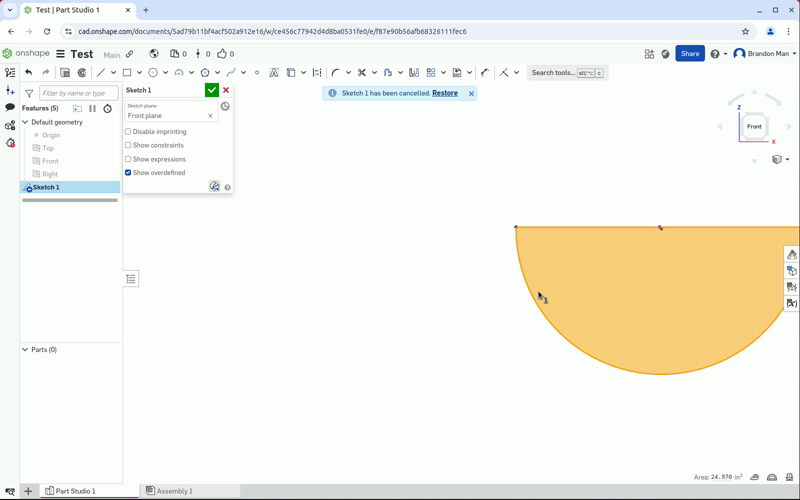
scroll(-6)
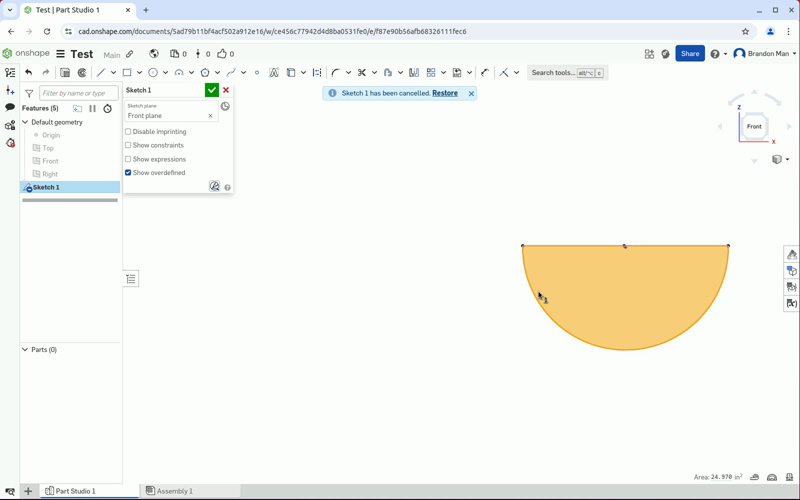
scroll(-6)
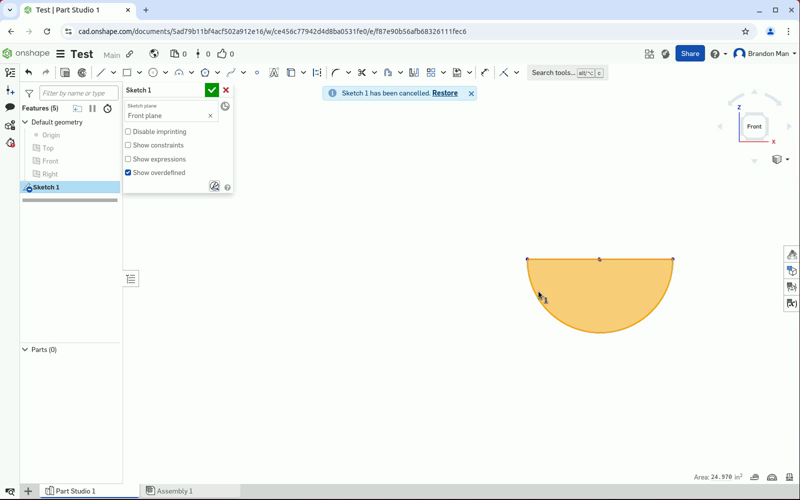
scroll(-6)
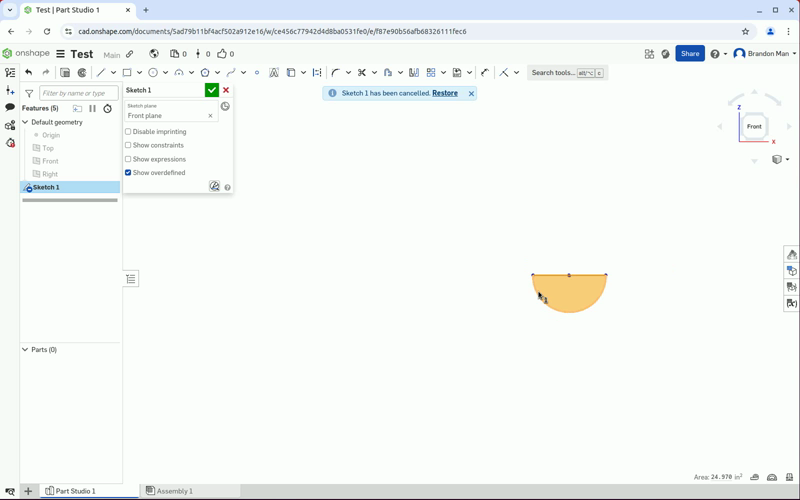
scroll(-6)
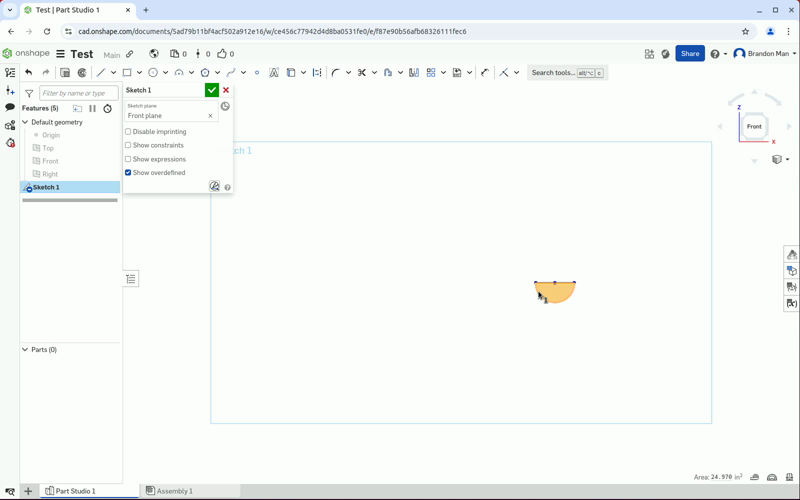
mouse_move(73, 352)
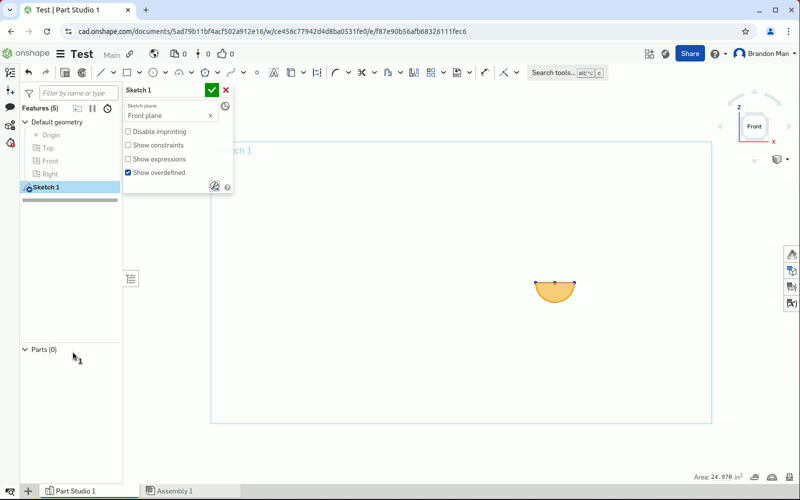
key(shift+y)
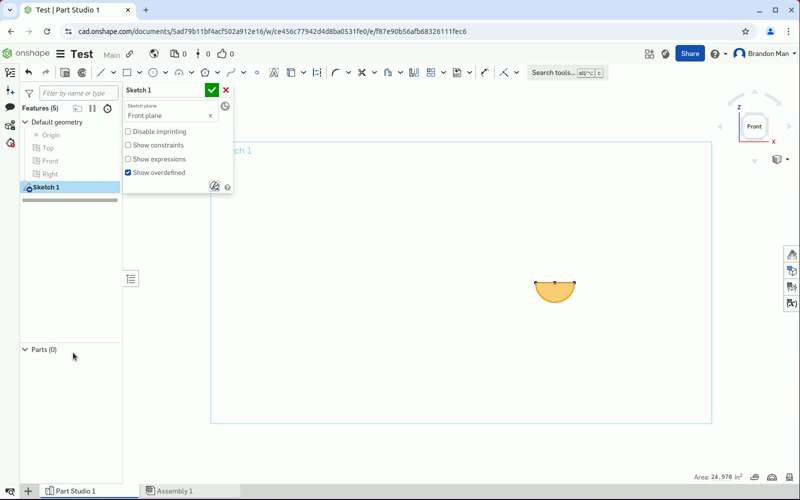
key(shift+e)
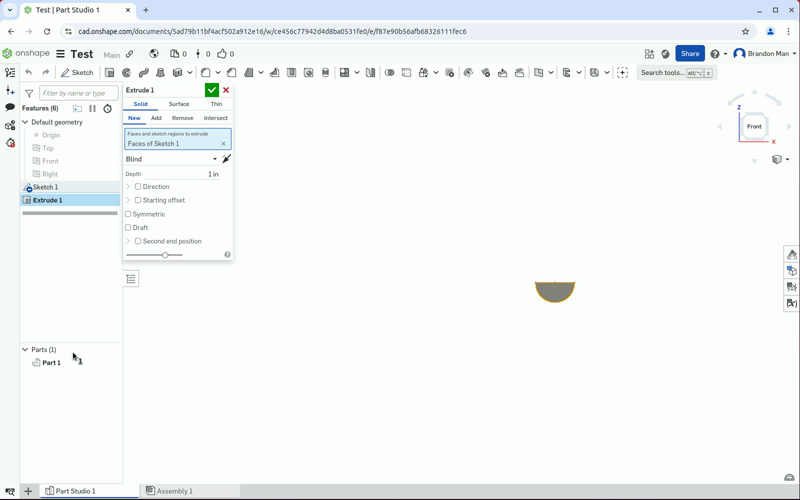
mouse_move(143, 106)
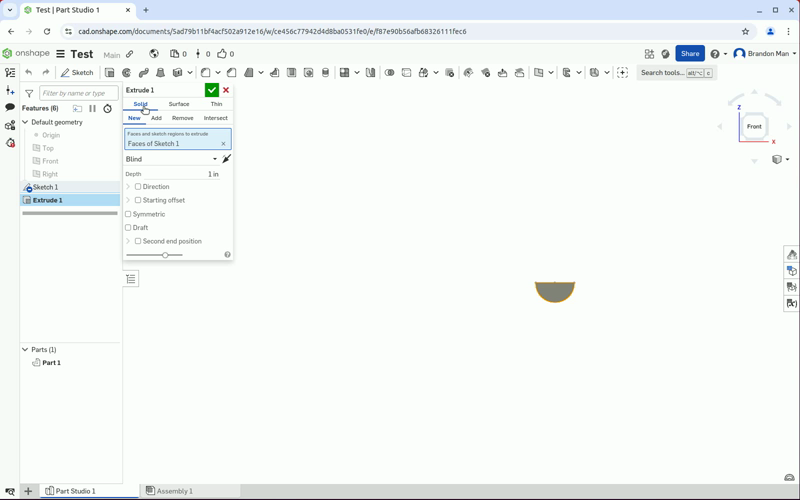
click(143, 106)
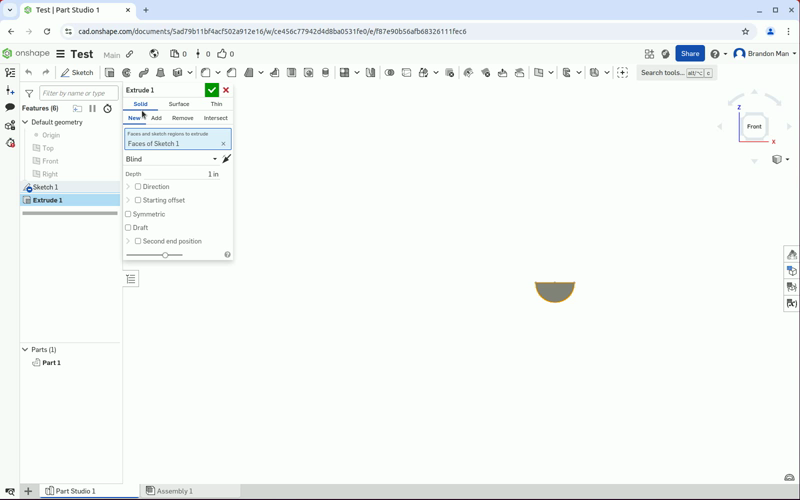
mouse_move(137, 120)
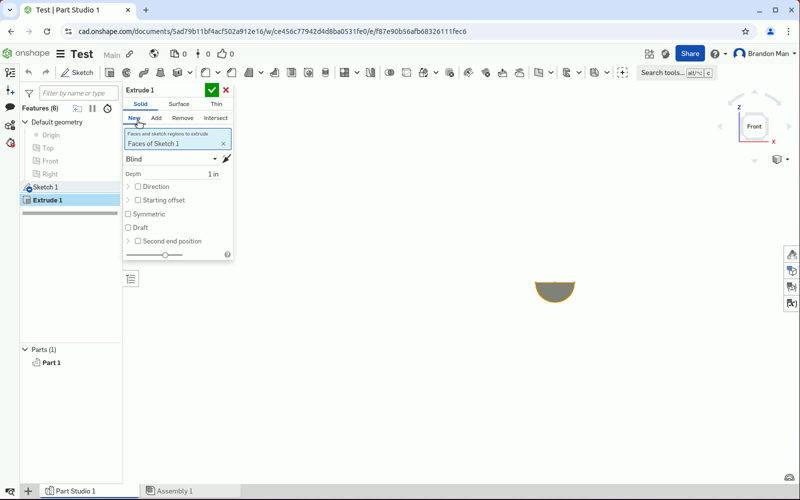
click(137, 120)
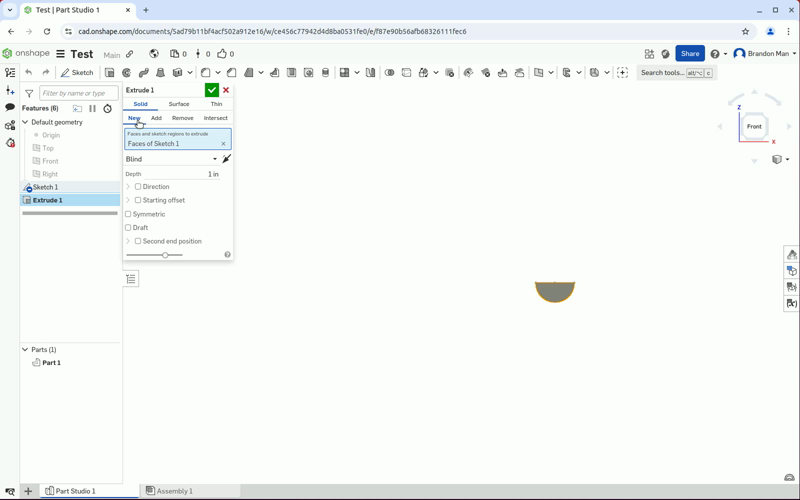
key(tab, 4)
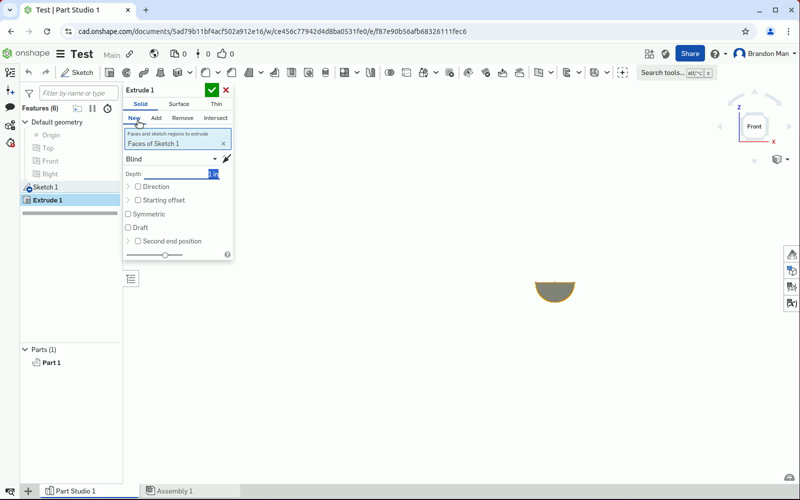
text(10.11)
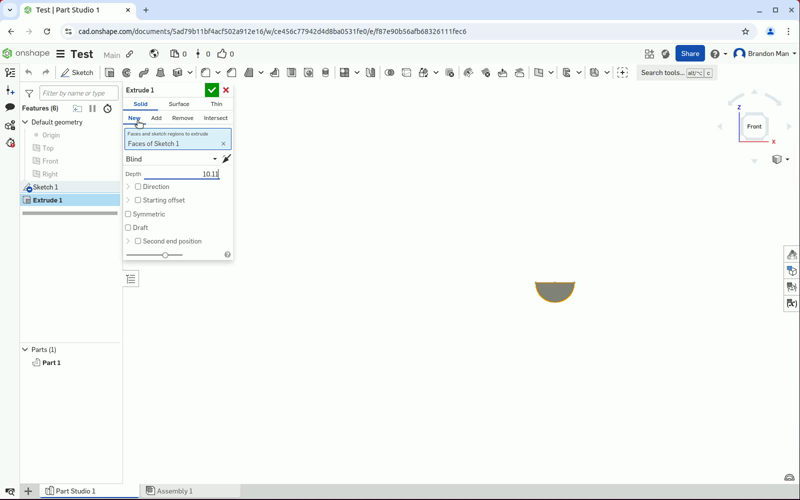
key(enter)
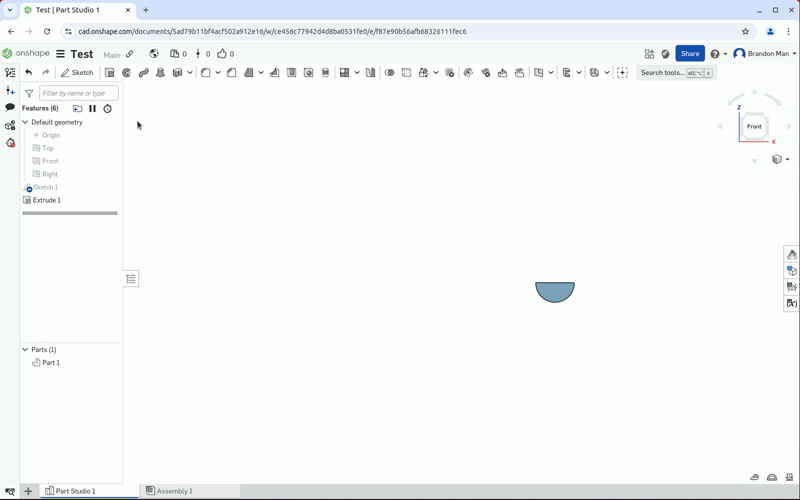
key(shift+h)
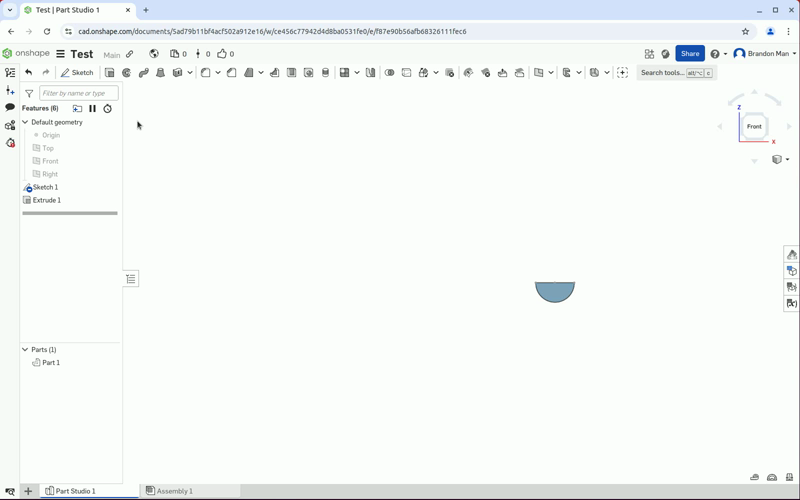
key(shift+h)
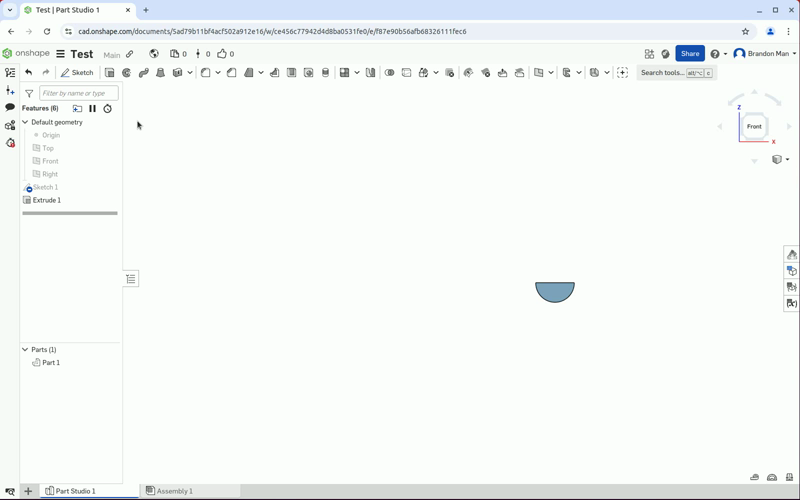
mouse_move(73, 189)
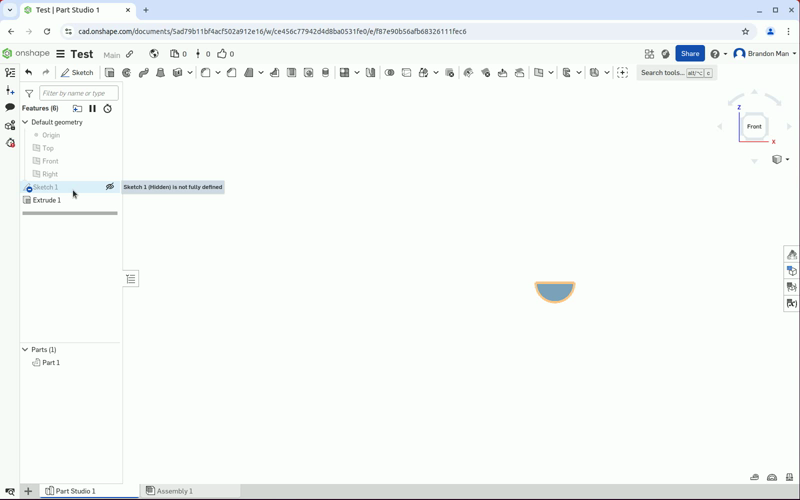
click(73, 189)
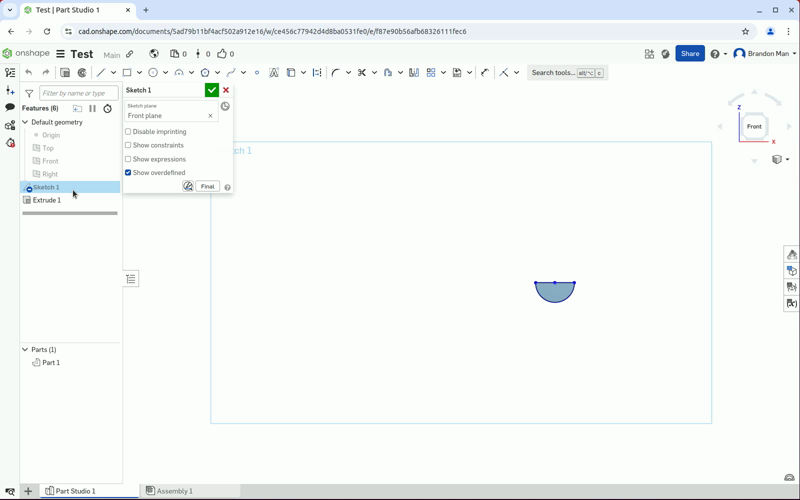
mouse_move(229, 92)
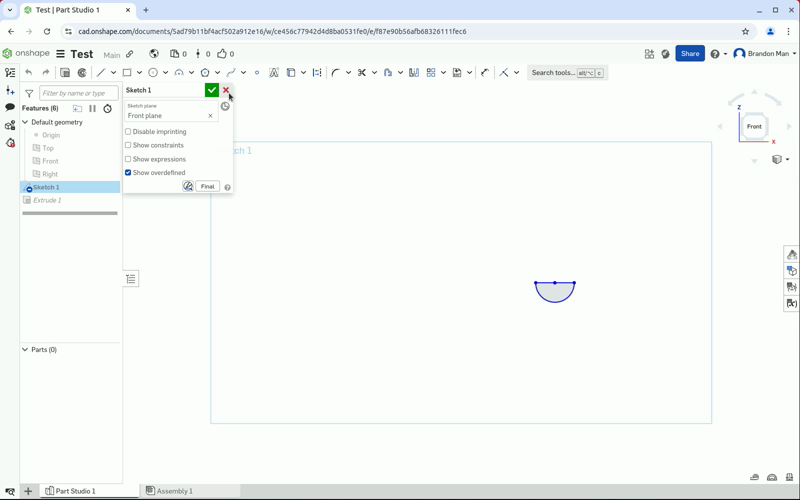
click(229, 92)
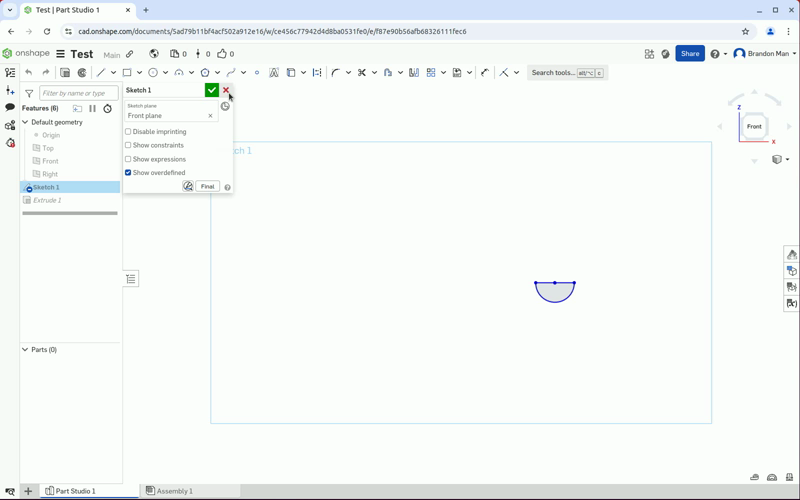
key(shift+s)
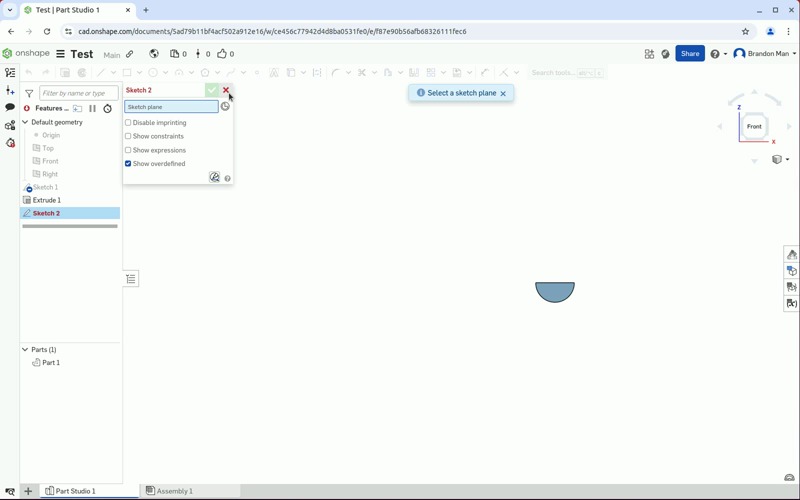
mouse_move(73, 163)
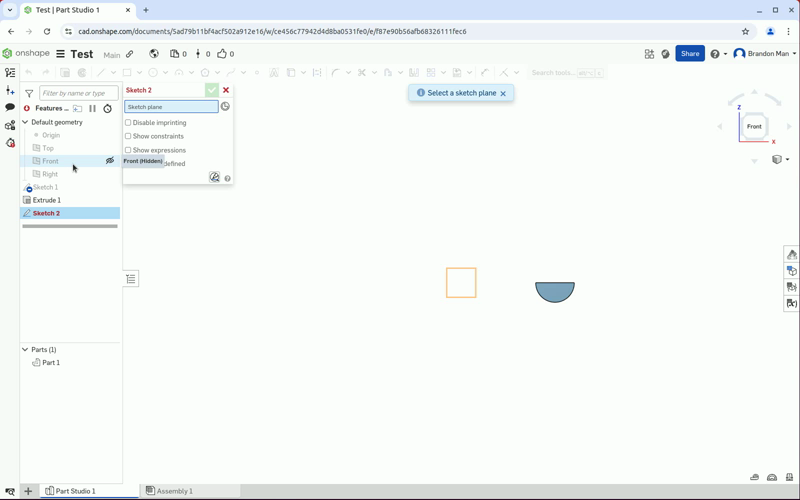
click(73, 163)
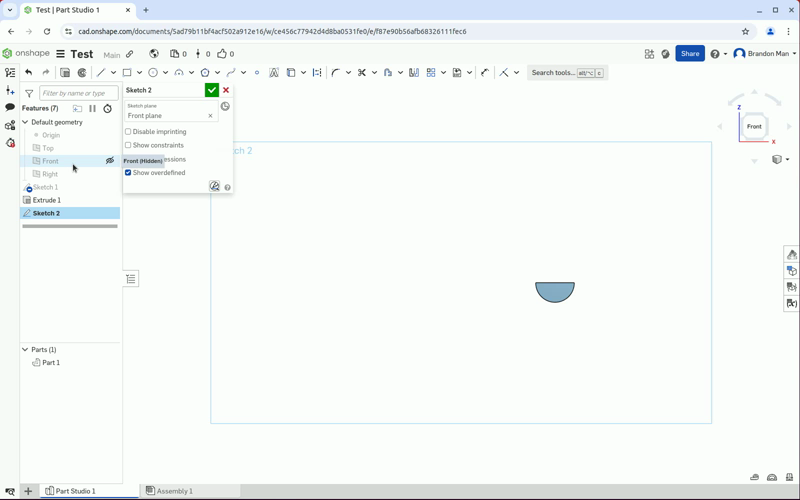
mouse_move(73, 352)
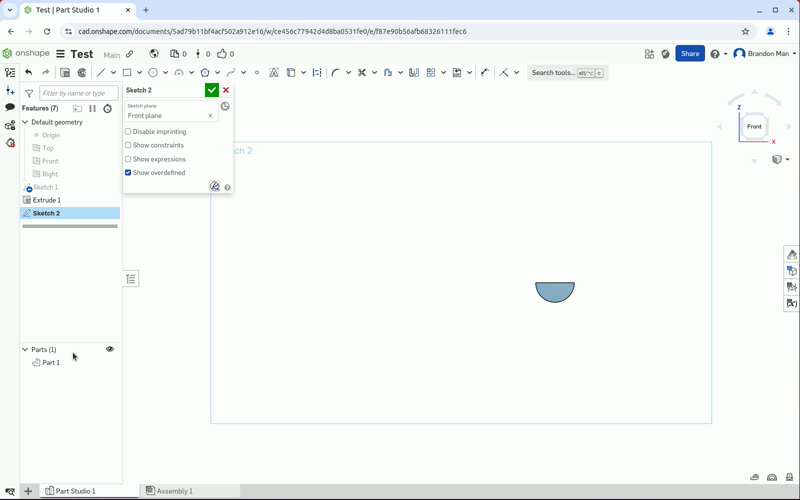
key(y)
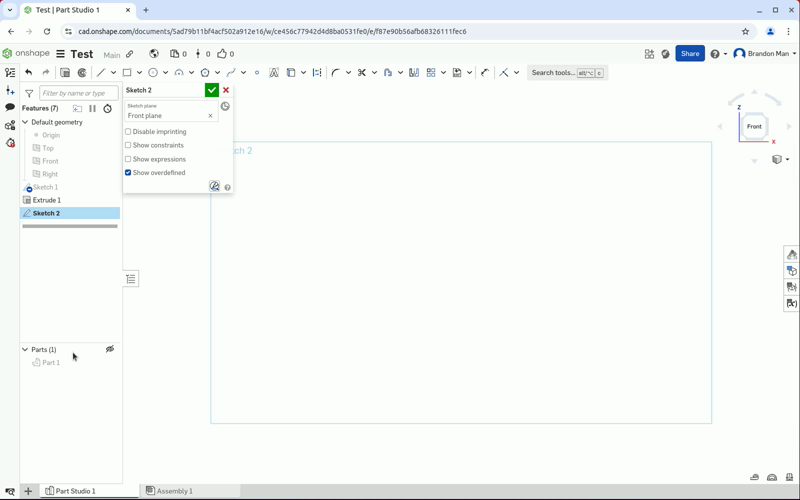
key(a)
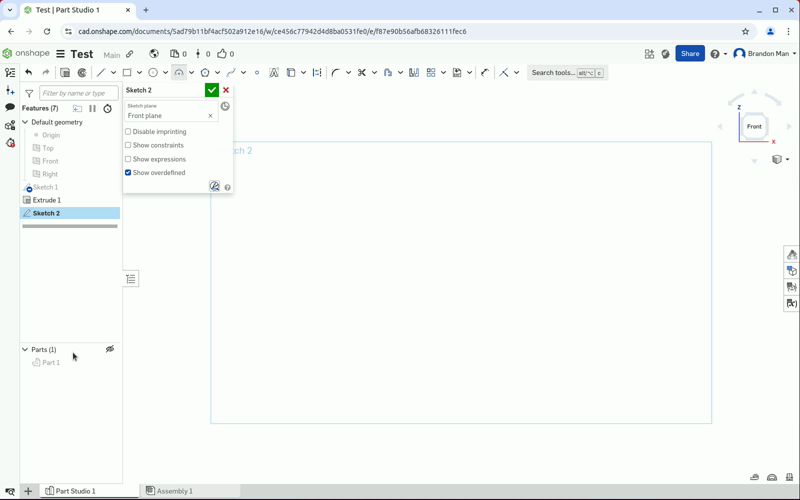
key_down(shift)
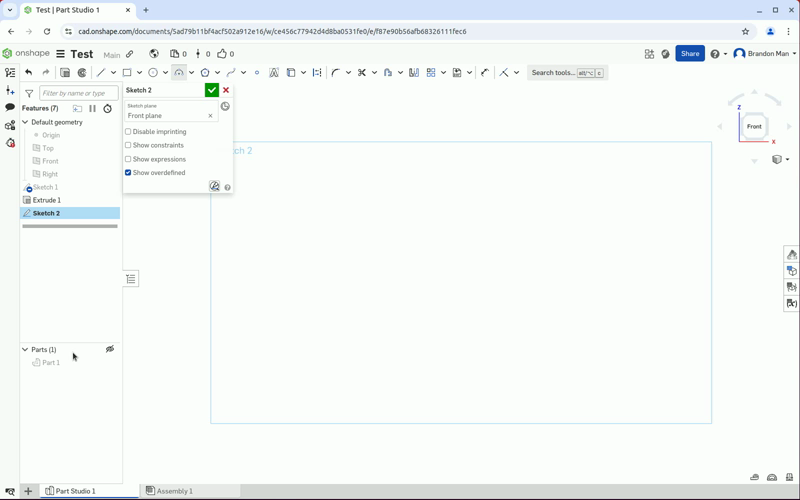
mouse_move(443, 282)
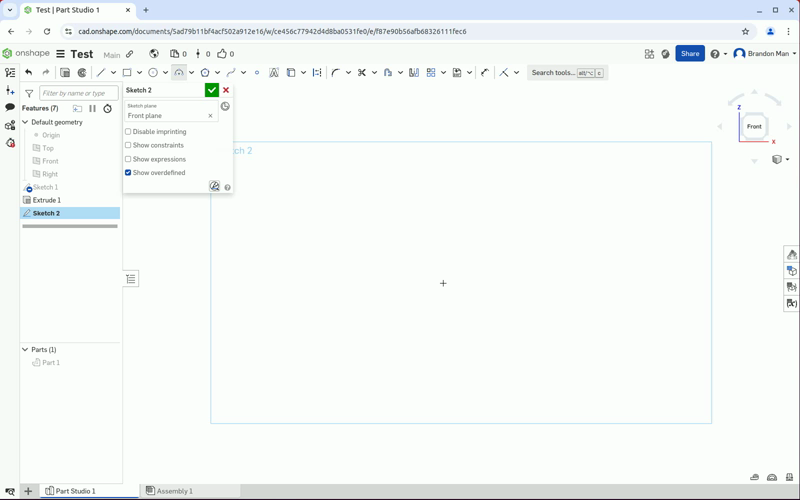
click(443, 282)
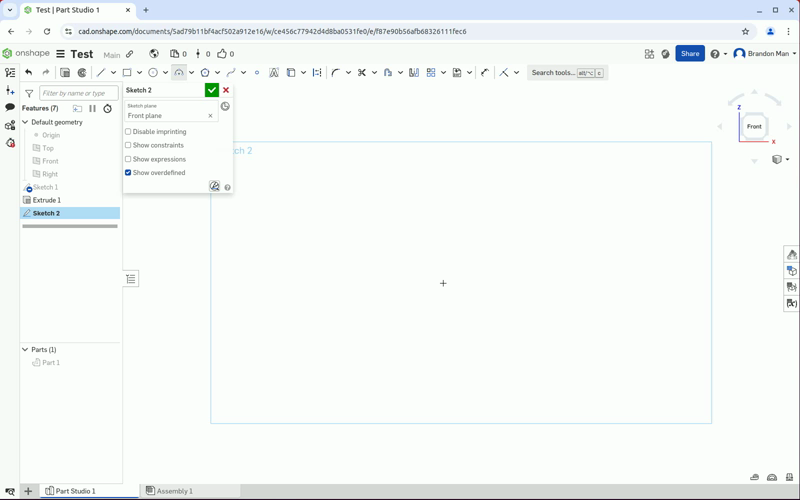
key_up(shift)
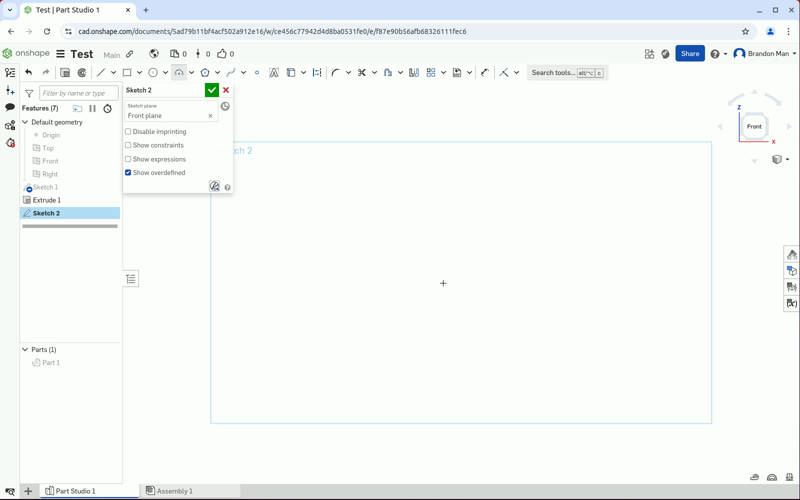
key_down(shift)
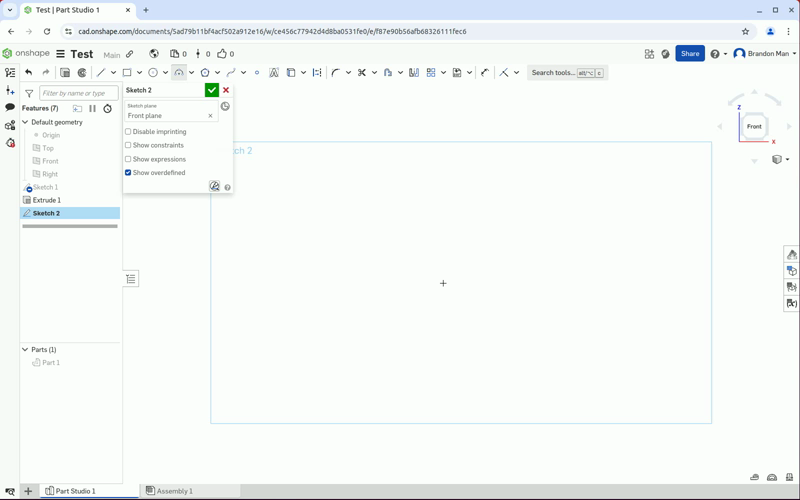
mouse_move(477, 282)
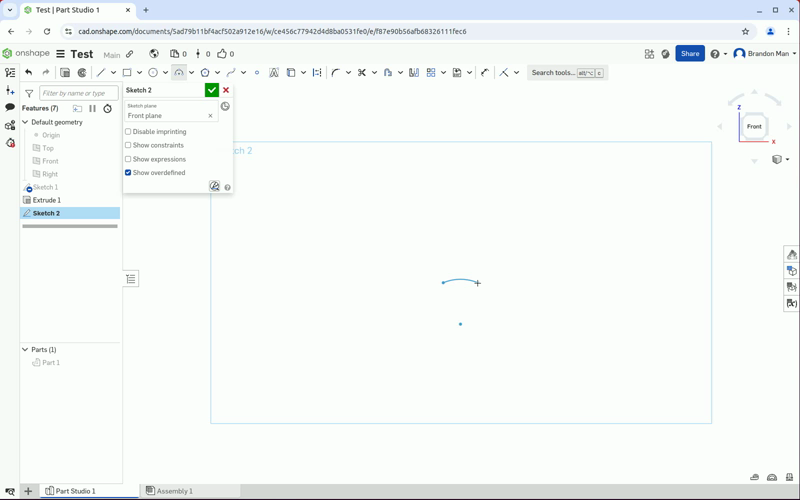
click(477, 282)
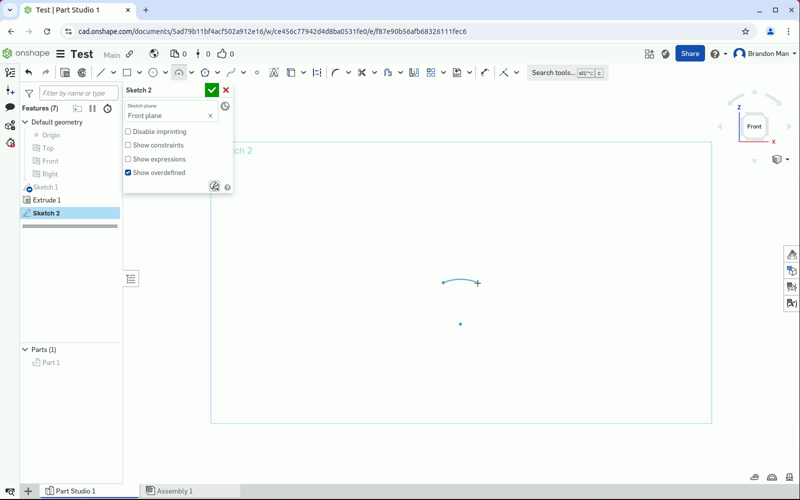
mouse_move(460, 300)
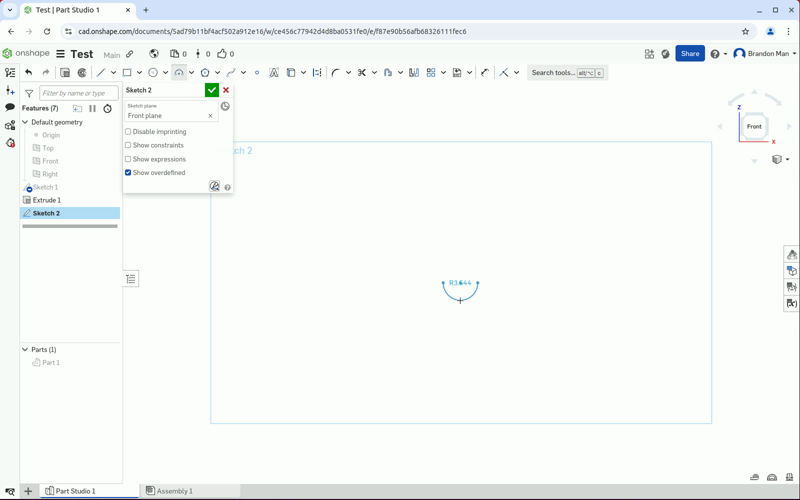
click(460, 300)
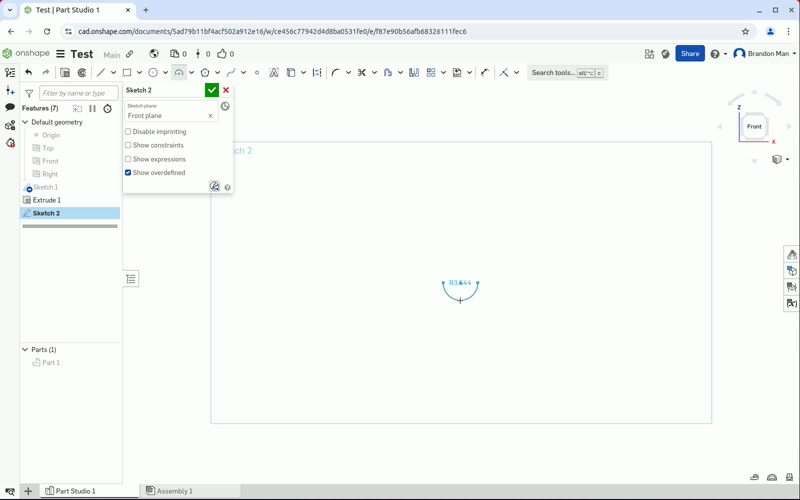
key_up(shift)
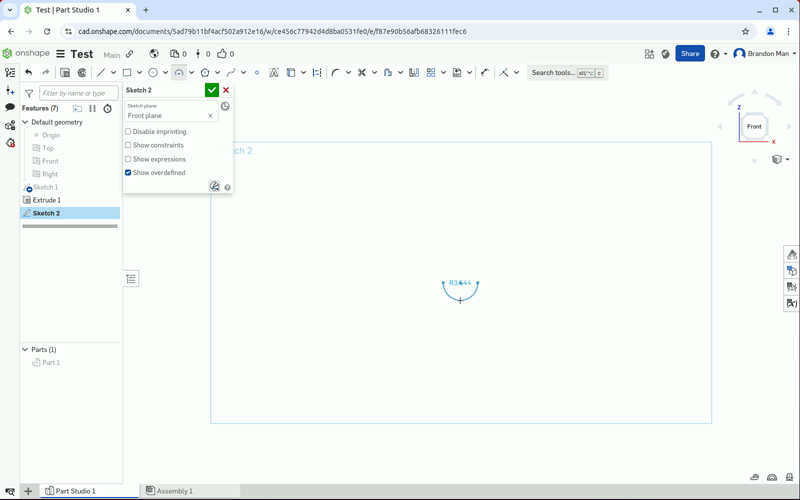
key(esc)
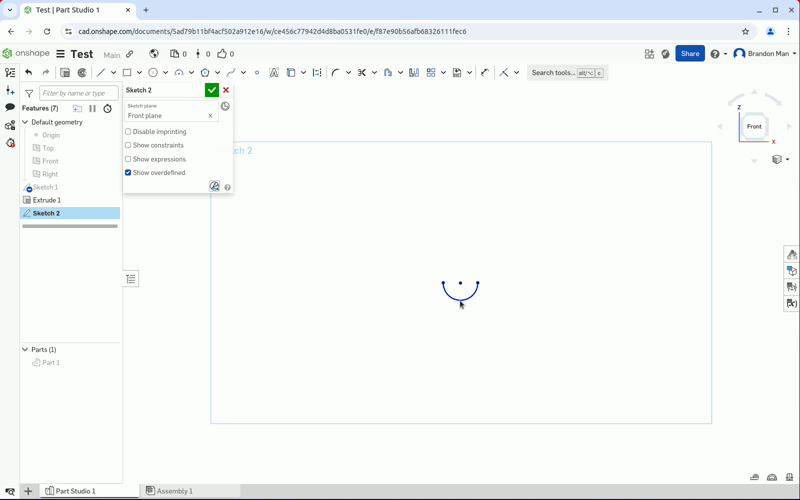
key(l)
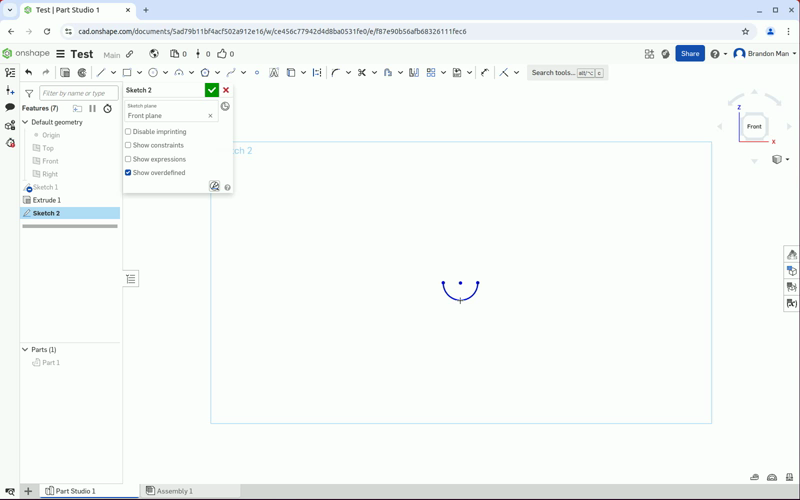
mouse_move(477, 282)
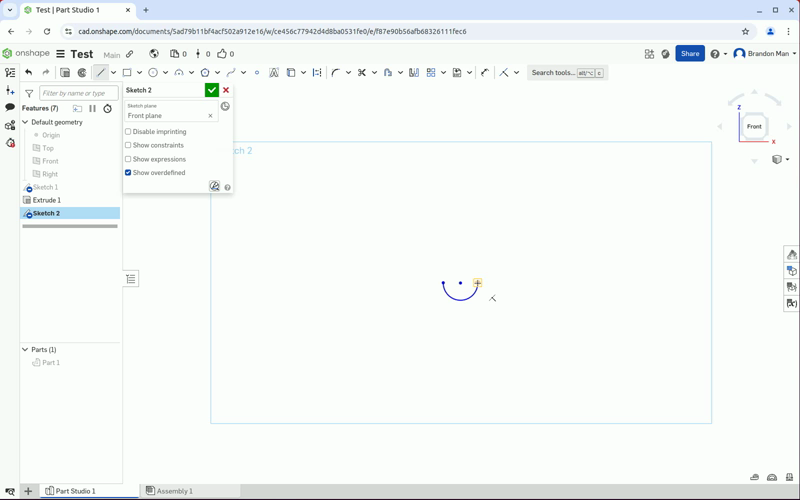
click(477, 282)
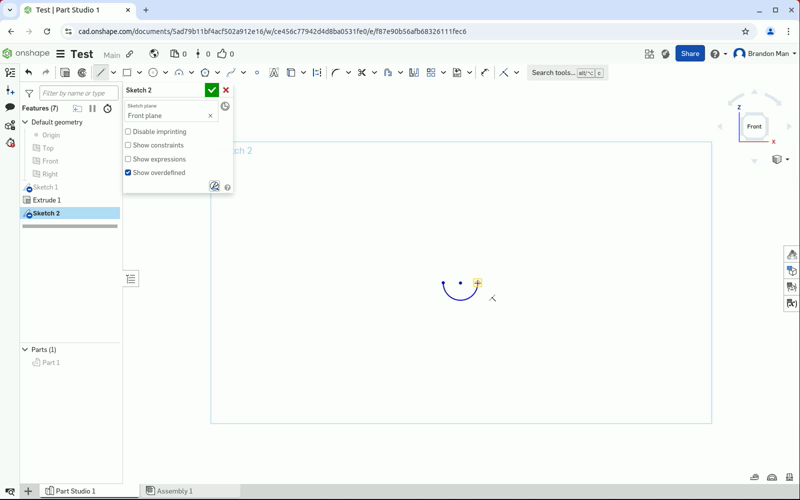
key_down(shift)
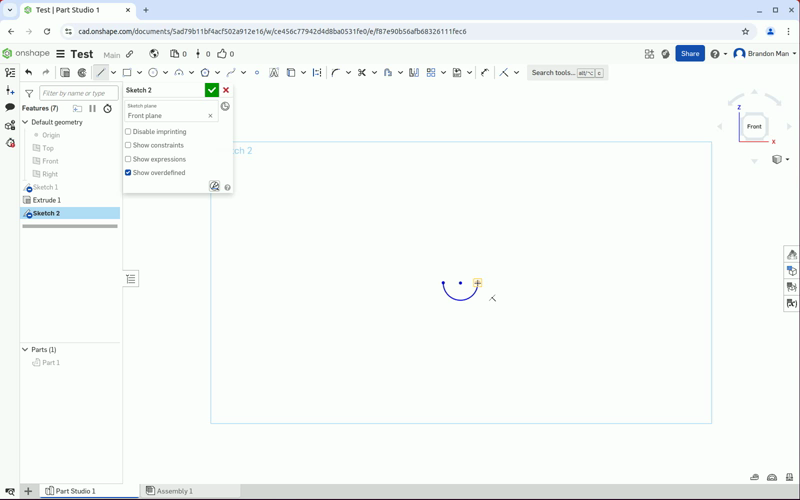
mouse_move(507, 282)
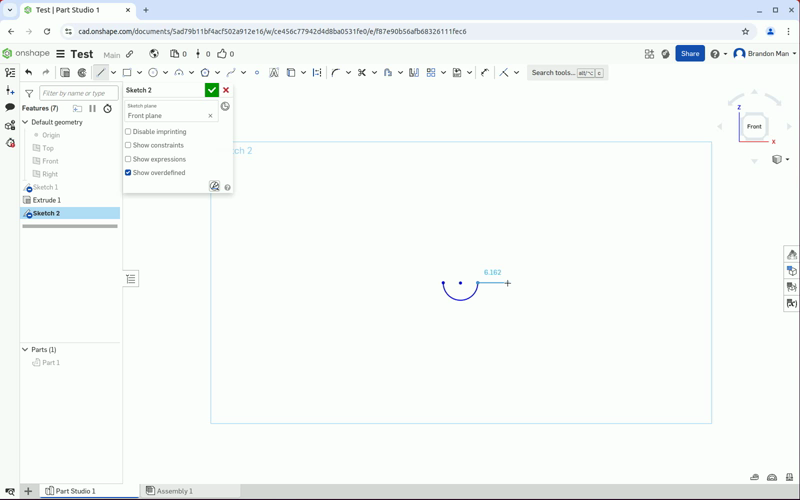
mouse_move(460, 282)
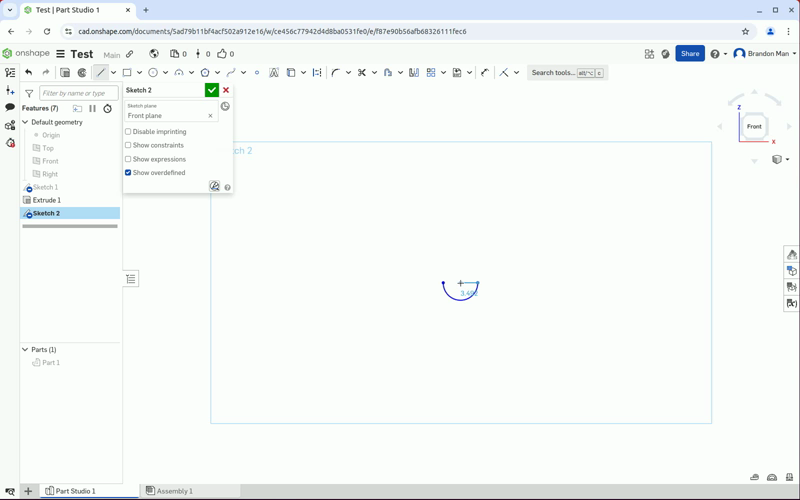
click(460, 282)
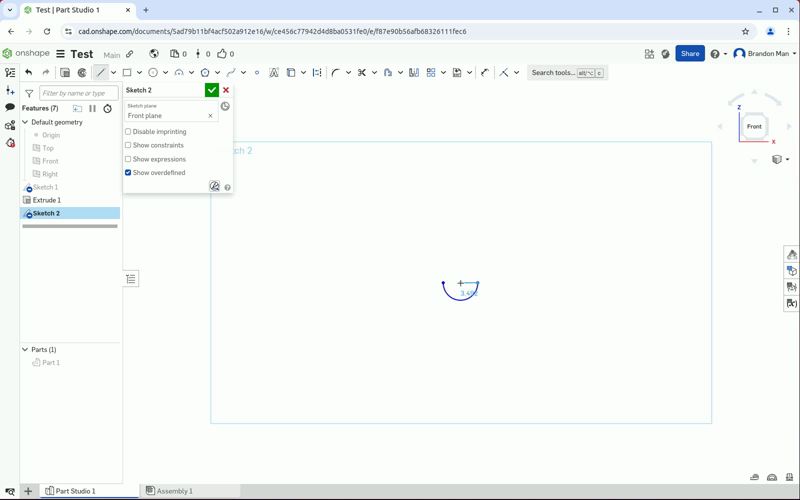
key_up(shift)
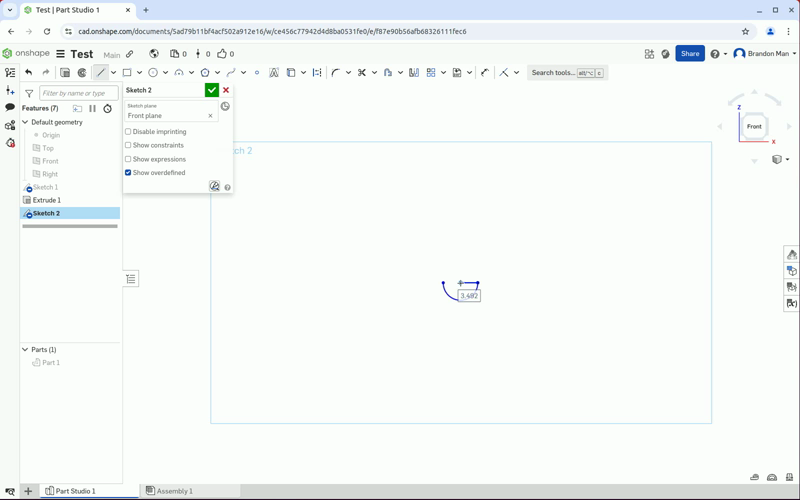
mouse_move(490, 282)
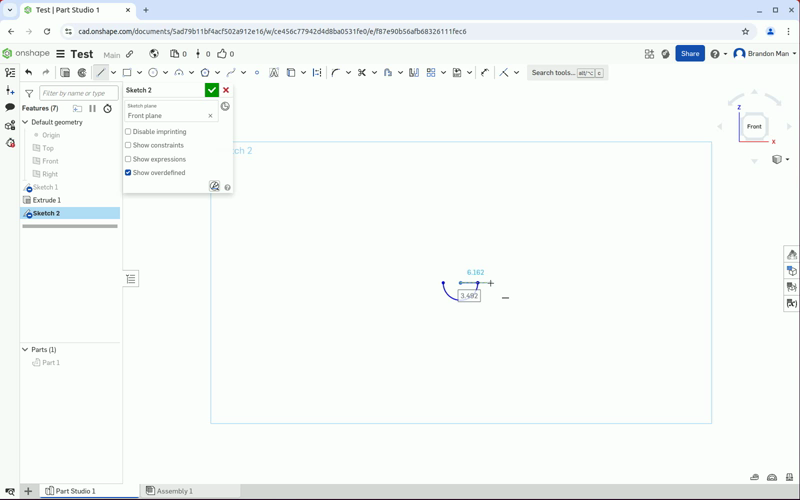
key_down(shift)
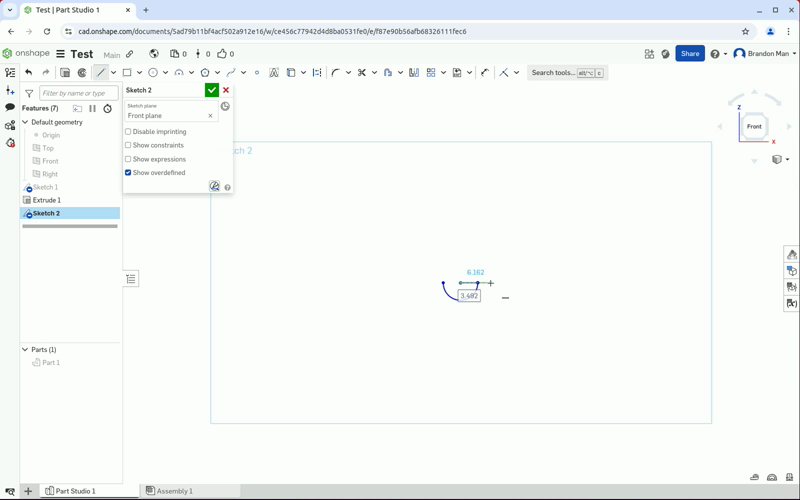
mouse_move(443, 282)
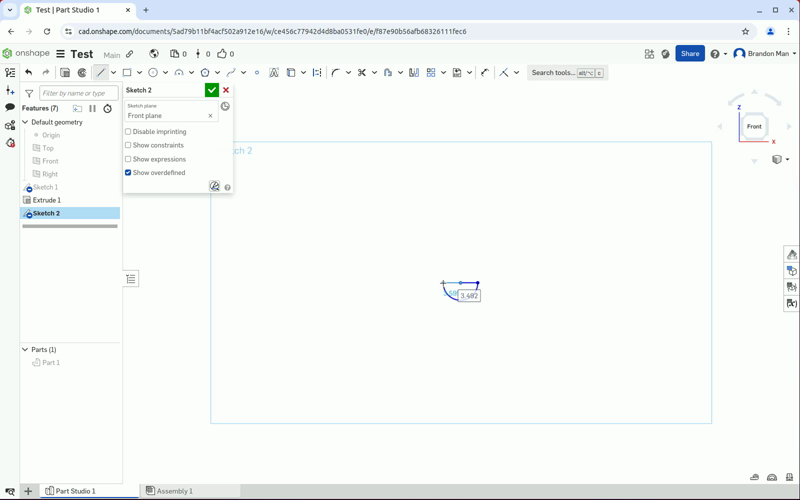
key_up(shift)
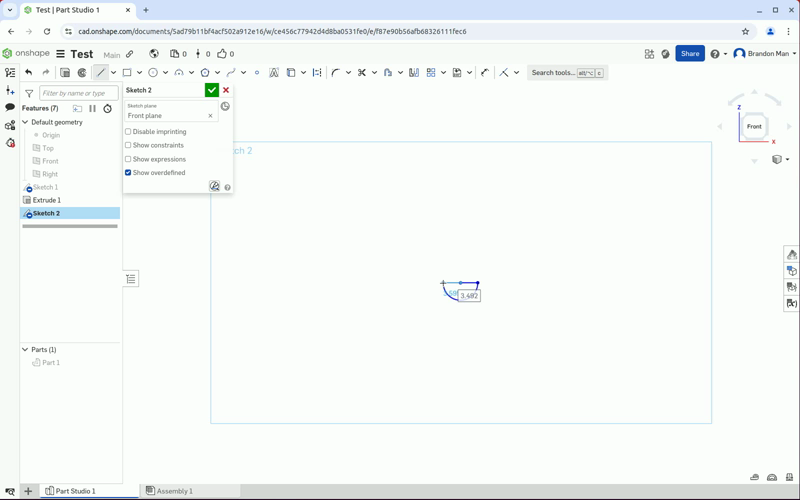
click(443, 282)
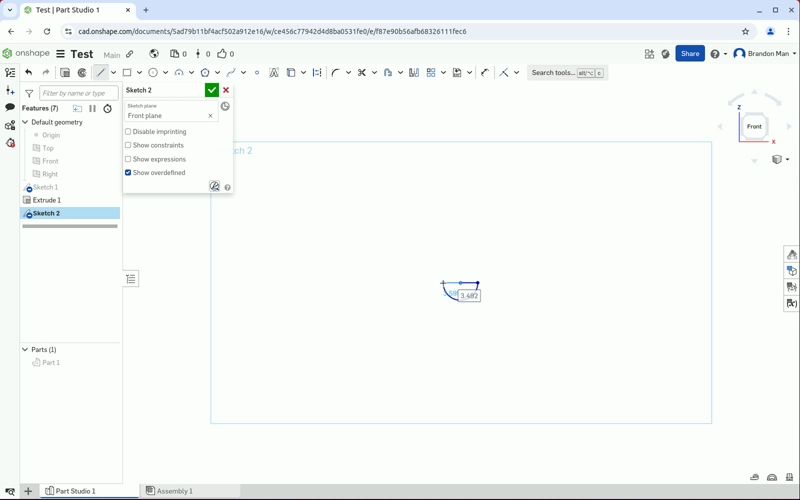
key(esc)
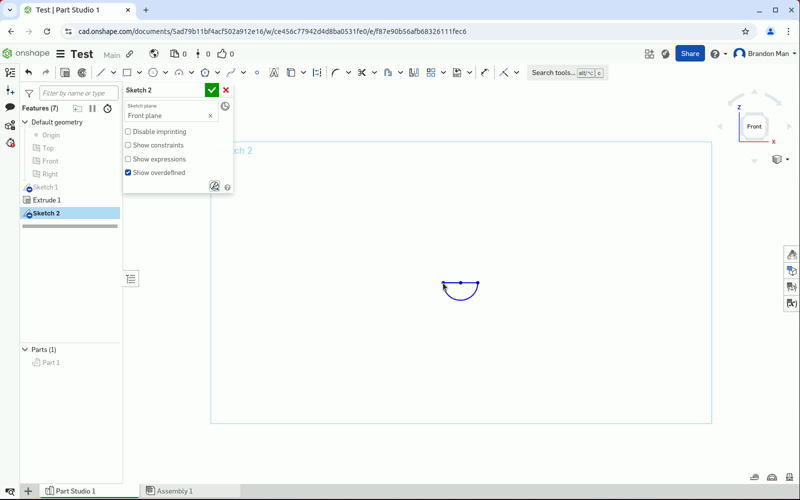
mouse_move(468, 290)
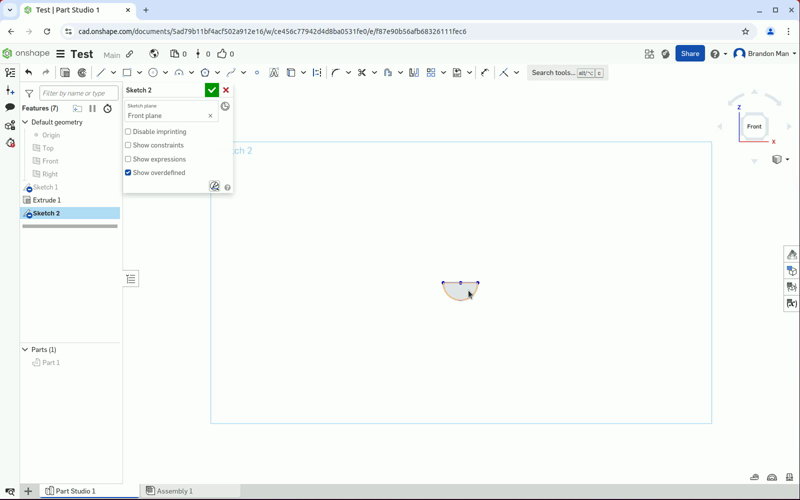
scroll(6)
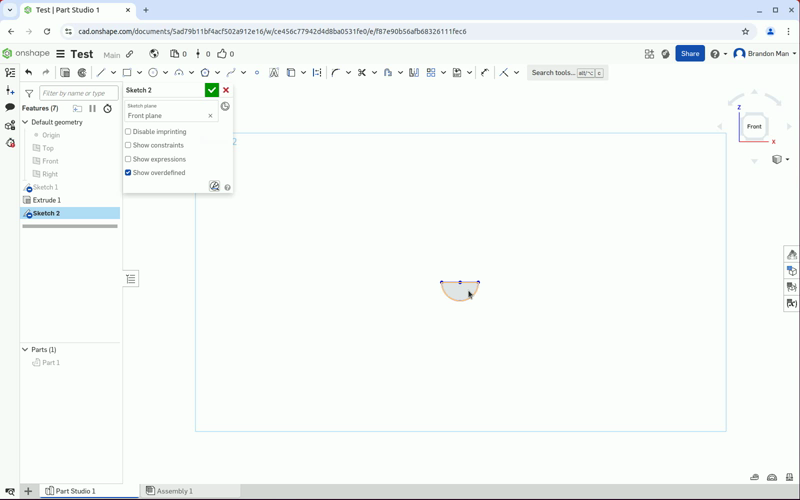
scroll(6)
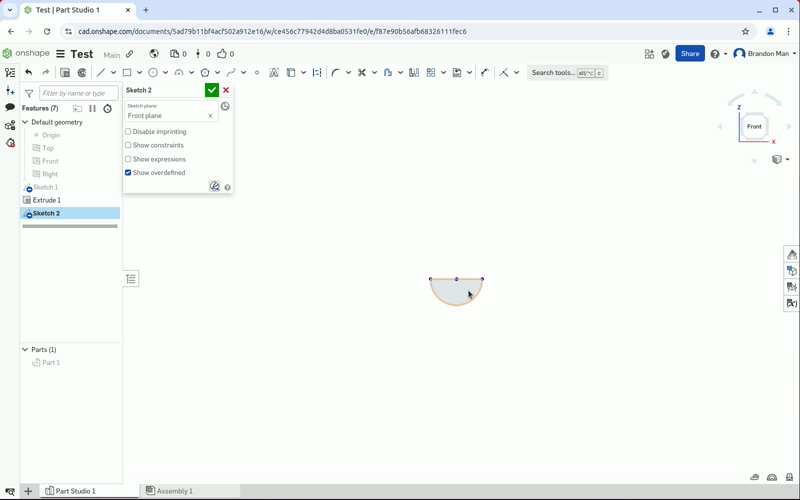
scroll(6)
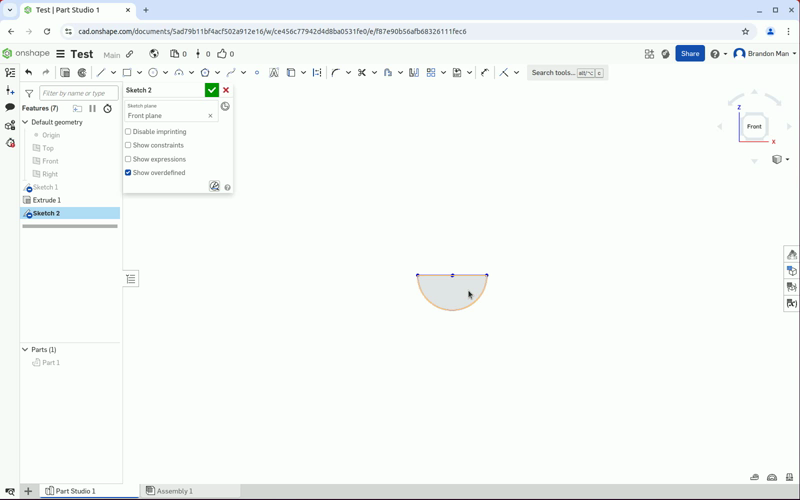
scroll(6)
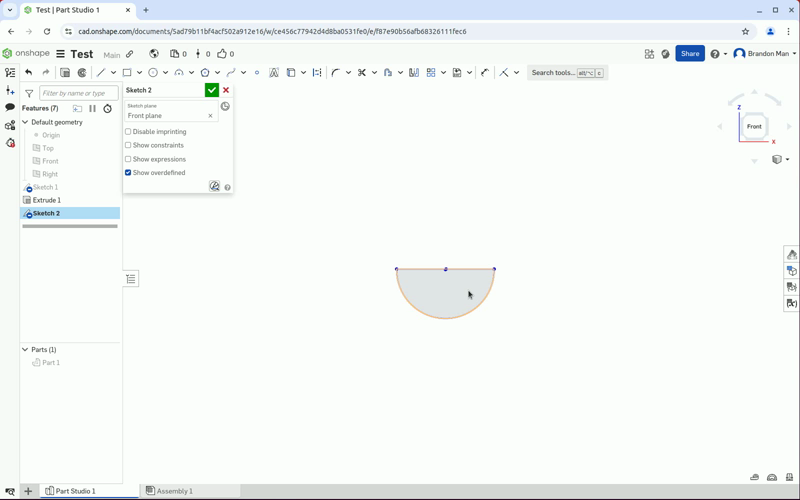
scroll(6)
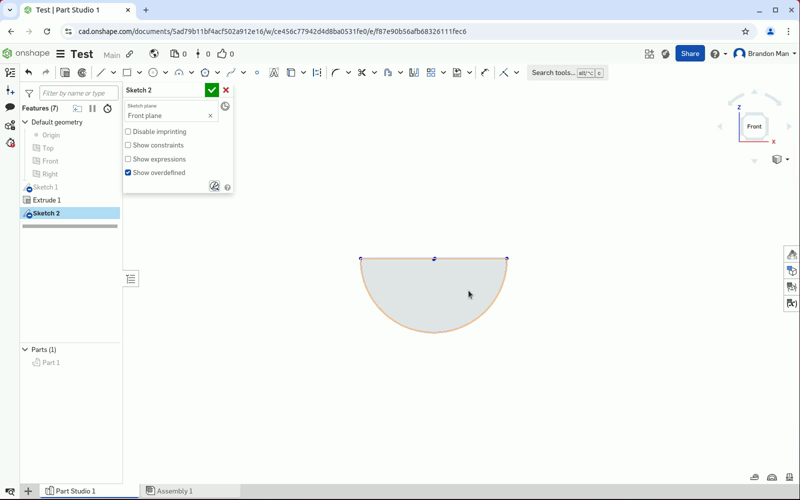
scroll(6)
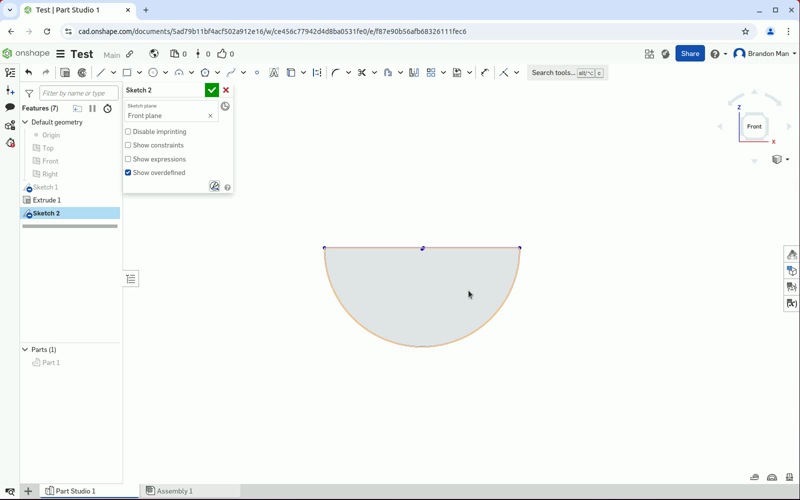
scroll(6)
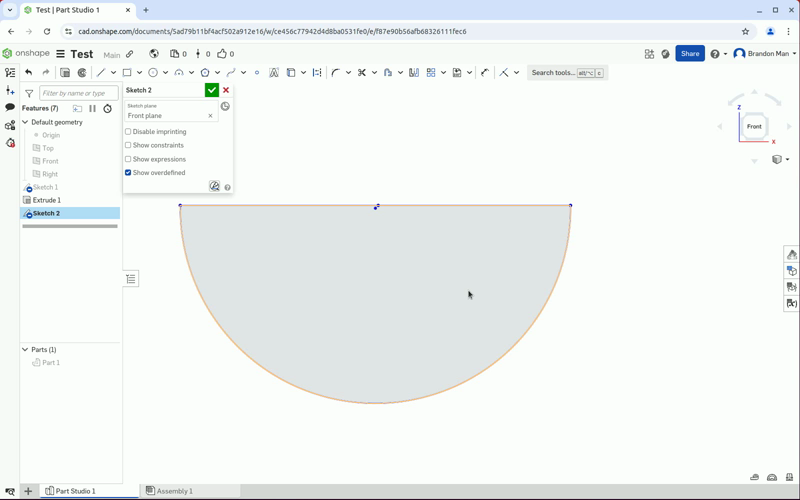
click(468, 290)
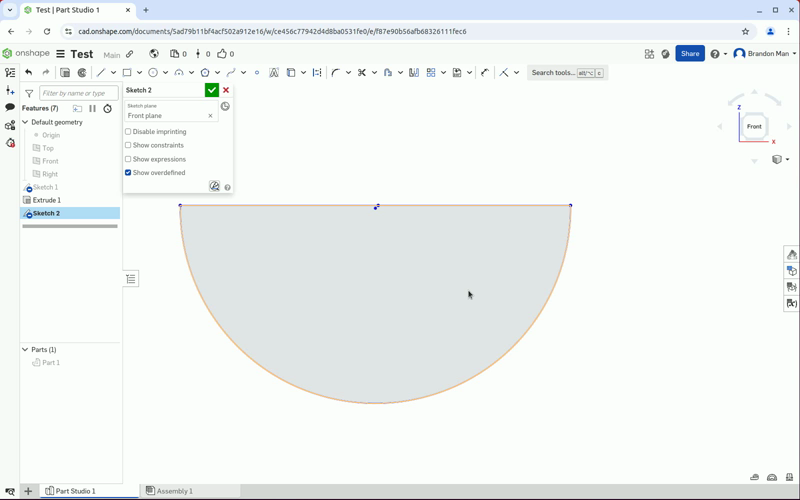
scroll(-6)
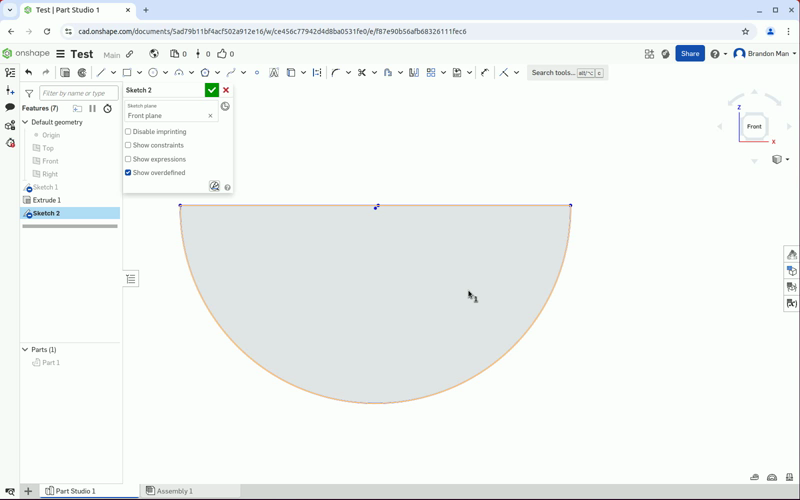
scroll(-6)
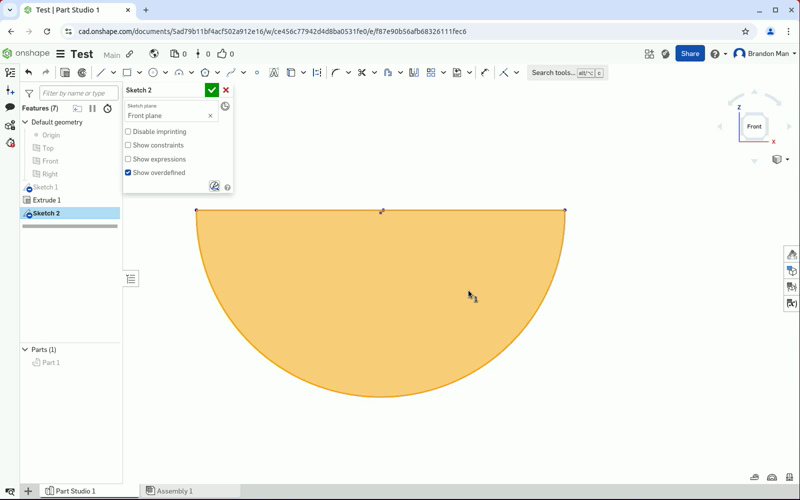
scroll(-6)
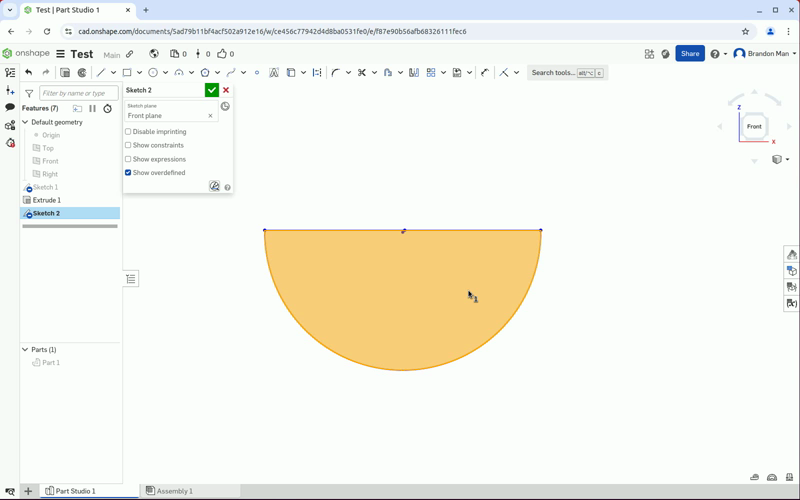
scroll(-6)
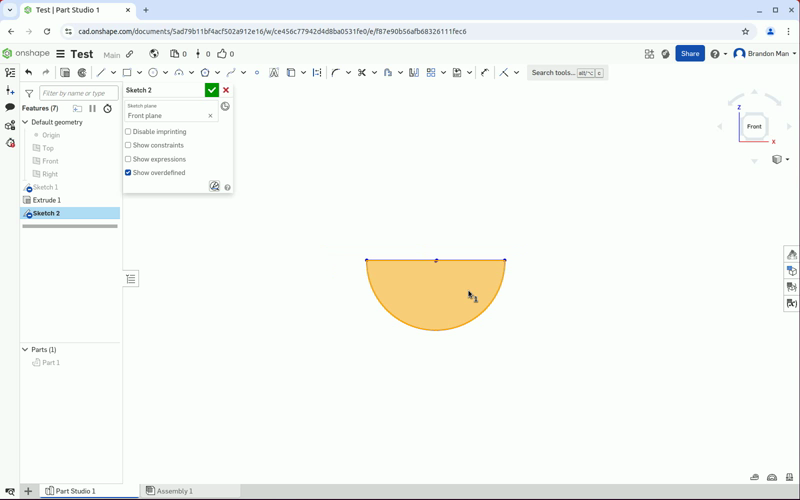
scroll(-6)
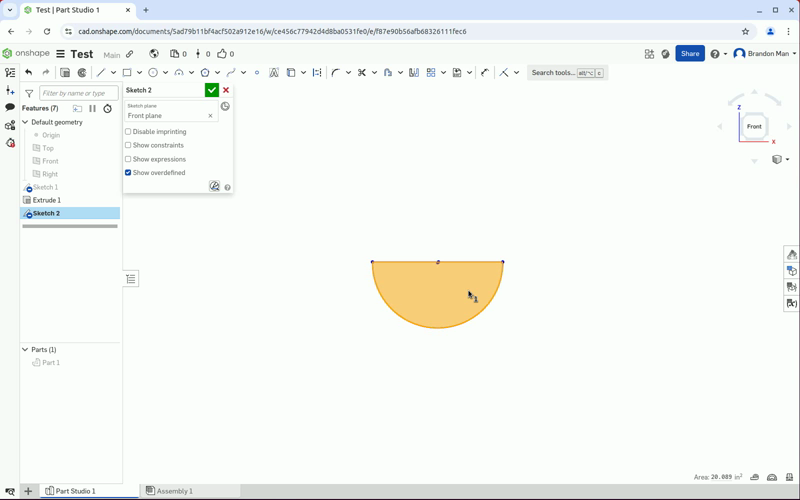
scroll(-6)
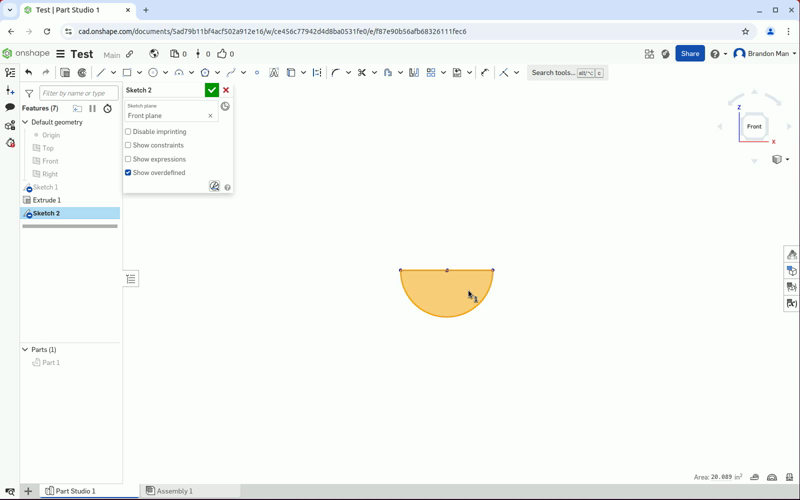
scroll(-6)
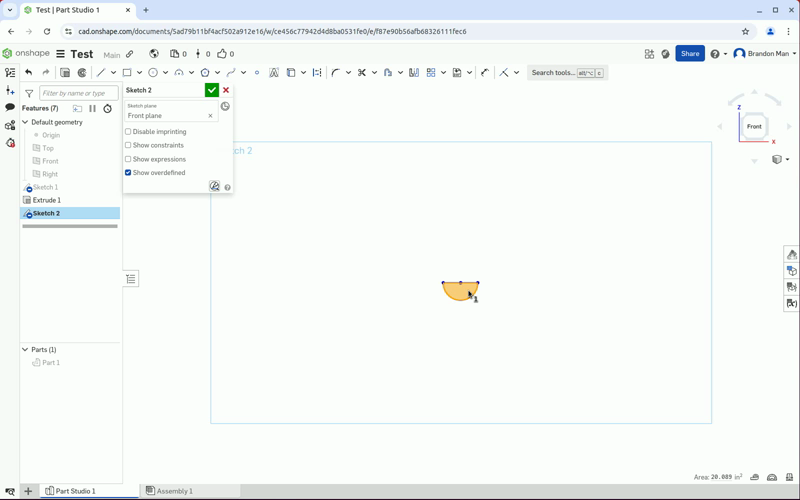
mouse_move(73, 352)
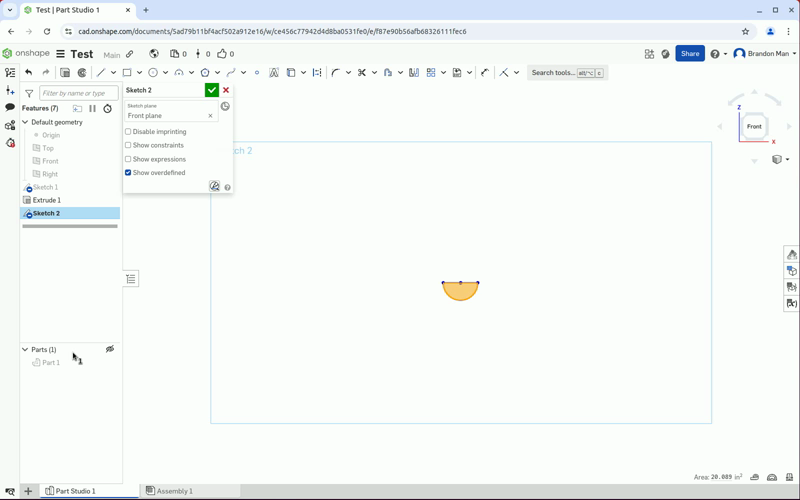
key(shift+y)
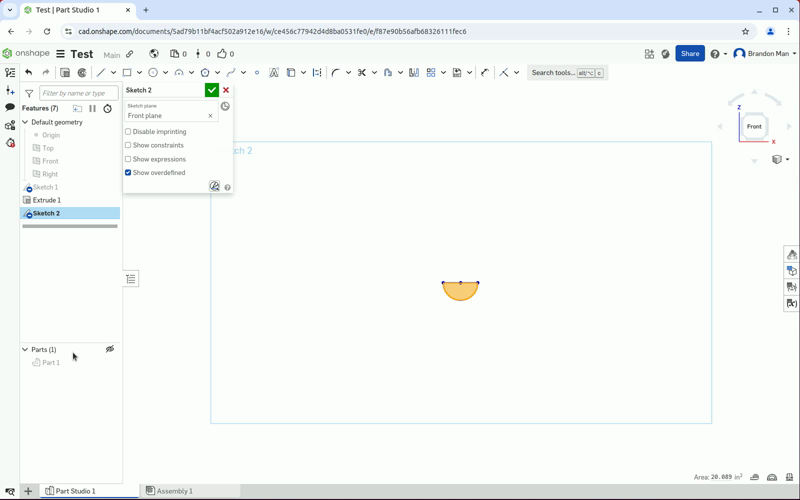
key(shift+e)
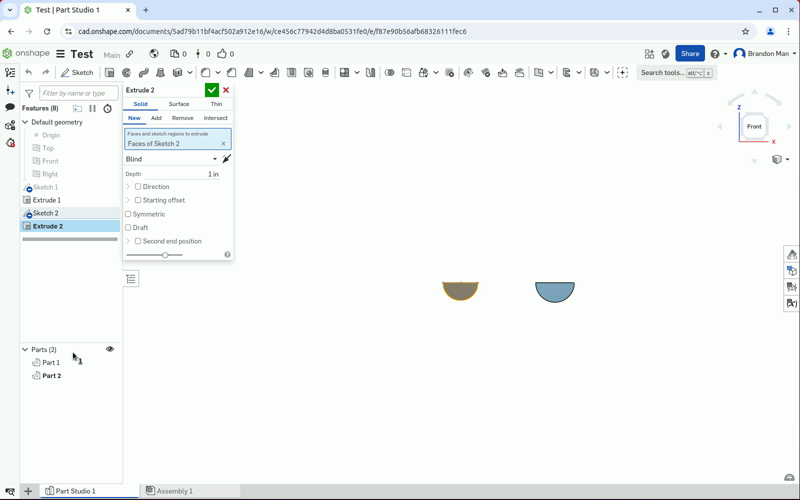
mouse_move(143, 106)
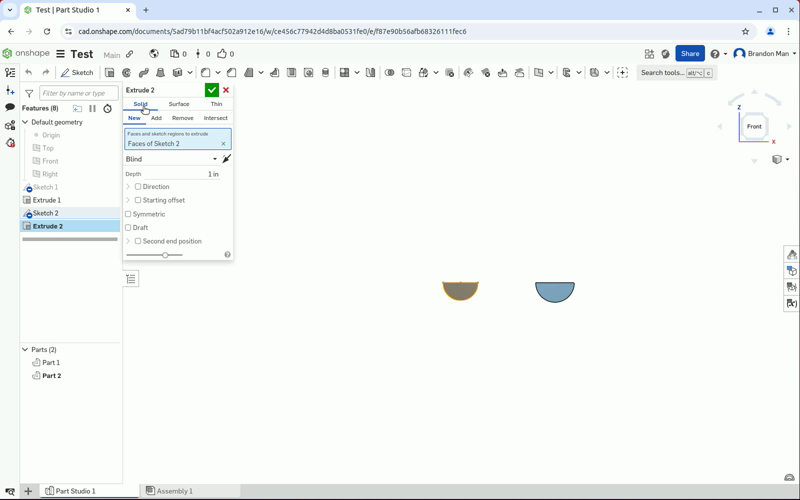
click(143, 106)
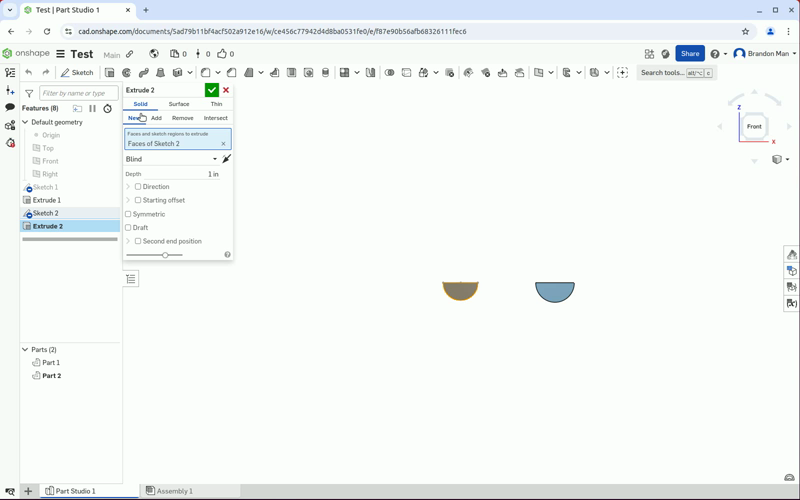
mouse_move(137, 120)
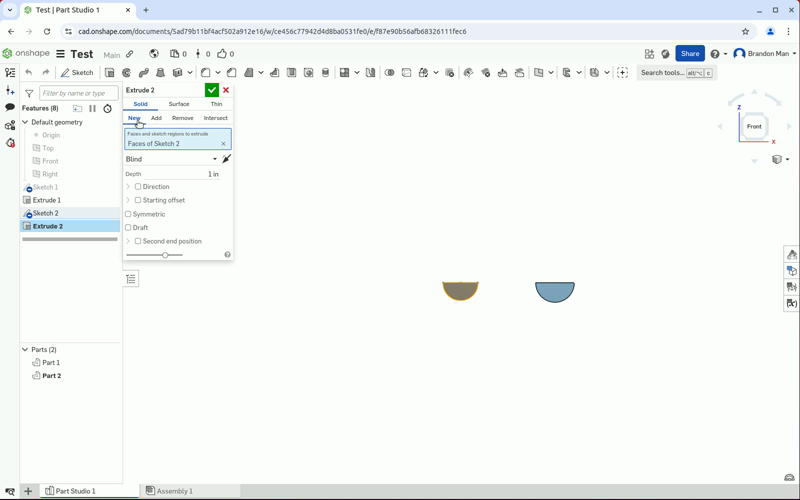
click(137, 120)
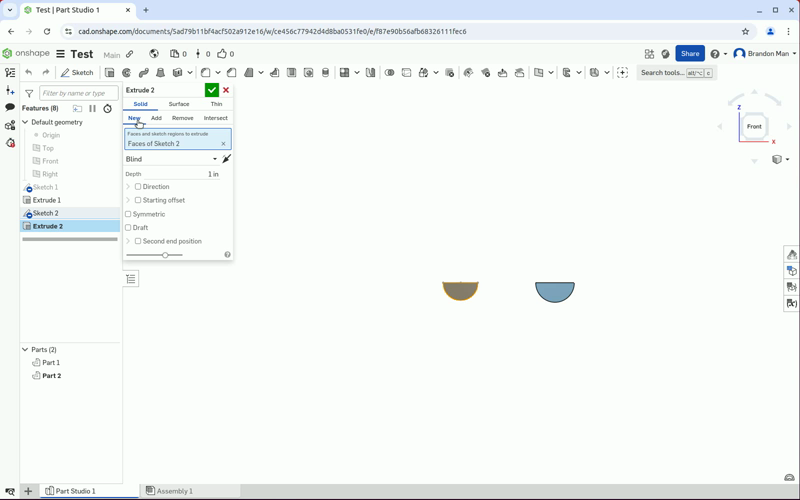
key(tab, 4)
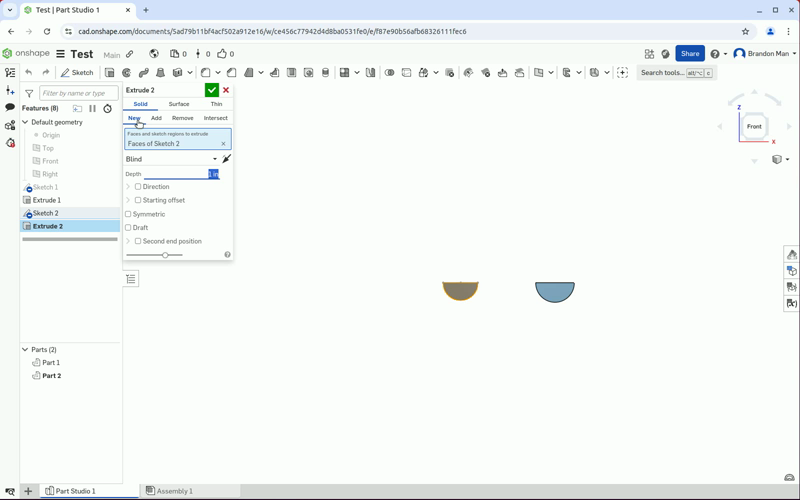
text(10.11)
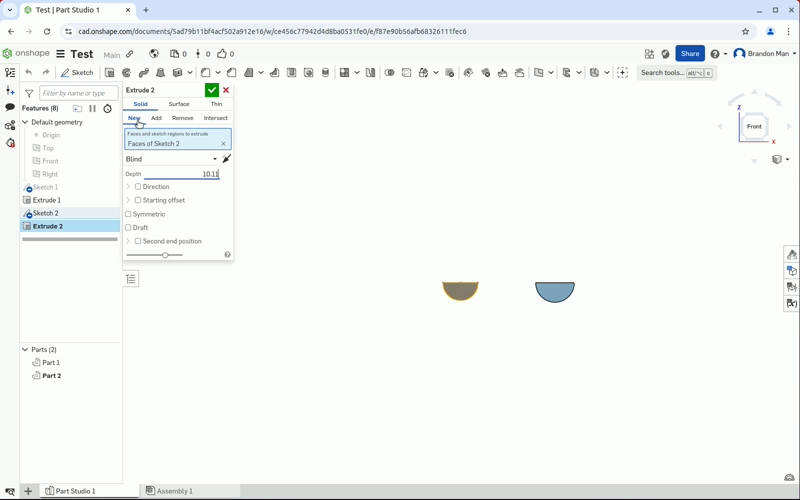
key(enter)
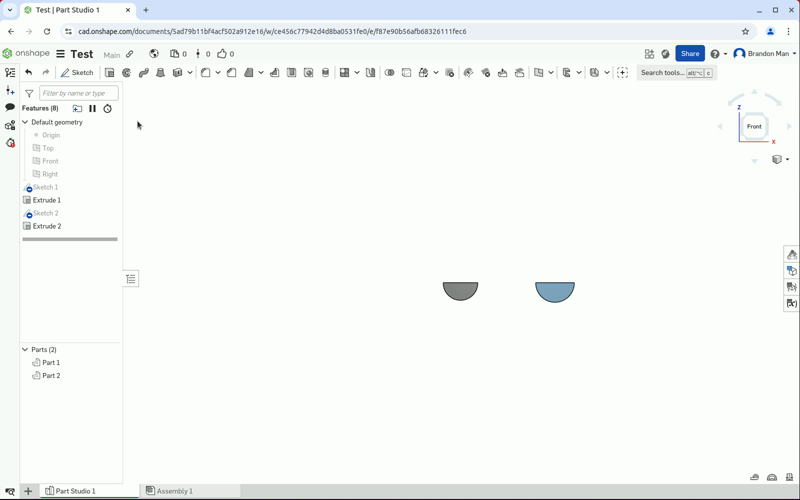
key(shift+h)
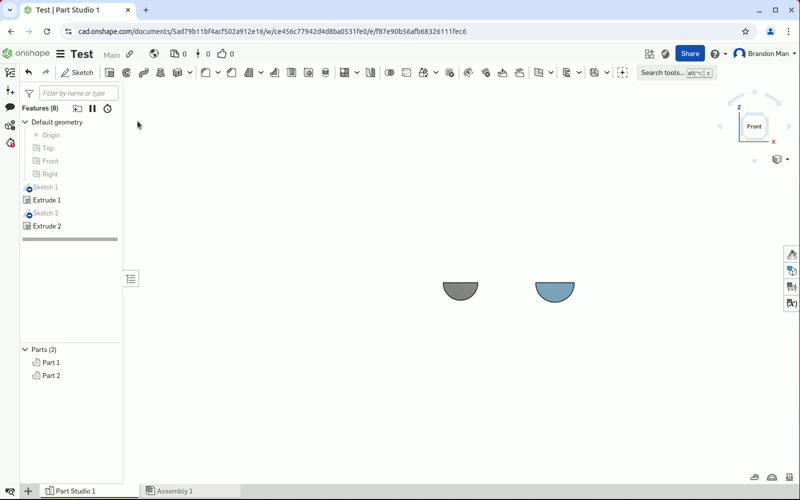
key(shift+h)
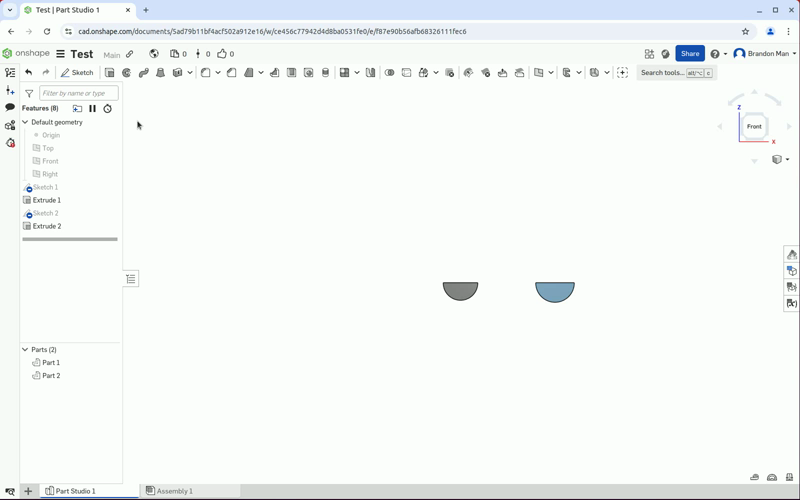
mouse_move(73, 189)
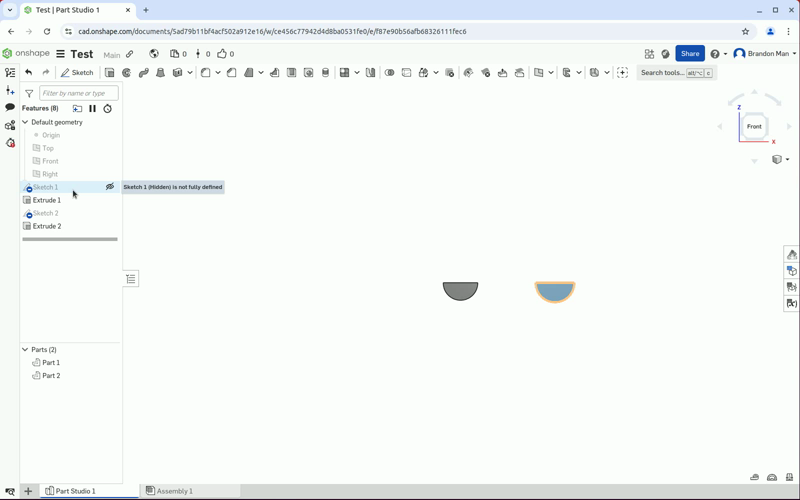
click(73, 189)
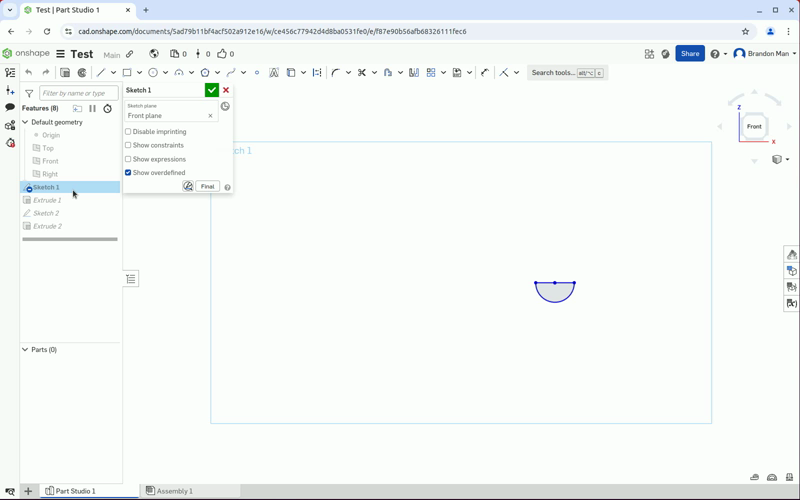
mouse_move(229, 92)
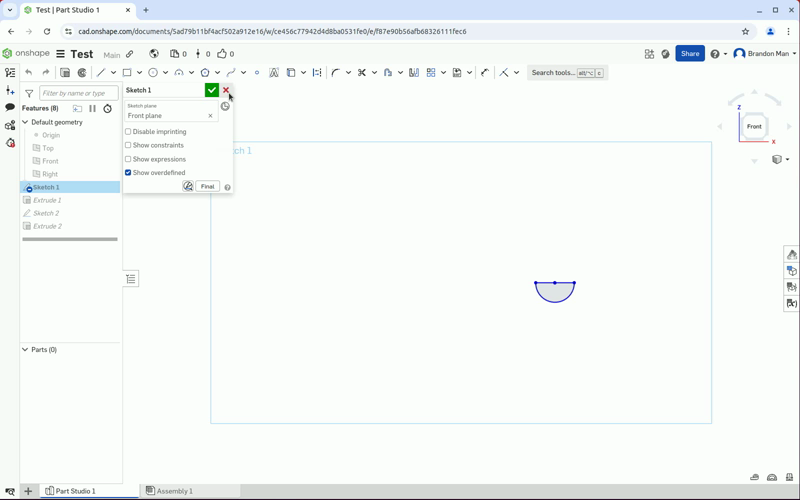
click(229, 92)
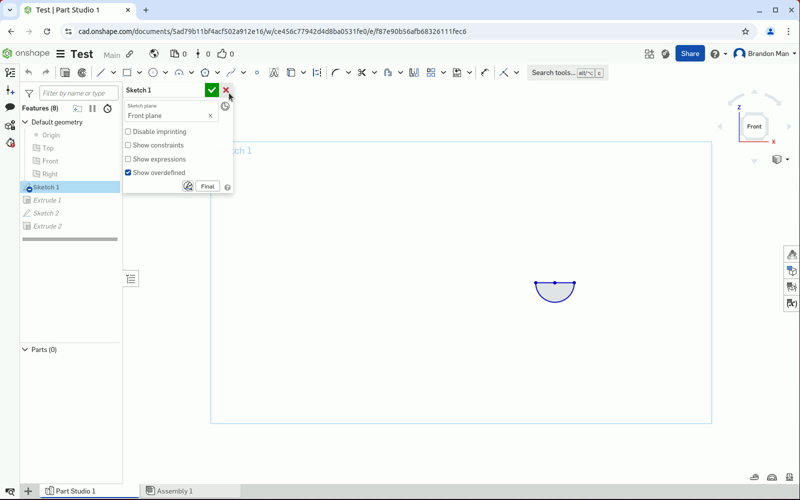
key(shift+s)
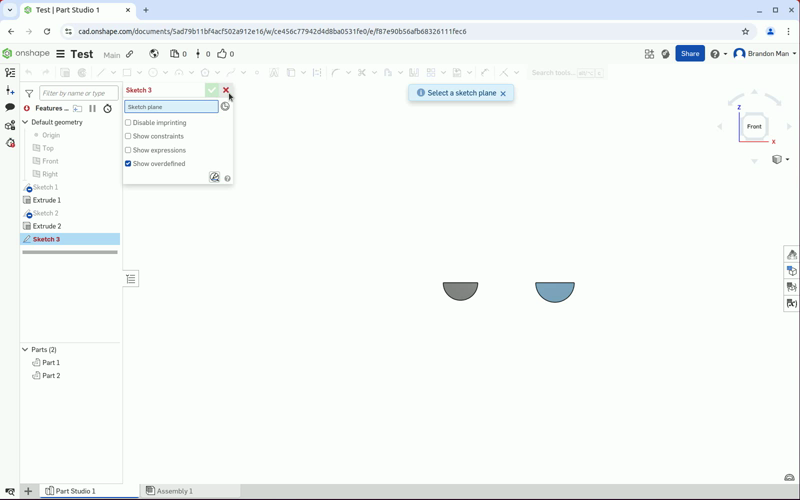
mouse_move(73, 163)
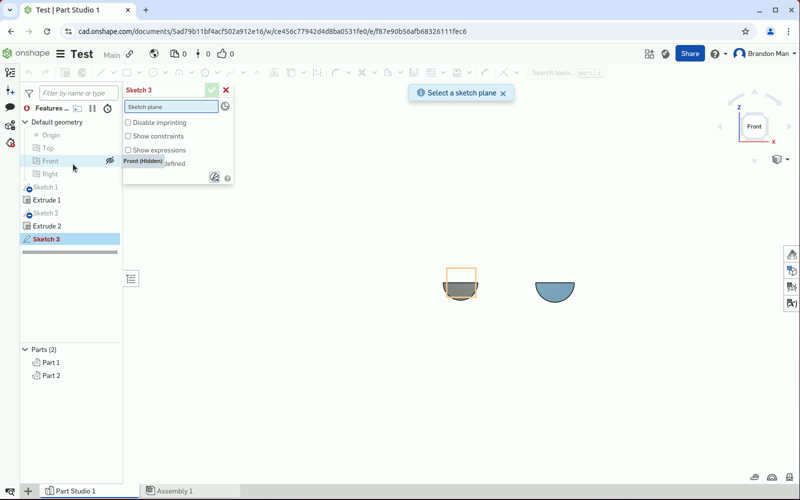
click(73, 163)
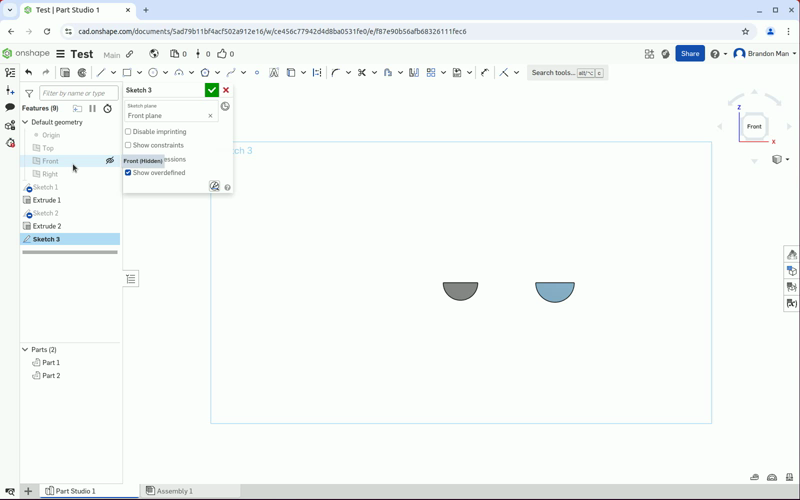
mouse_move(73, 352)
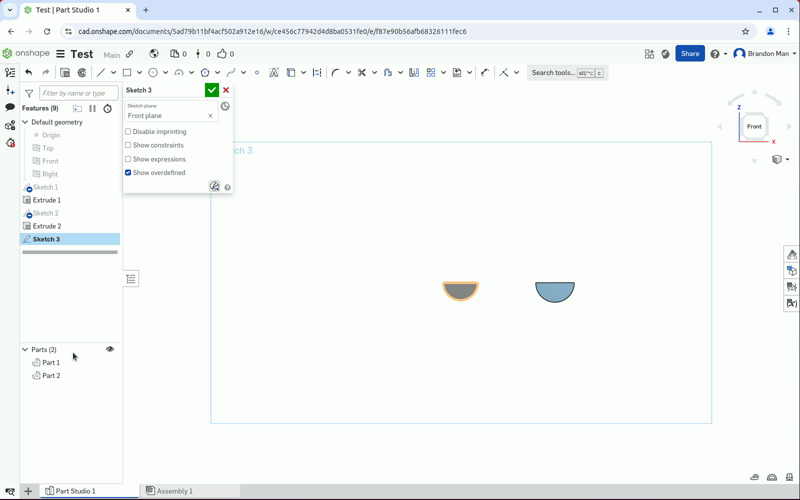
key(y)
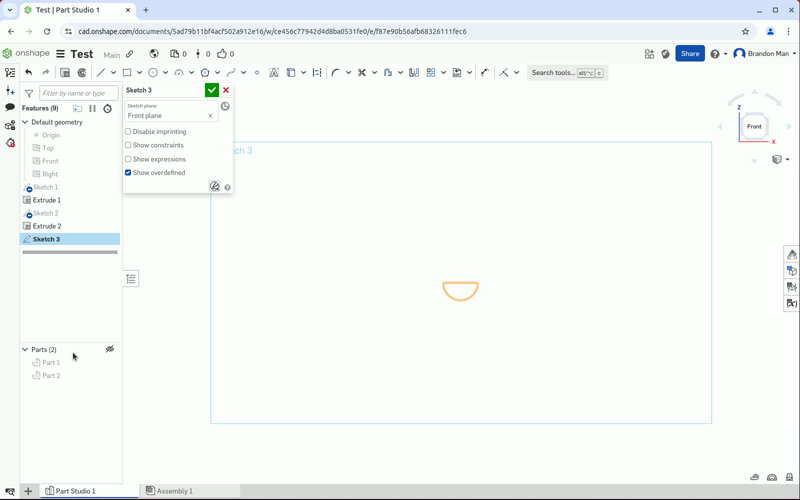
key(a)
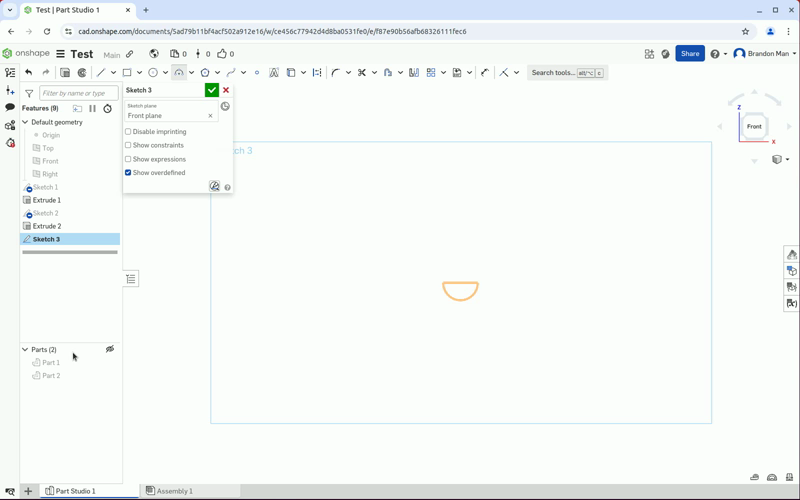
key_down(shift)
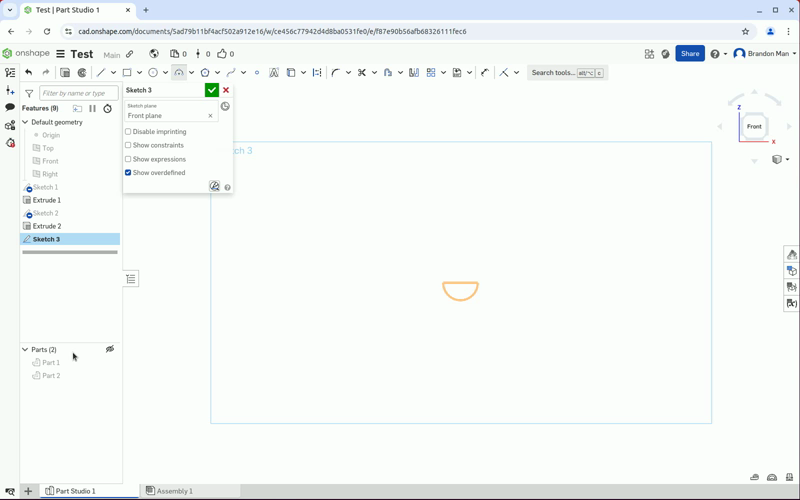
mouse_move(380, 282)
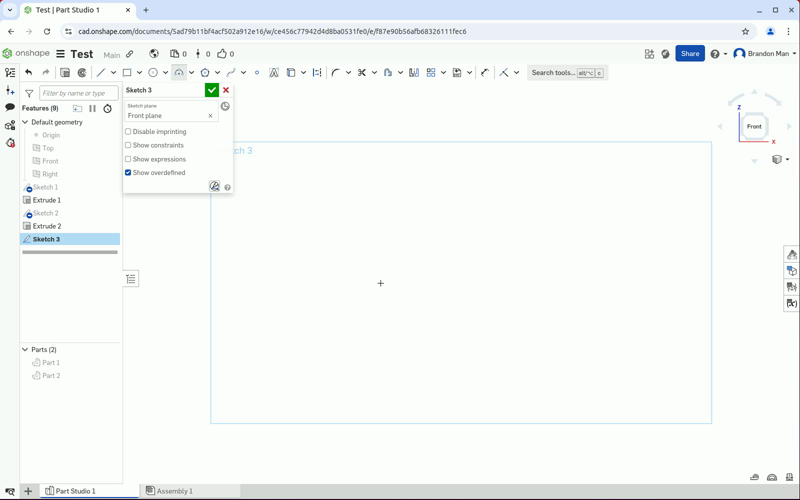
click(380, 282)
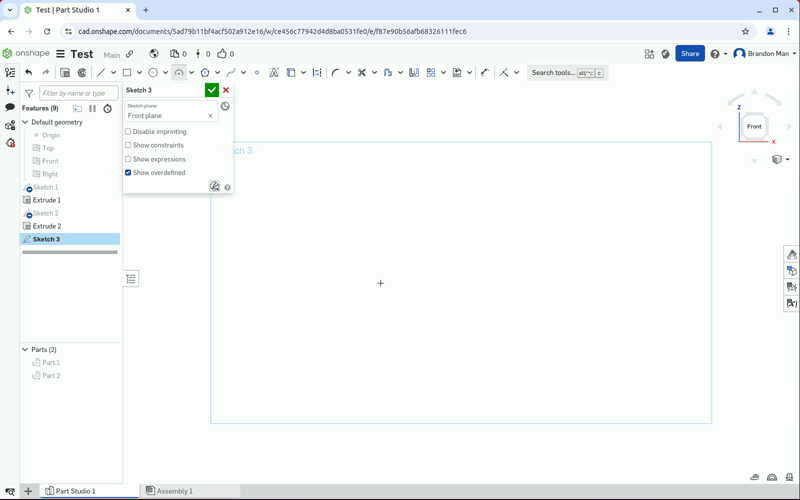
key_up(shift)
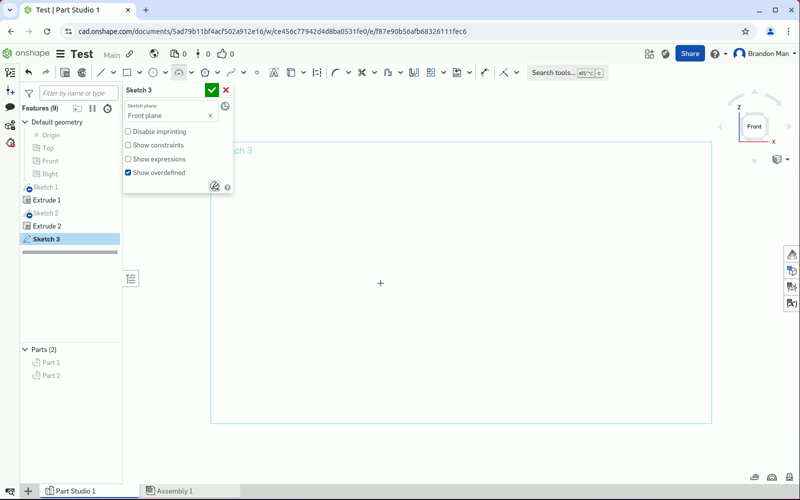
key_down(shift)
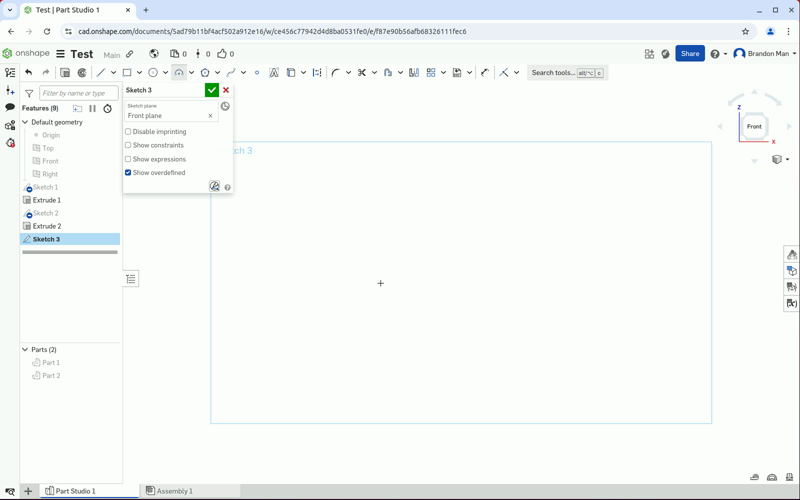
mouse_move(419, 282)
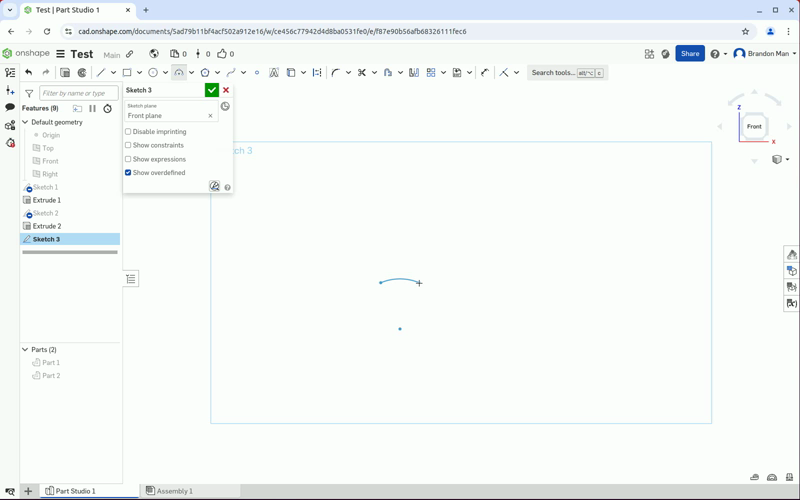
click(419, 282)
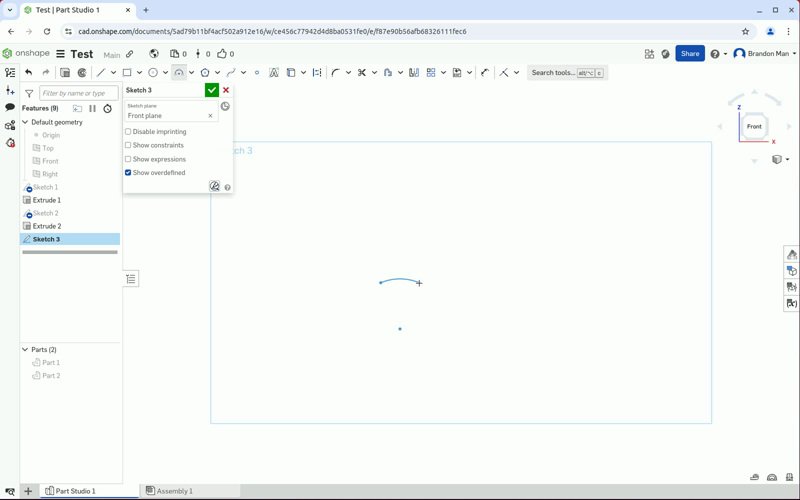
mouse_move(400, 302)
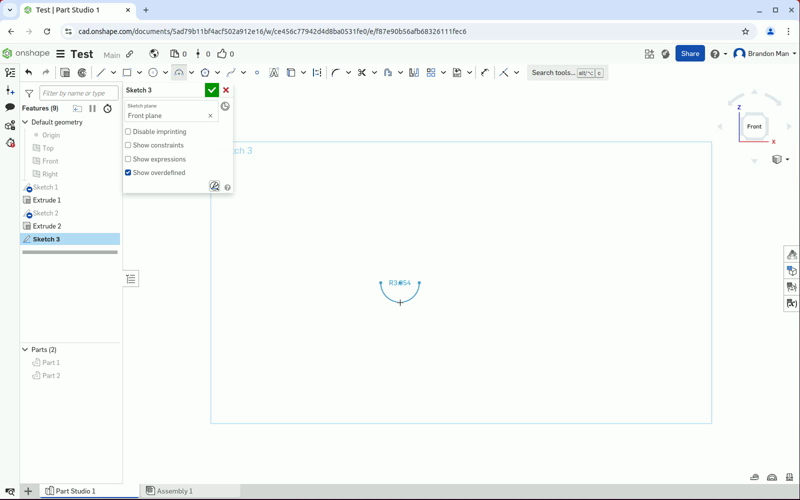
click(400, 302)
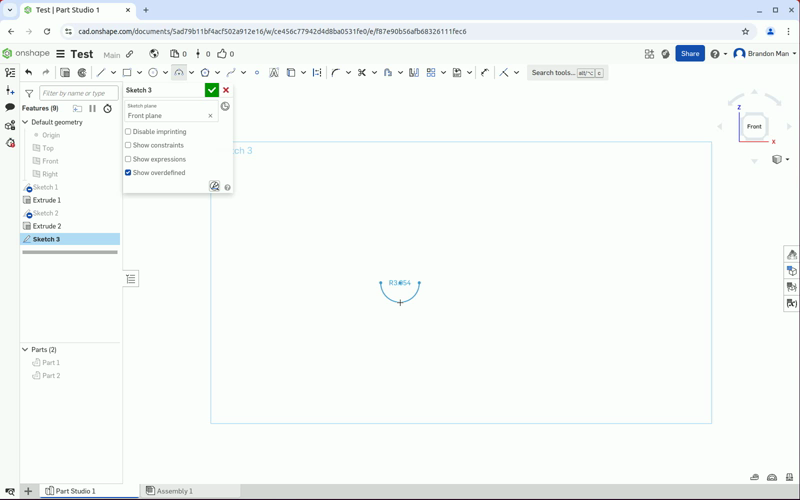
key_up(shift)
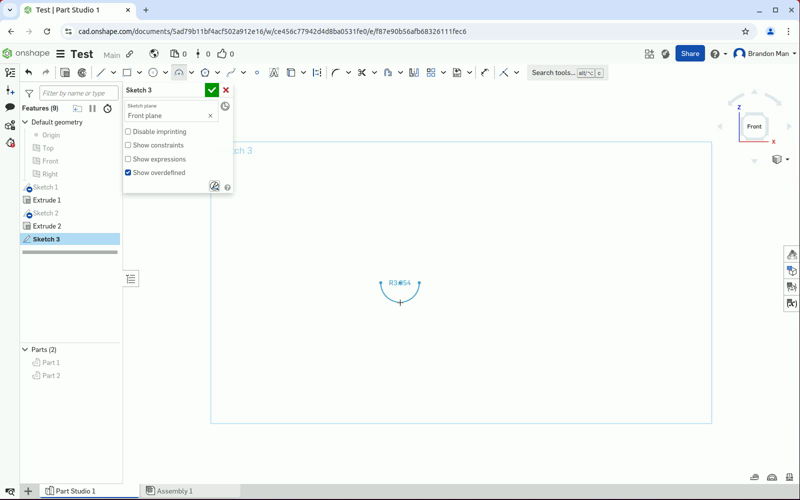
key(esc)
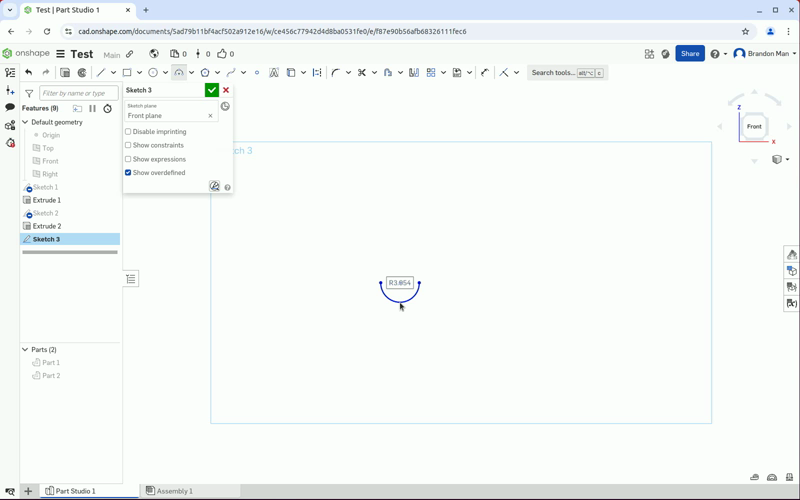
key(l)
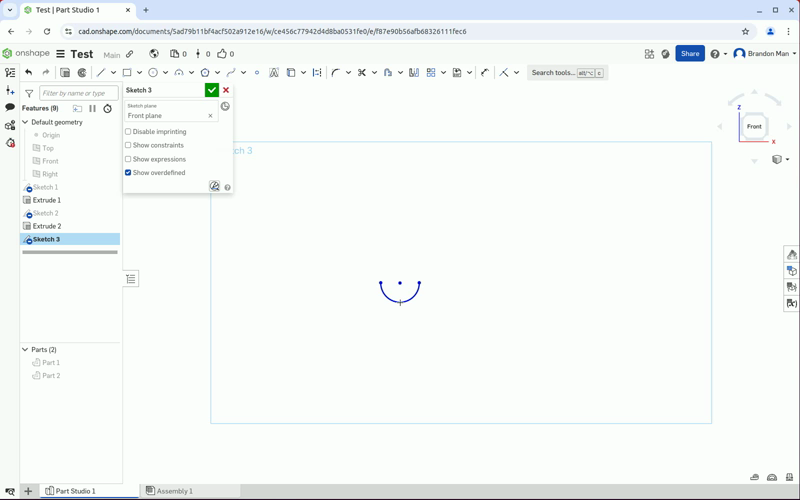
mouse_move(419, 282)
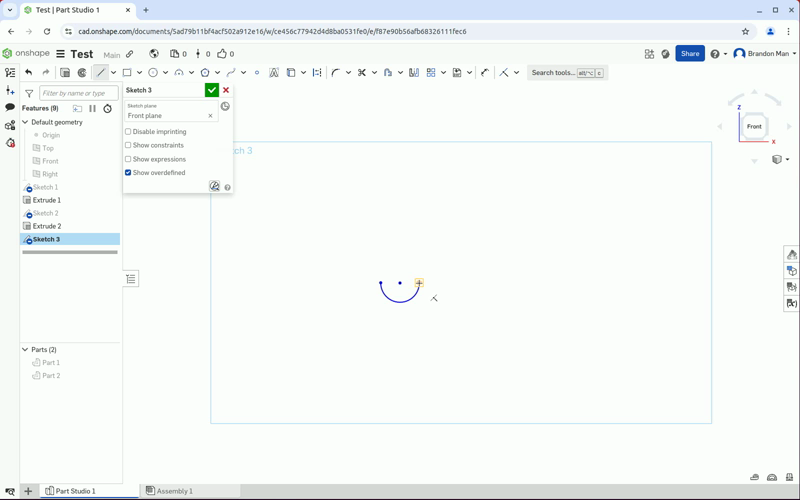
click(419, 282)
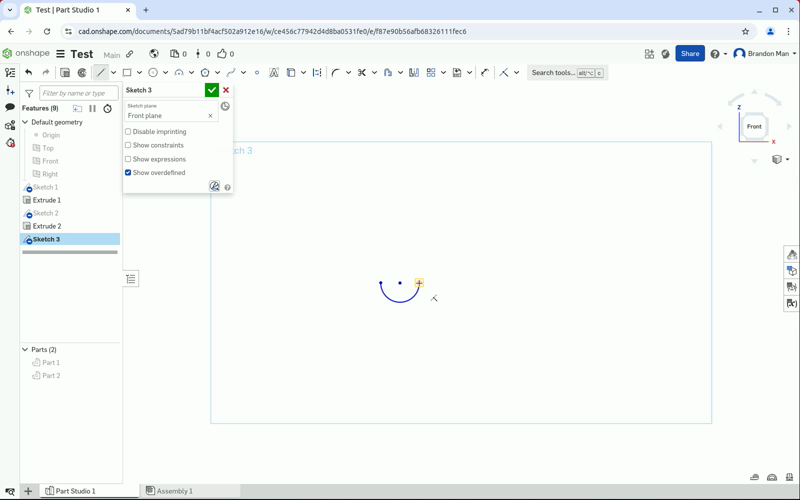
key_down(shift)
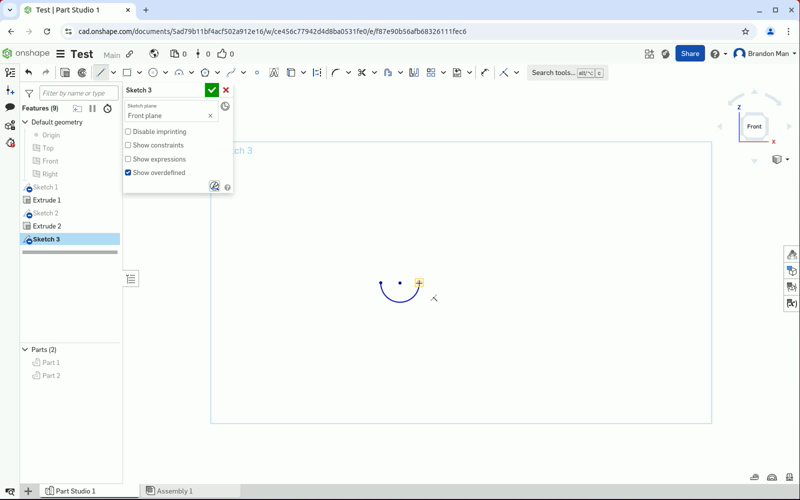
mouse_move(449, 282)
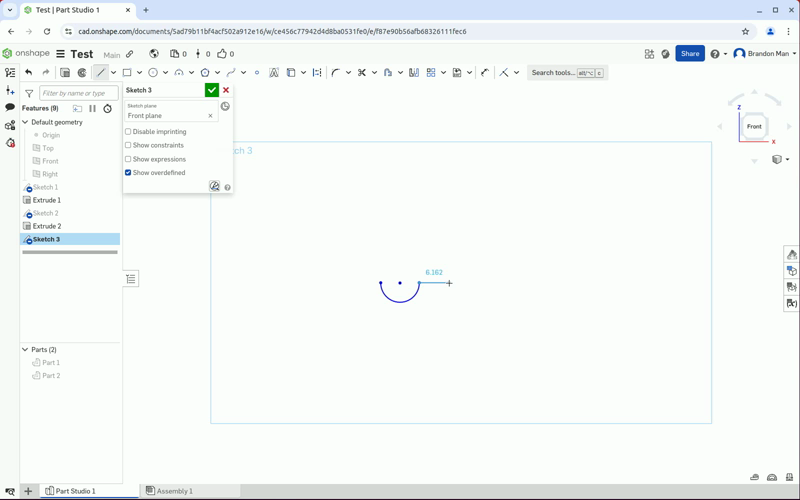
mouse_move(400, 282)
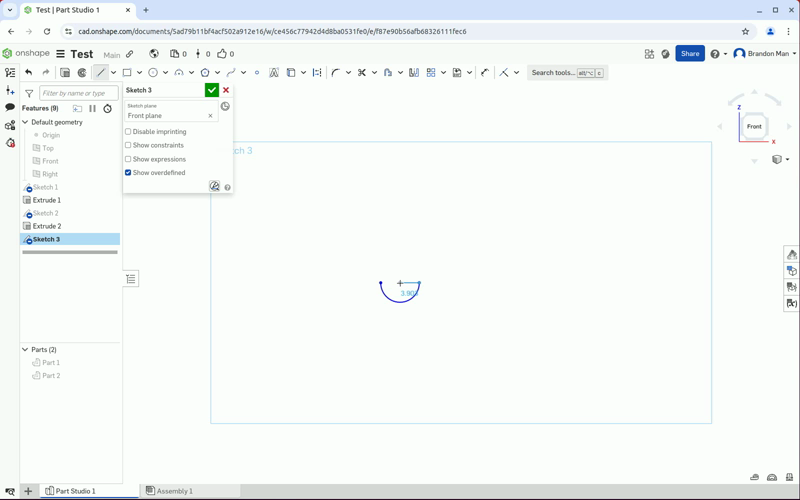
click(400, 282)
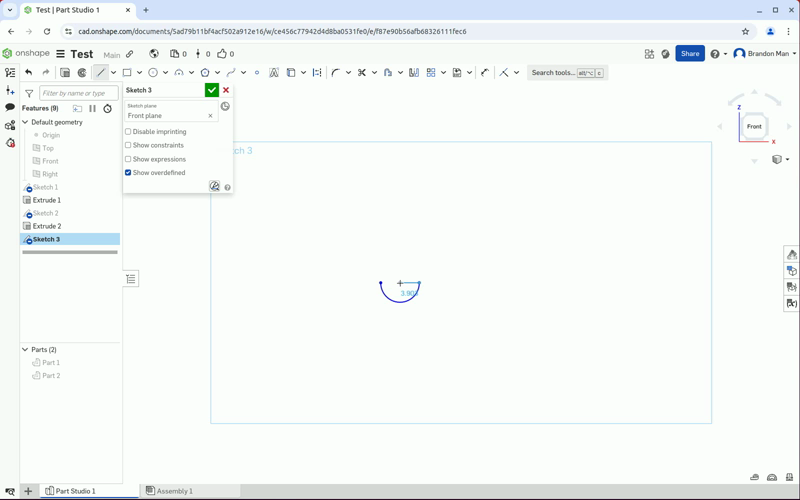
key_up(shift)
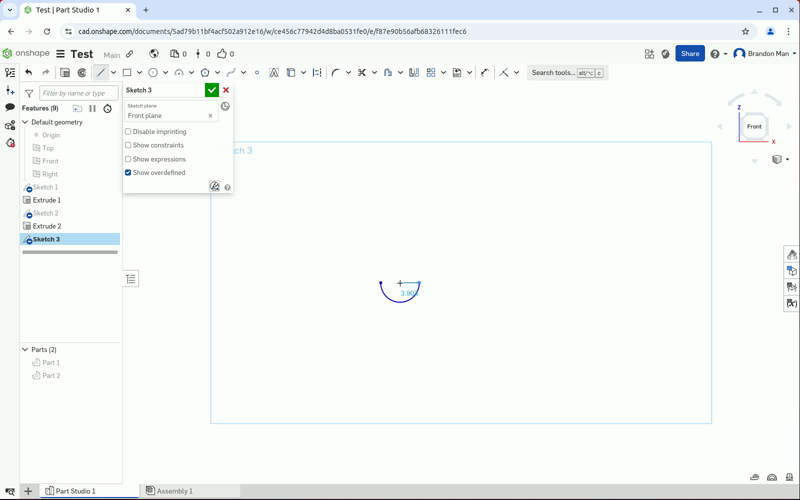
mouse_move(430, 282)
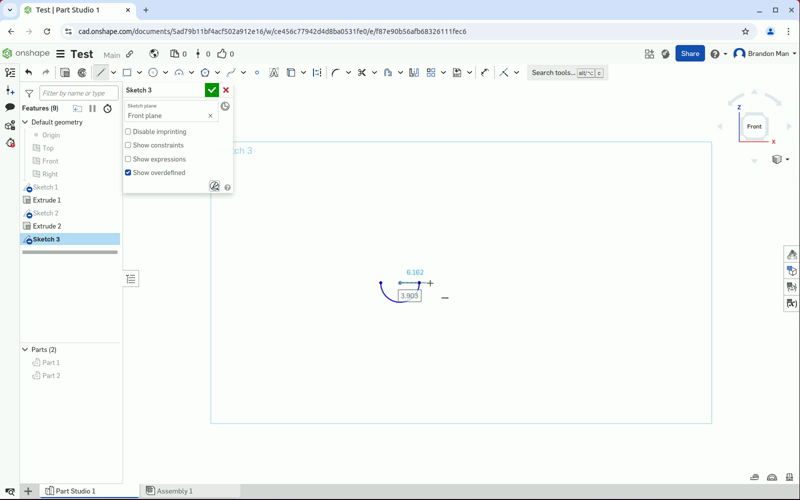
key_down(shift)
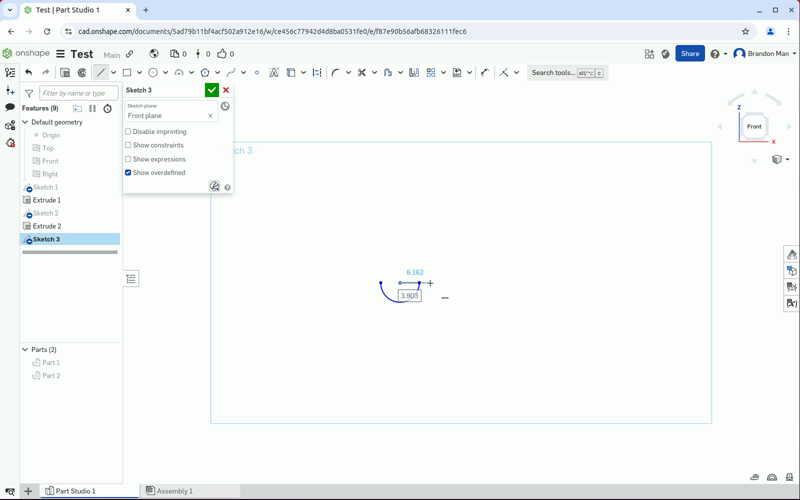
mouse_move(380, 282)
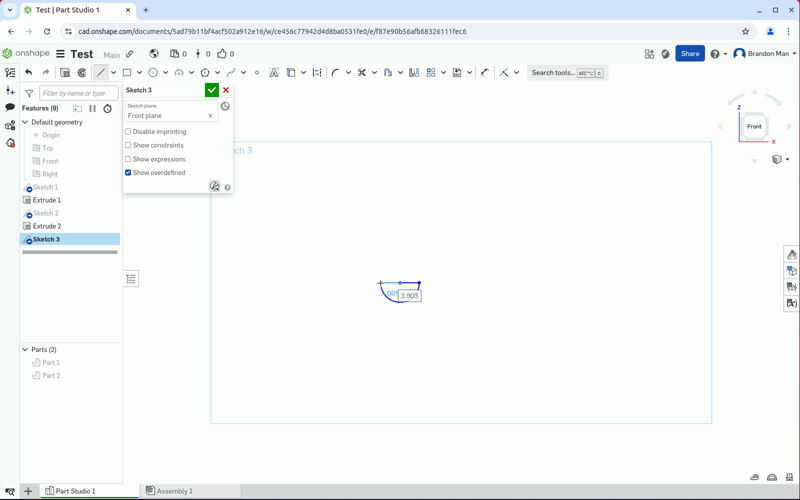
key_up(shift)
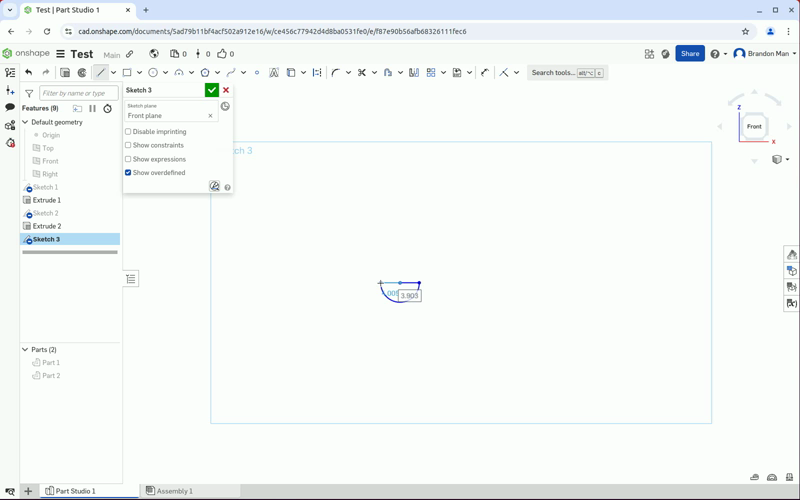
click(380, 282)
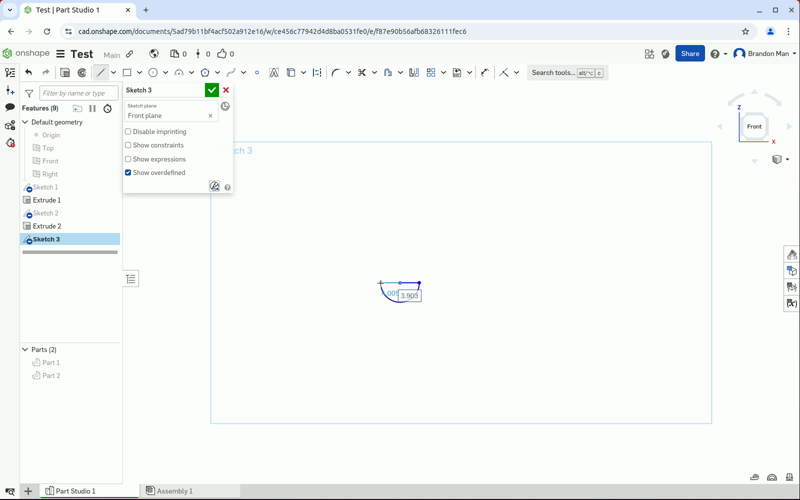
key(esc)
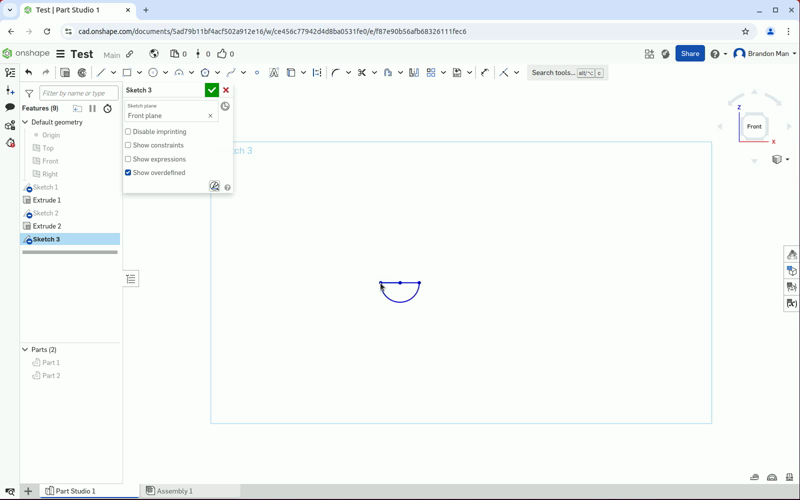
mouse_move(396, 289)
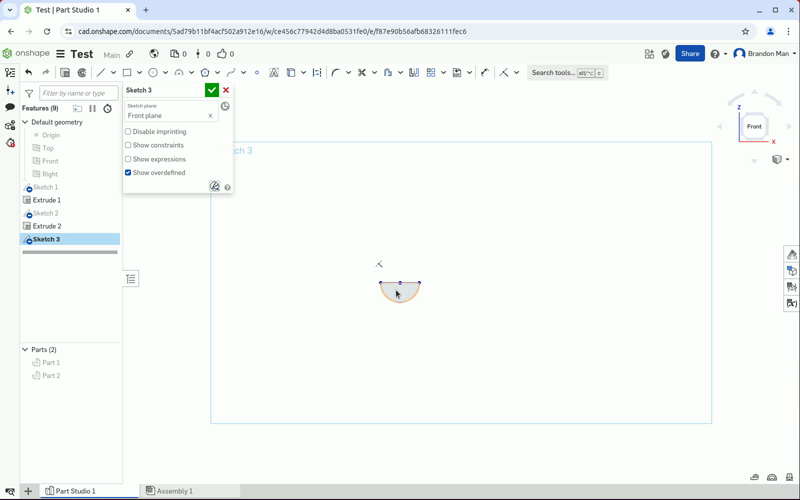
scroll(6)
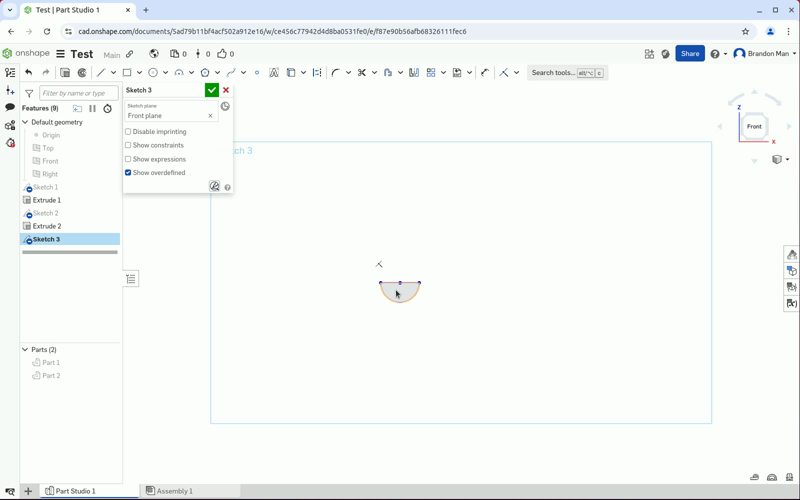
scroll(6)
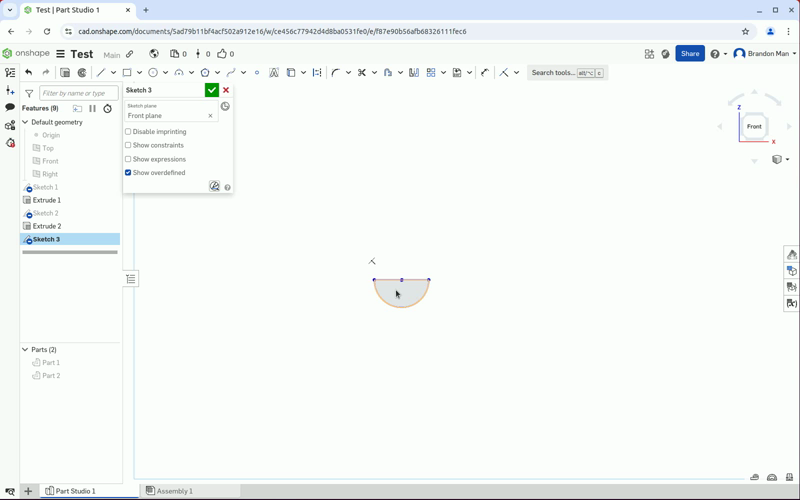
scroll(6)
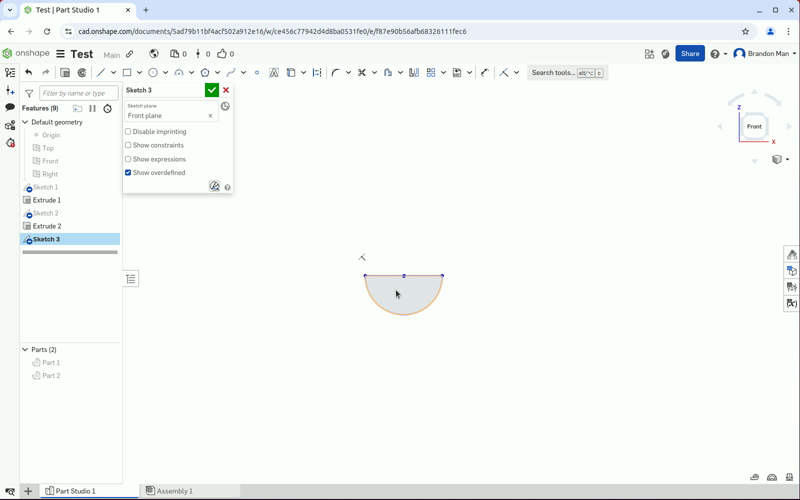
scroll(6)
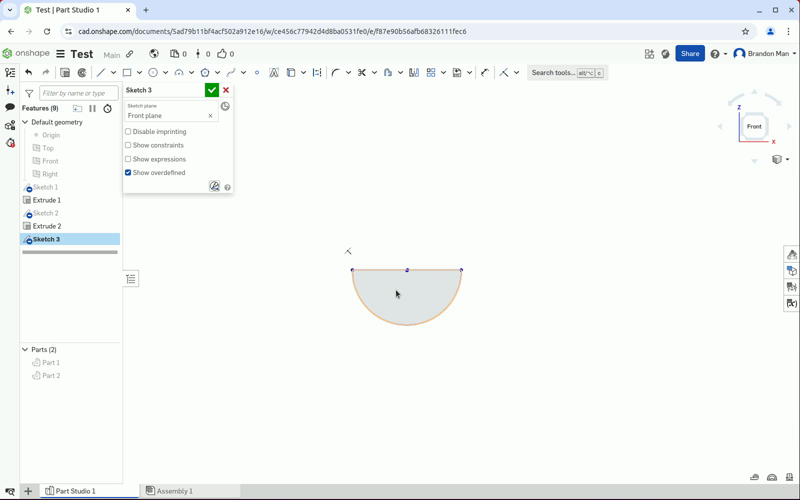
scroll(6)
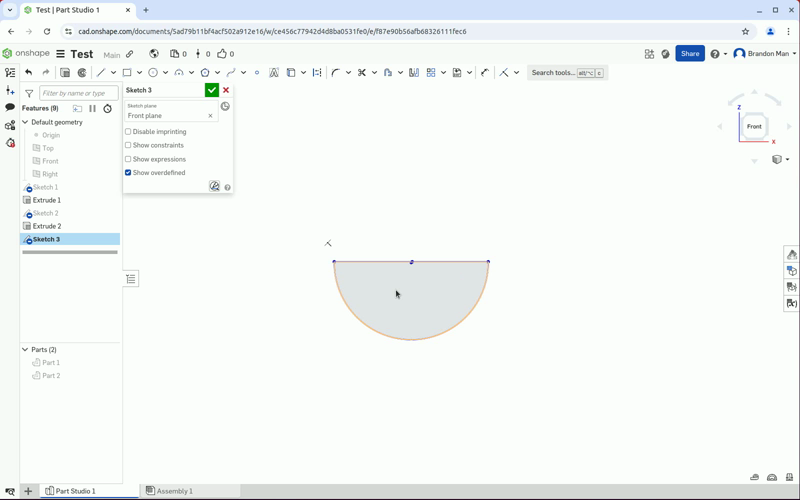
scroll(6)
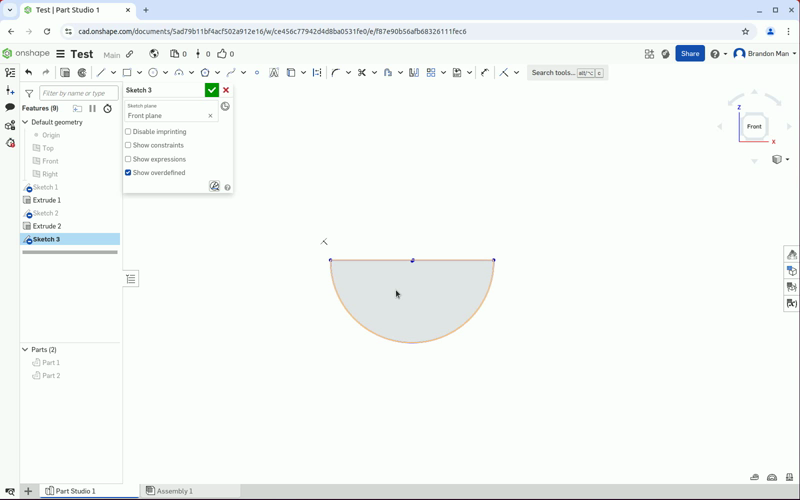
scroll(6)
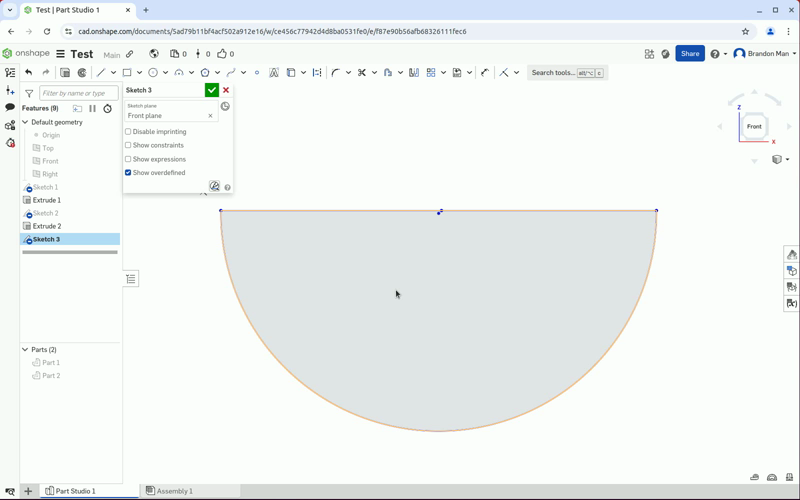
click(396, 289)
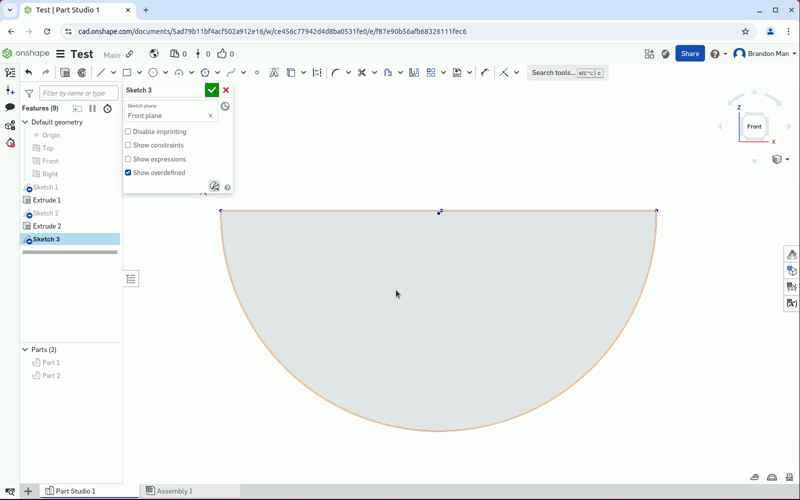
scroll(-6)
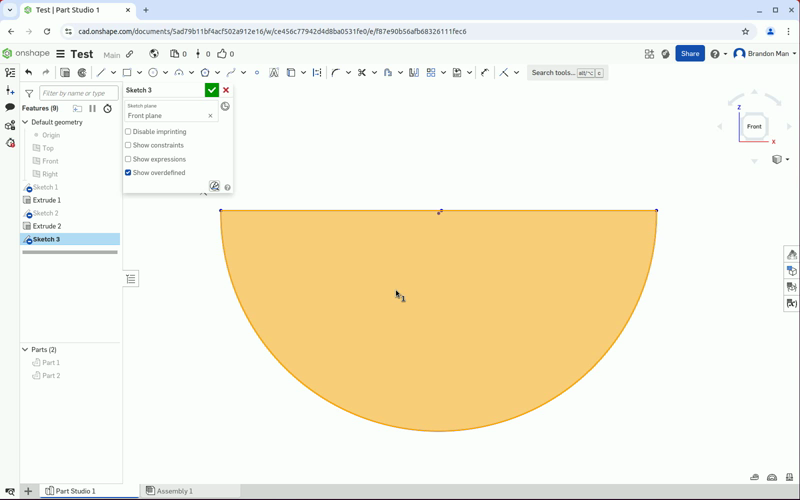
scroll(-6)
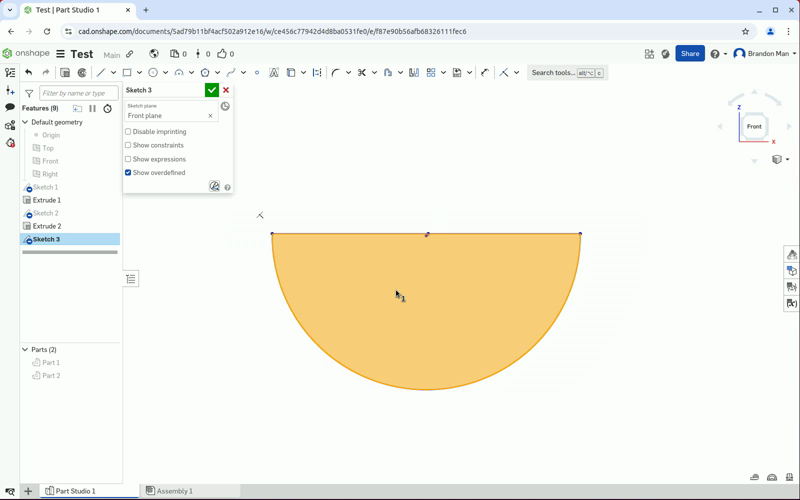
scroll(-6)
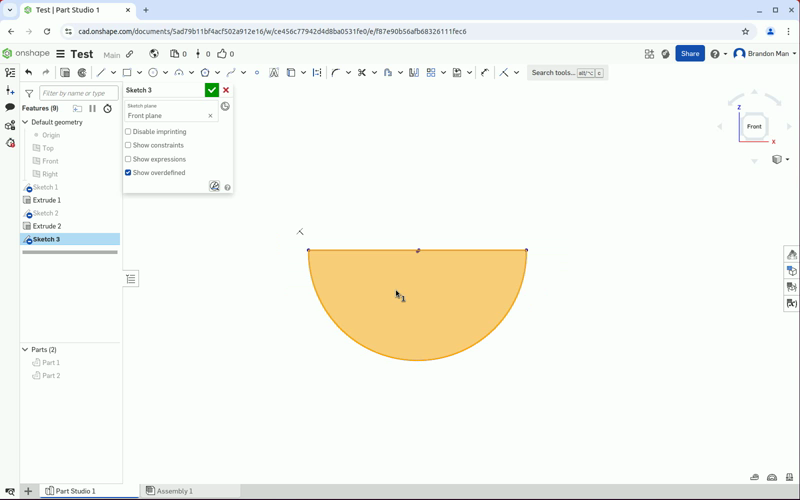
scroll(-6)
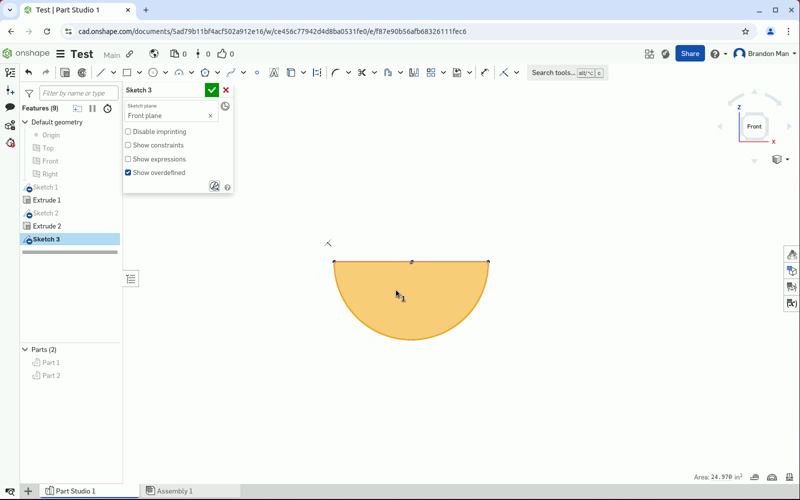
scroll(-6)
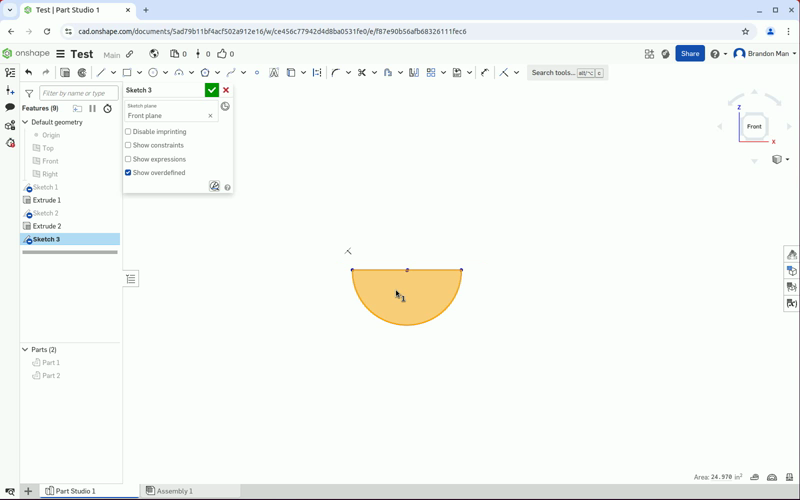
scroll(-6)
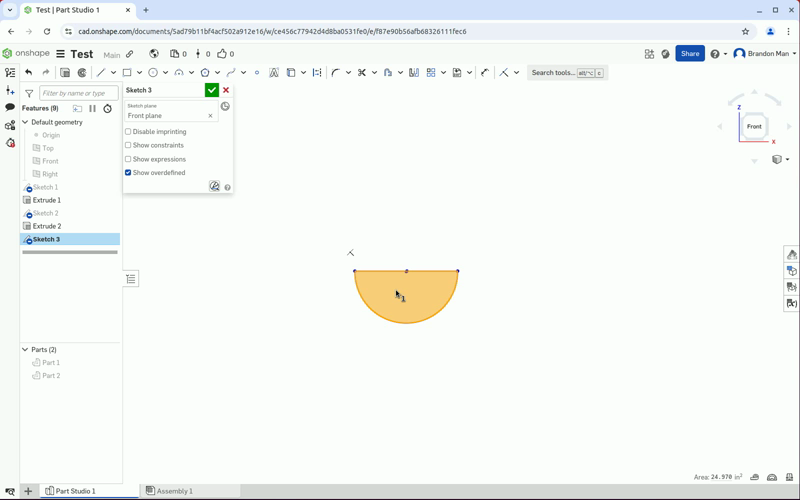
scroll(-6)
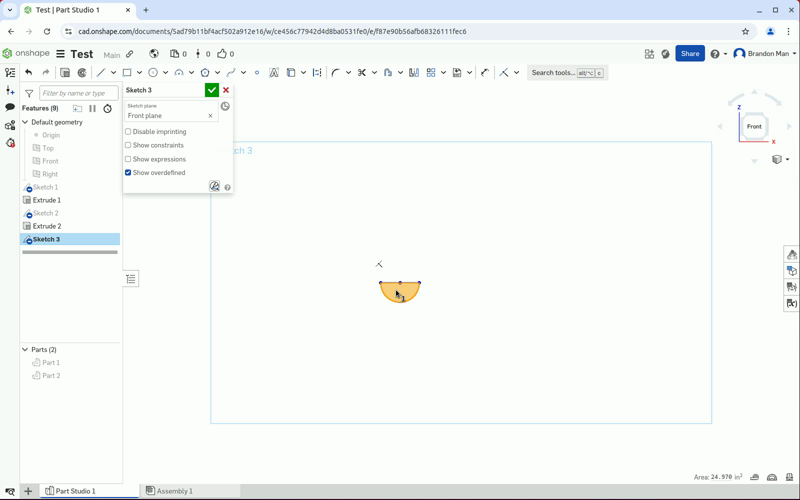
mouse_move(73, 352)
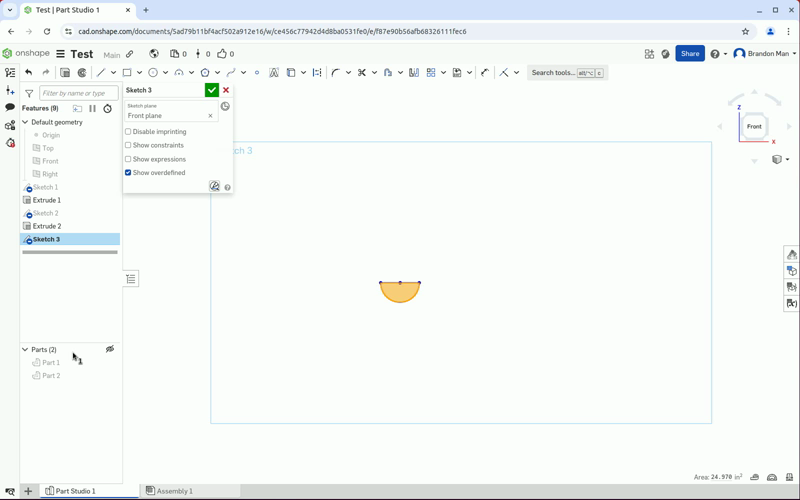
key(shift+y)
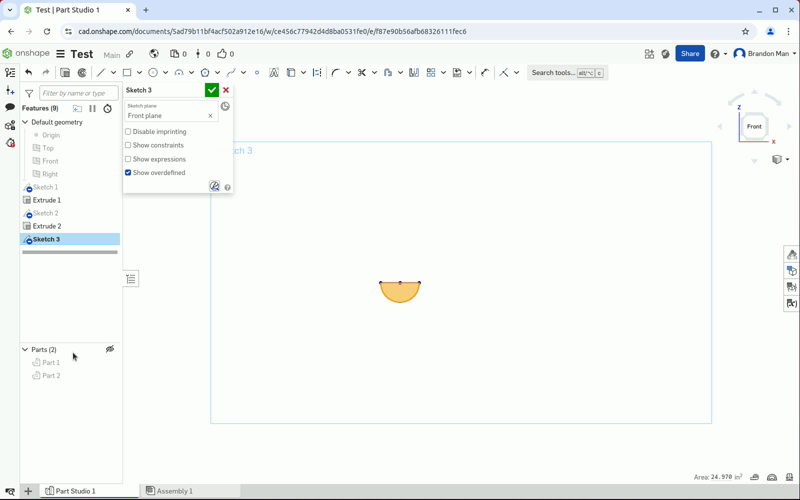
key(shift+e)
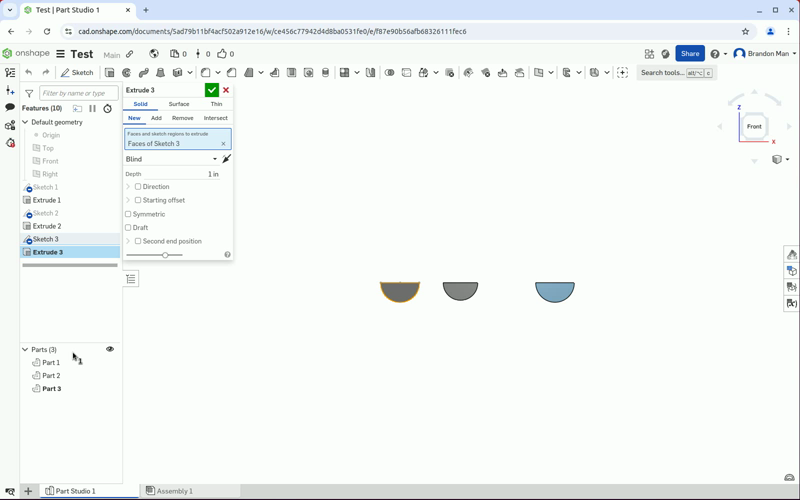
mouse_move(143, 106)
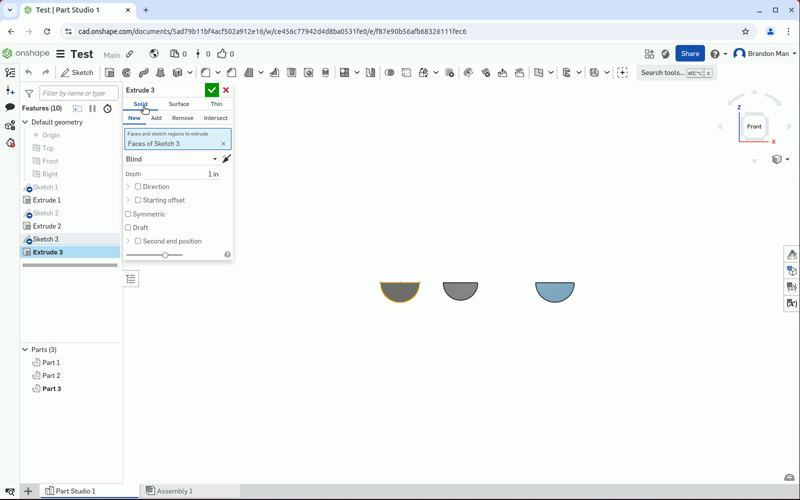
click(143, 106)
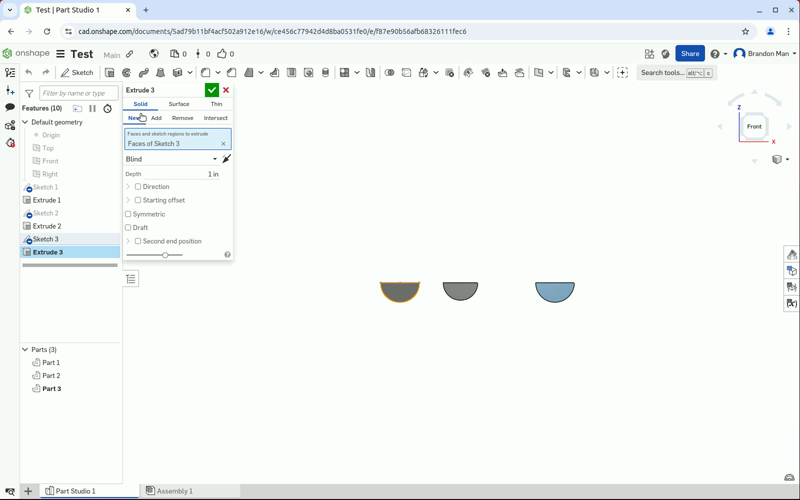
mouse_move(137, 120)
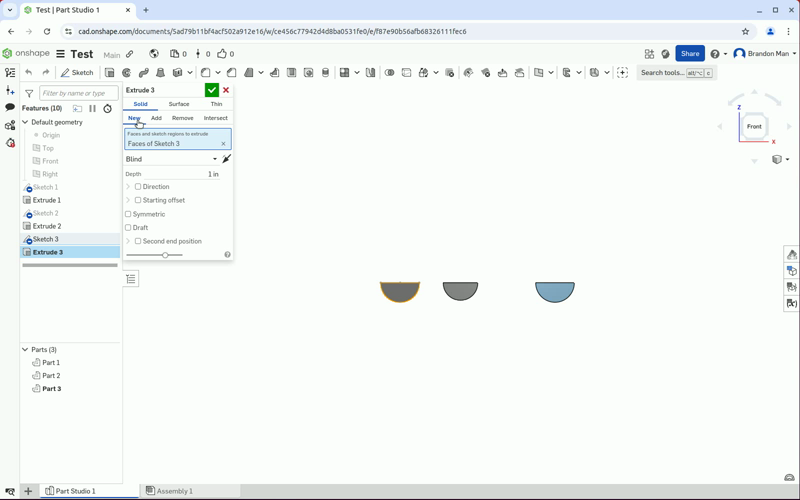
click(137, 120)
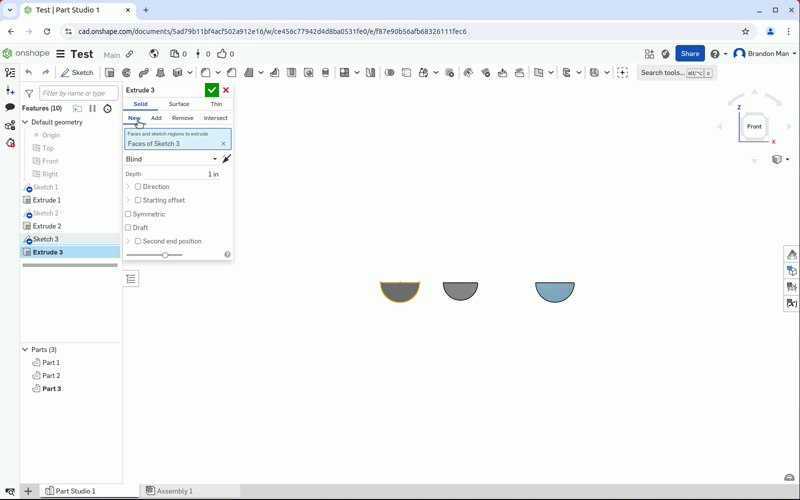
key(tab, 4)
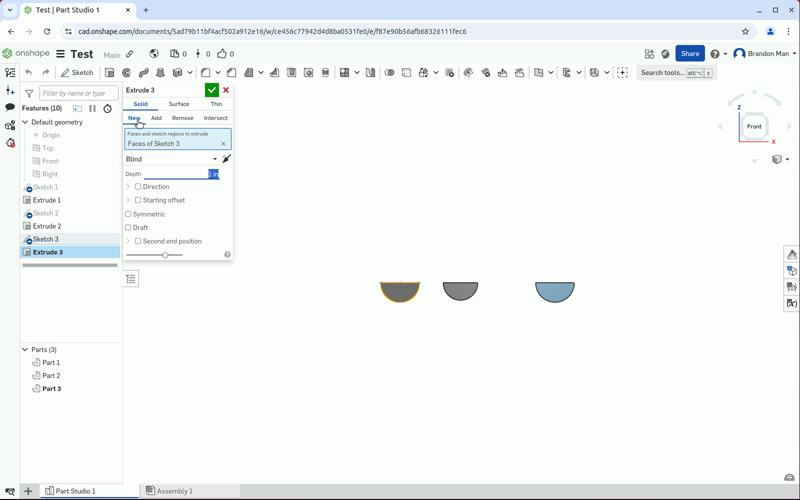
text(10.11)
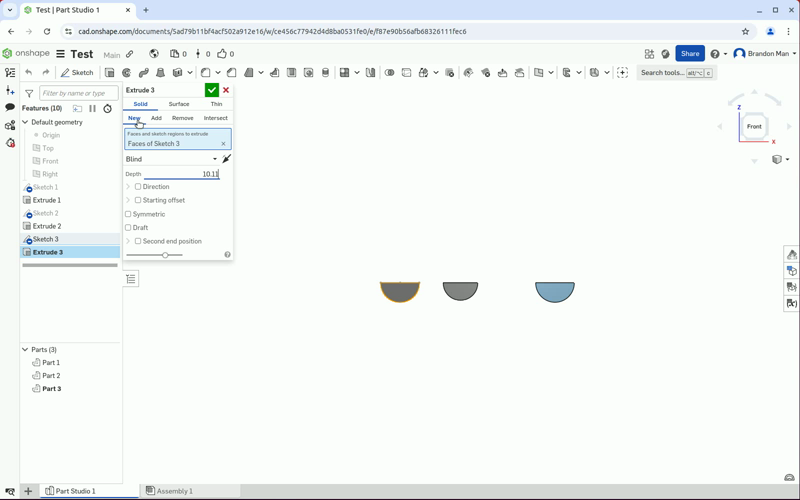
key(enter)
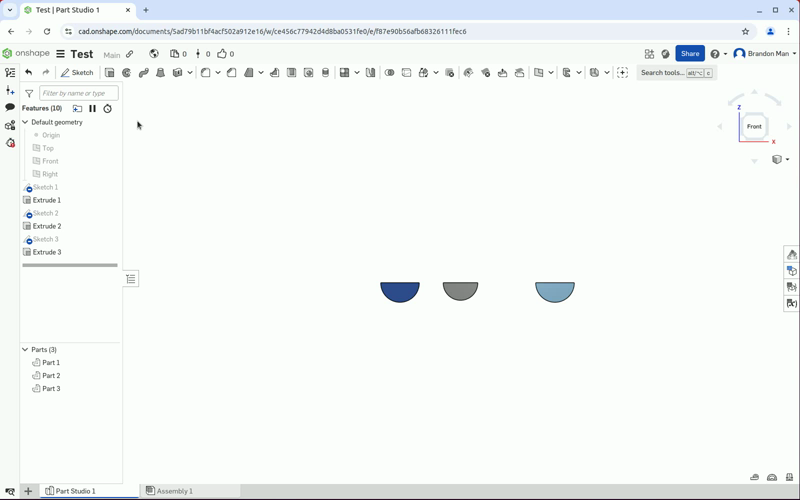
key(shift+h)
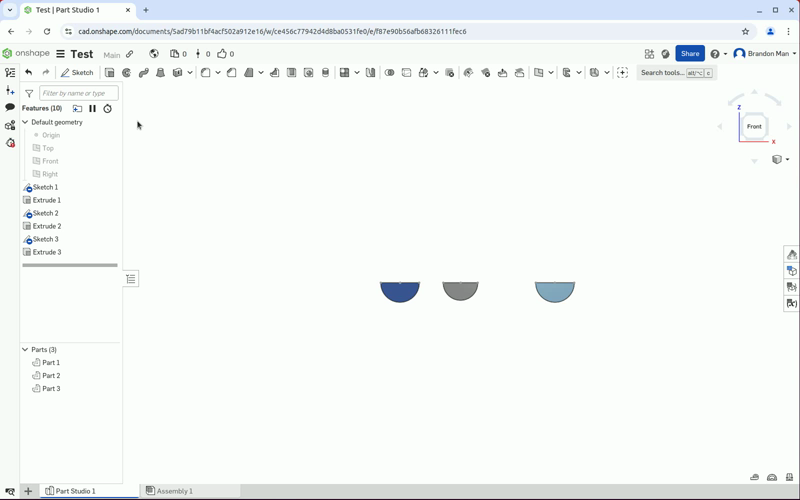
key(shift+h)
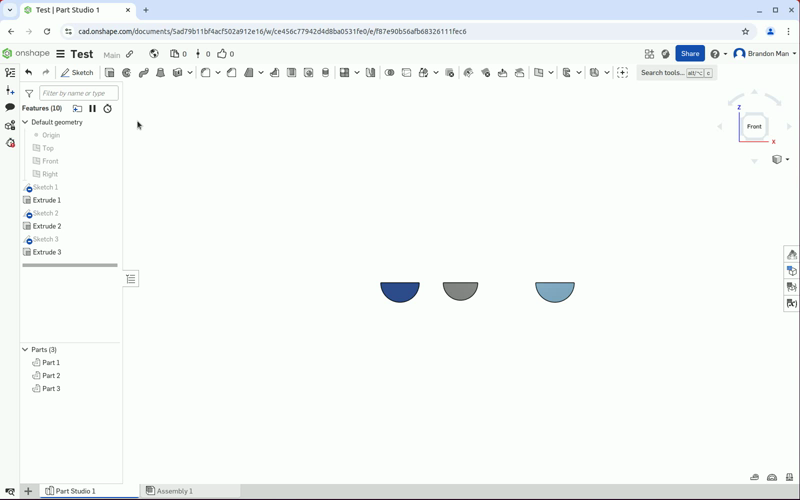
mouse_move(73, 189)
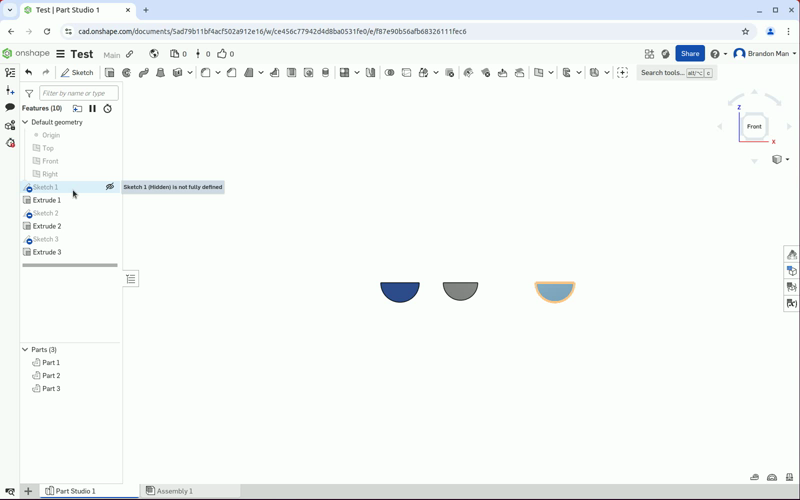
click(73, 189)
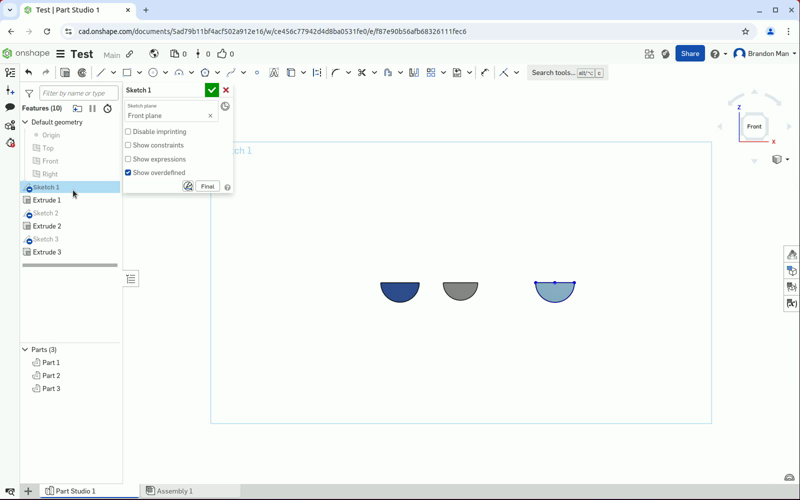
mouse_move(229, 92)
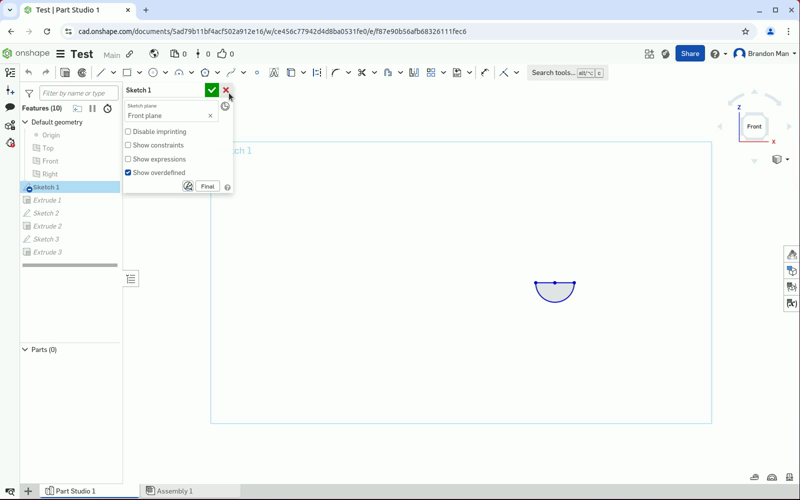
click(229, 92)
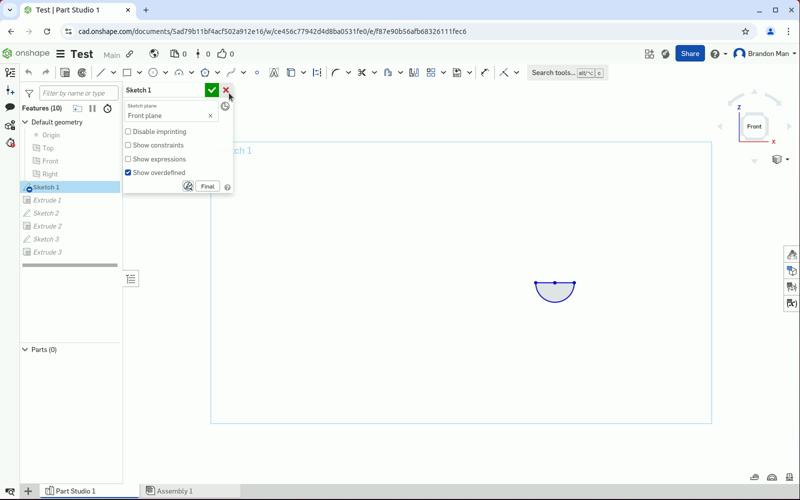
key(shift+s)
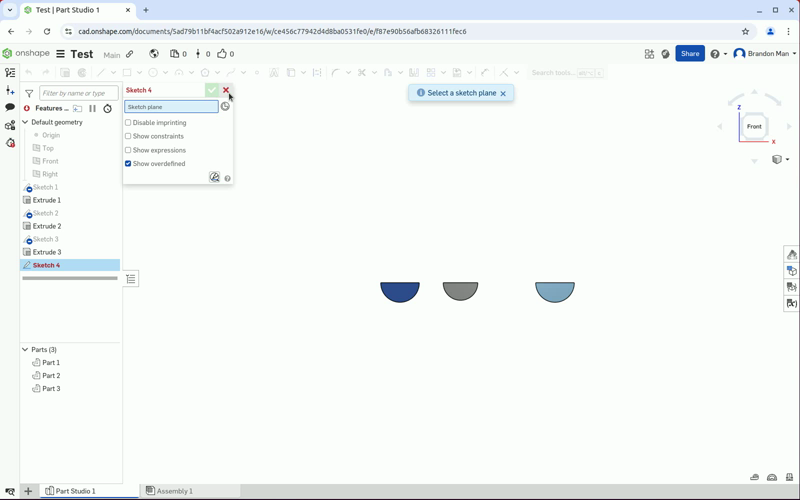
mouse_move(73, 163)
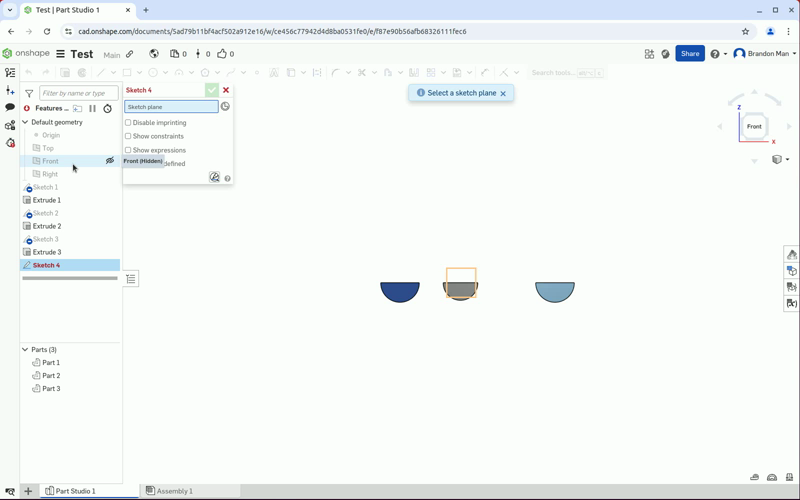
click(73, 163)
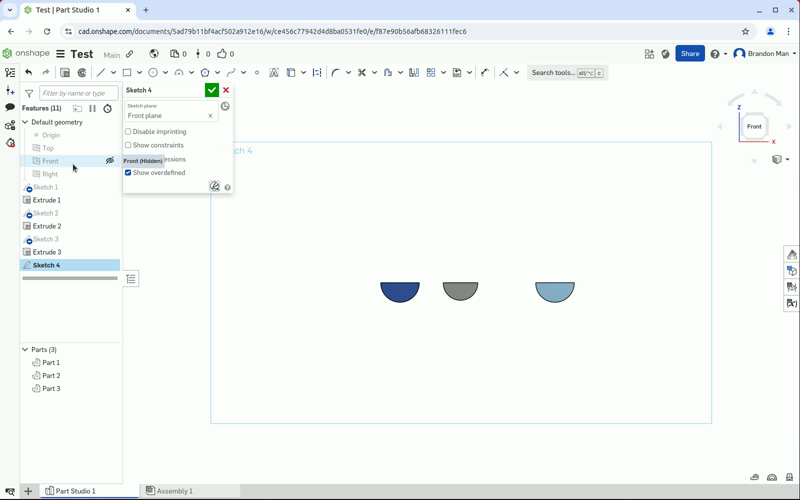
mouse_move(73, 352)
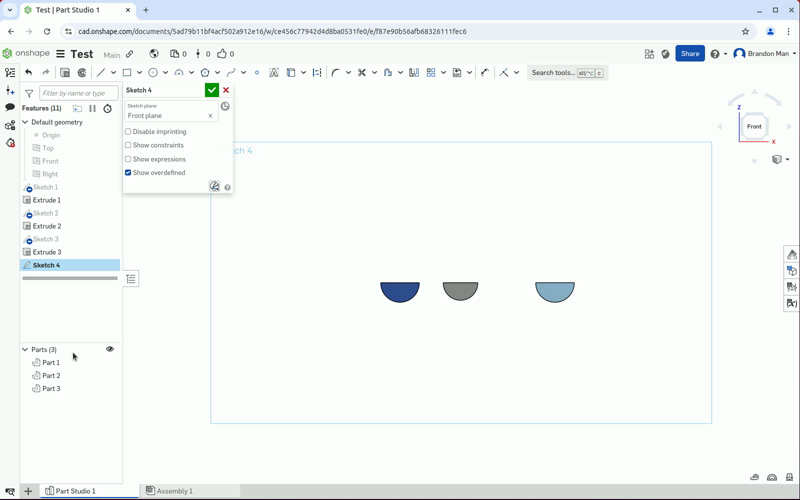
key(y)
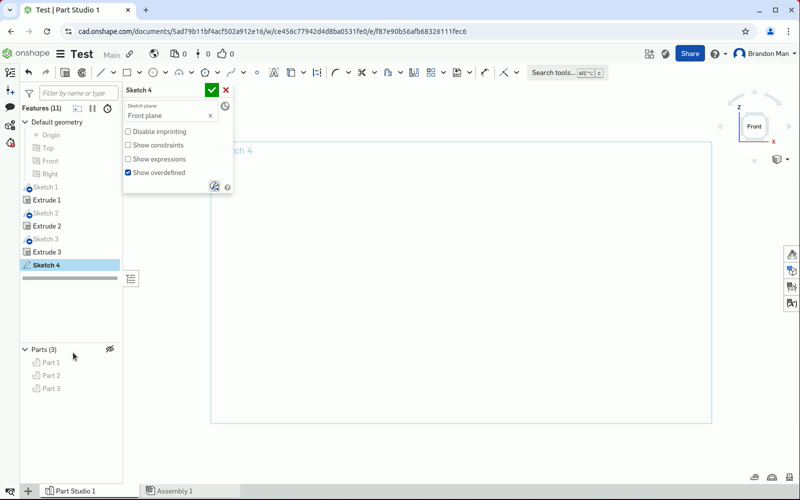
key(a)
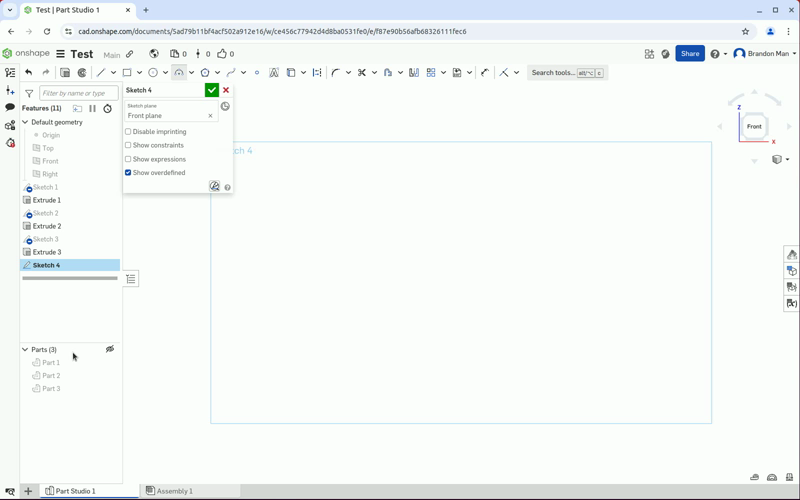
key_down(shift)
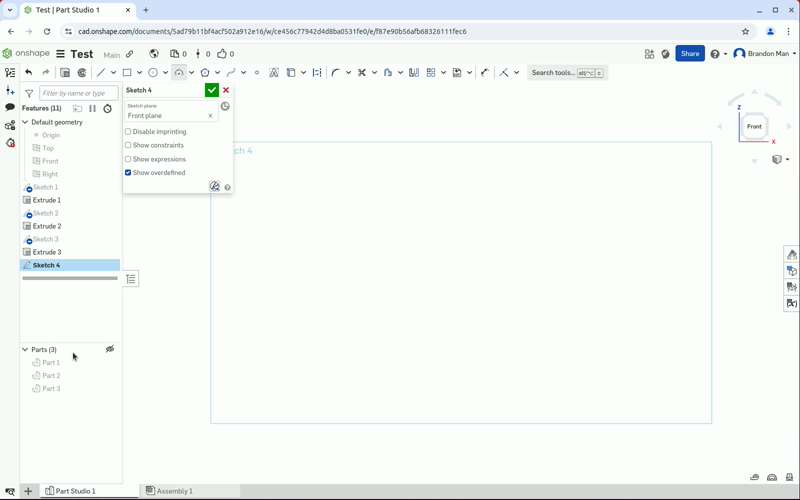
mouse_move(380, 282)
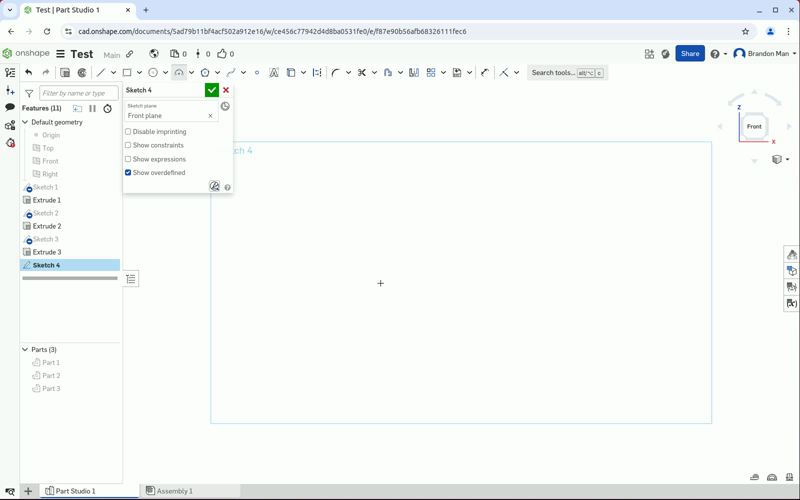
click(380, 282)
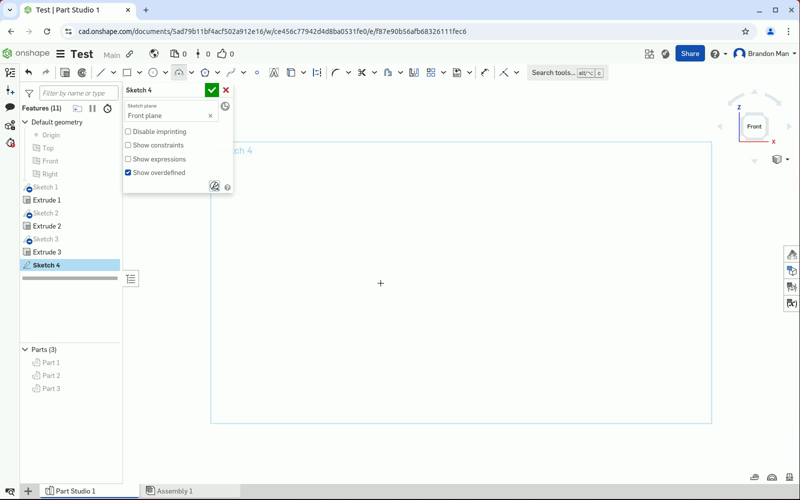
key_up(shift)
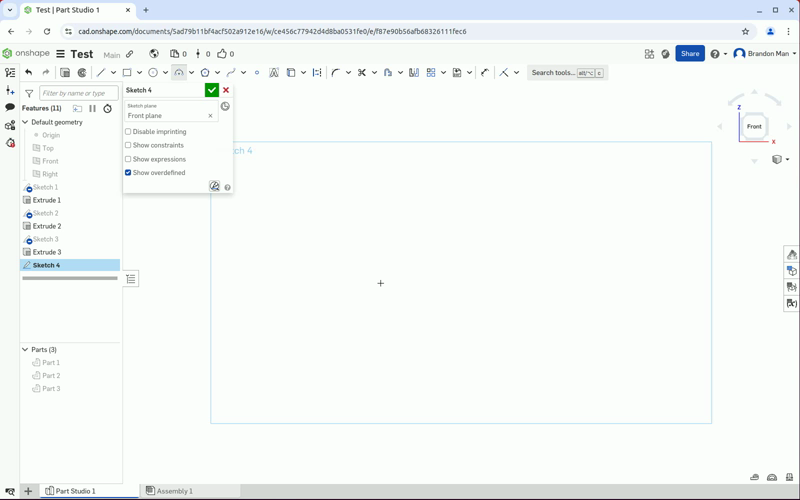
key_down(shift)
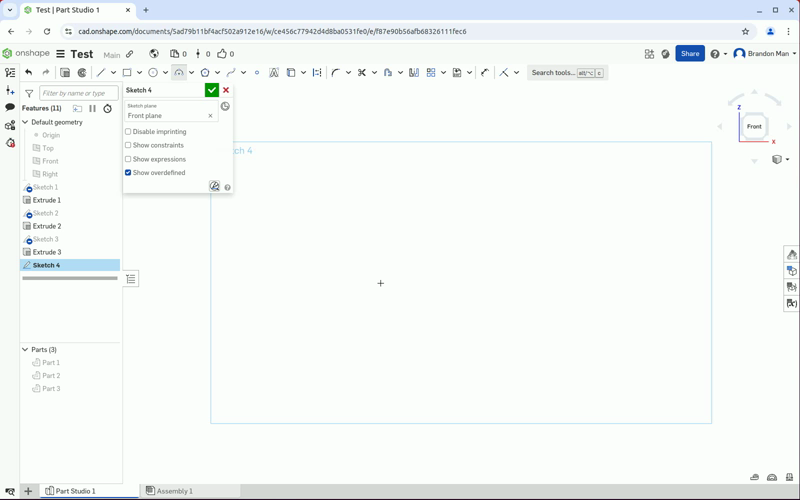
mouse_move(419, 282)
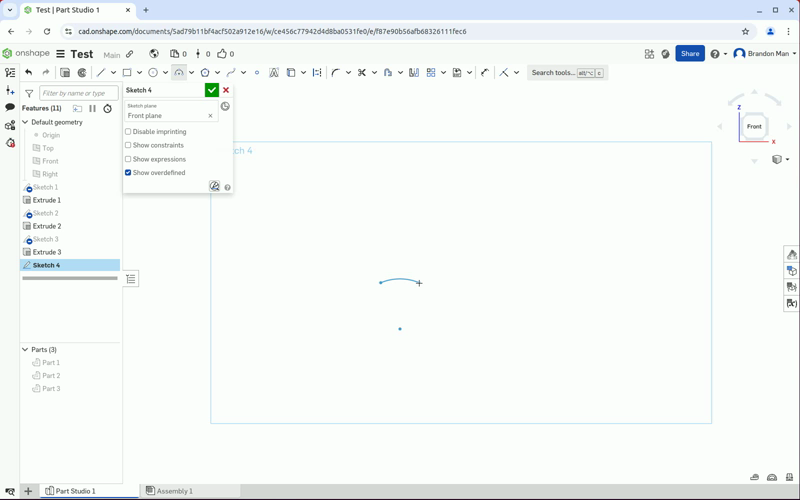
click(419, 282)
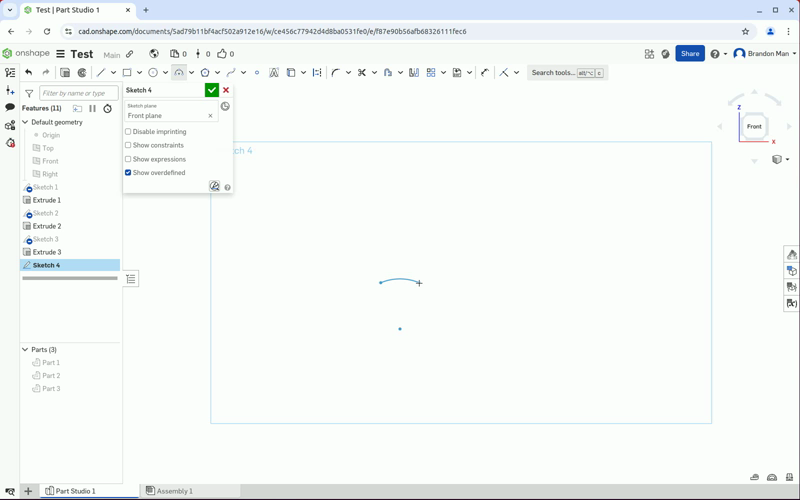
mouse_move(400, 302)
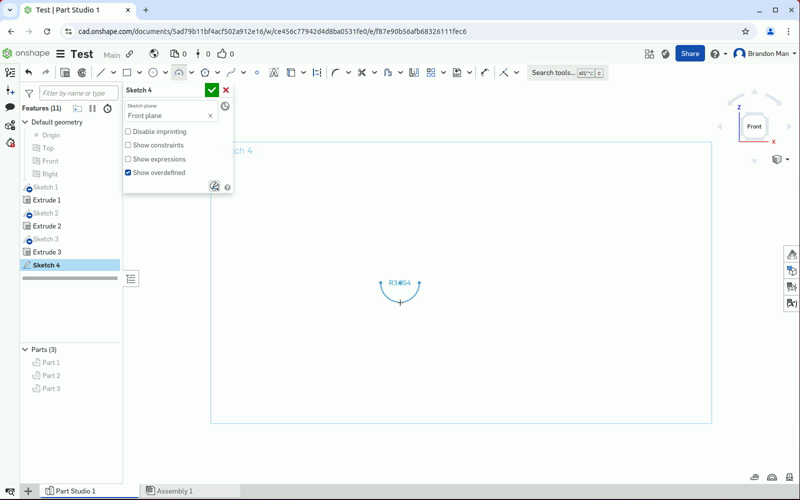
click(400, 302)
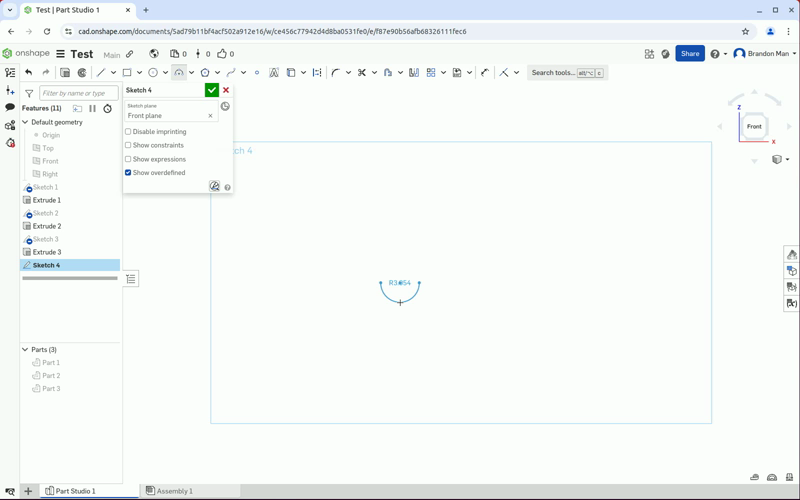
key_up(shift)
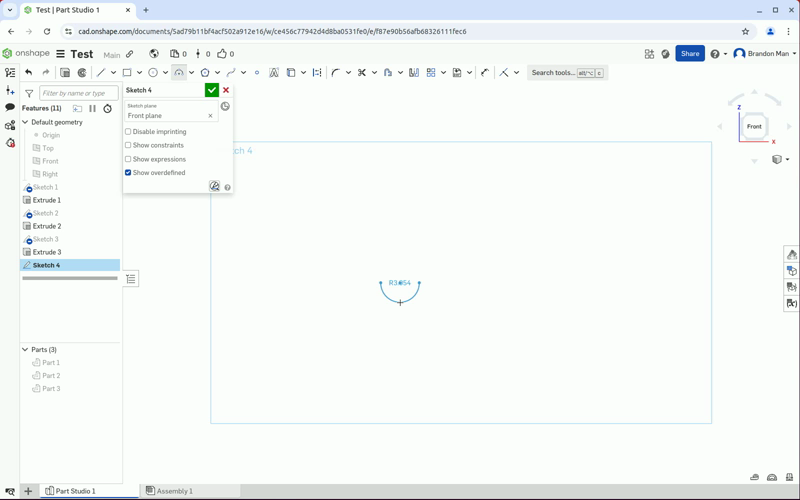
key(esc)
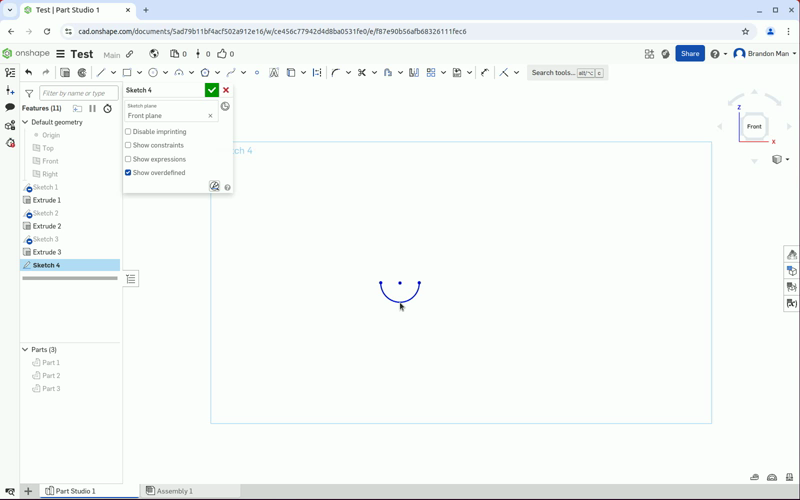
key(l)
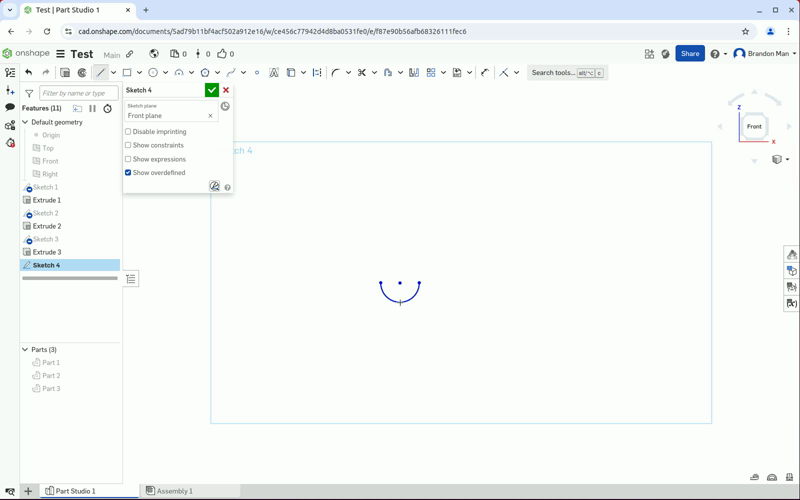
mouse_move(419, 282)
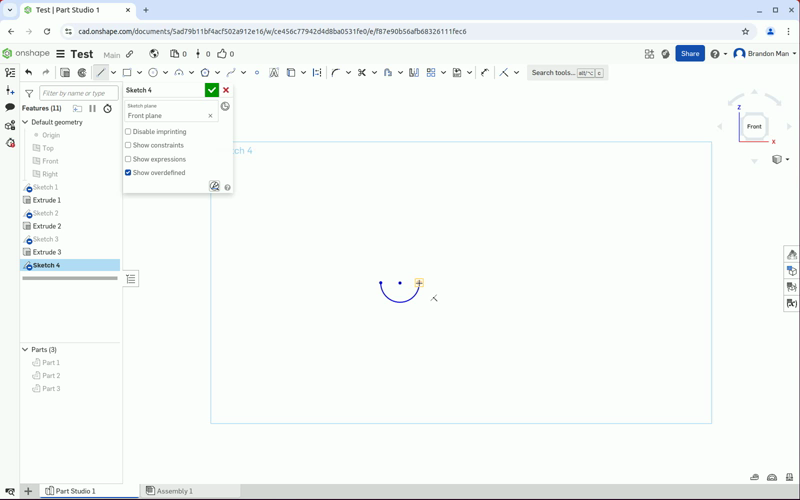
click(419, 282)
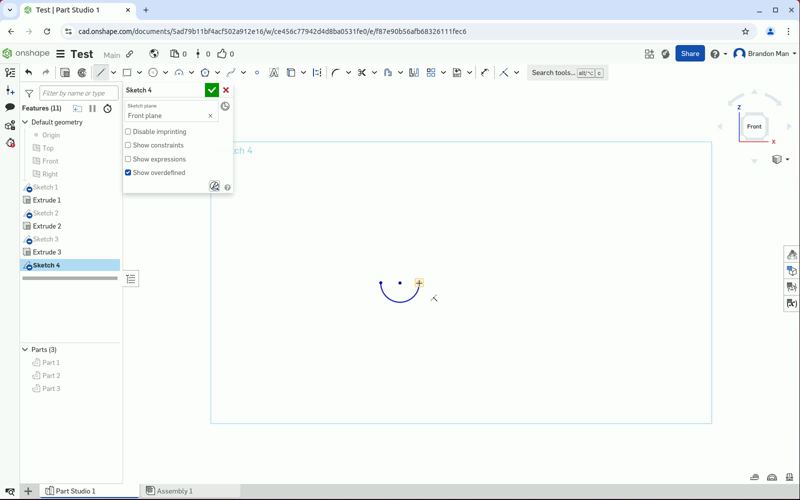
key_down(shift)
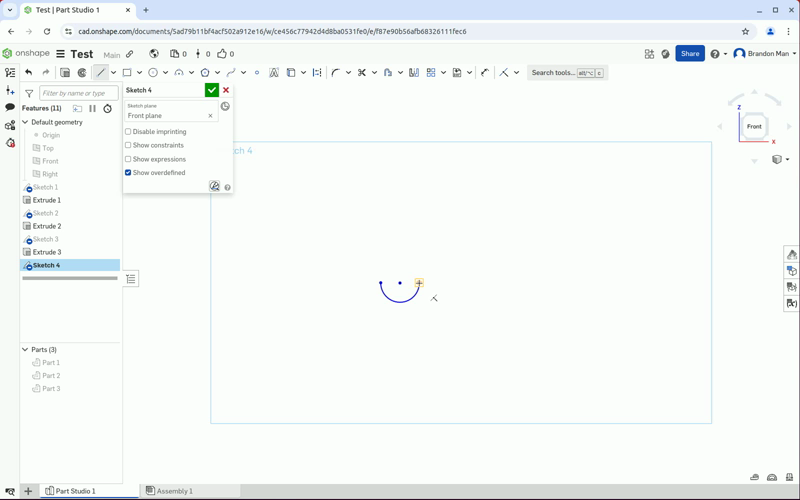
mouse_move(449, 282)
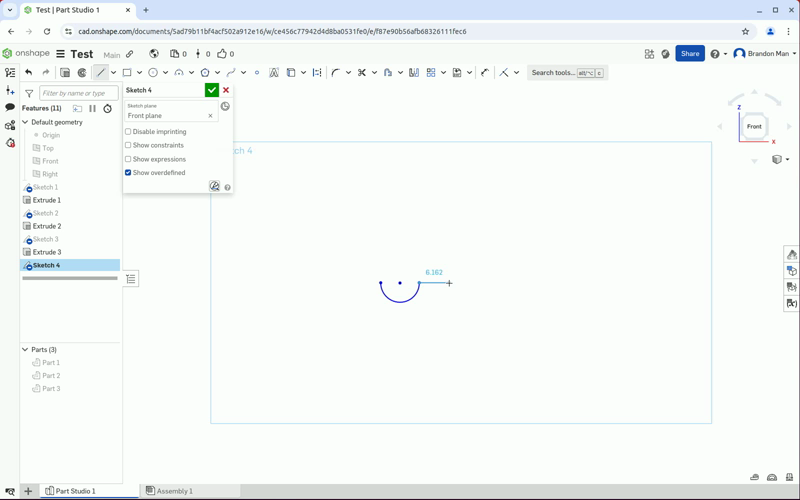
mouse_move(400, 282)
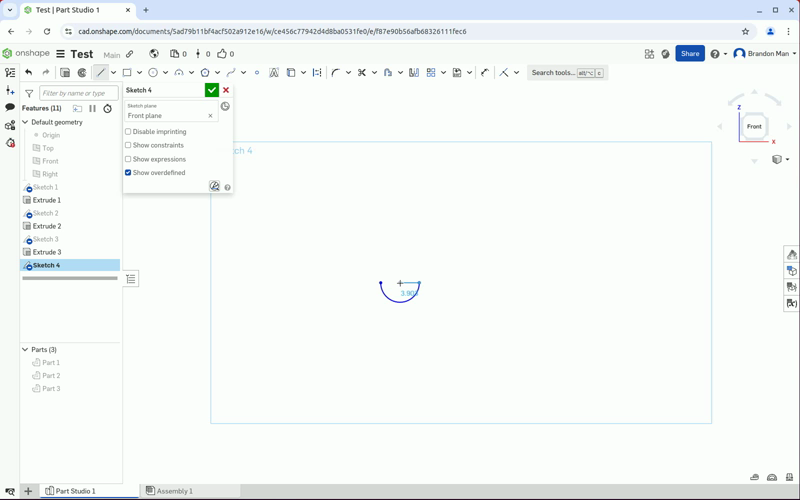
click(400, 282)
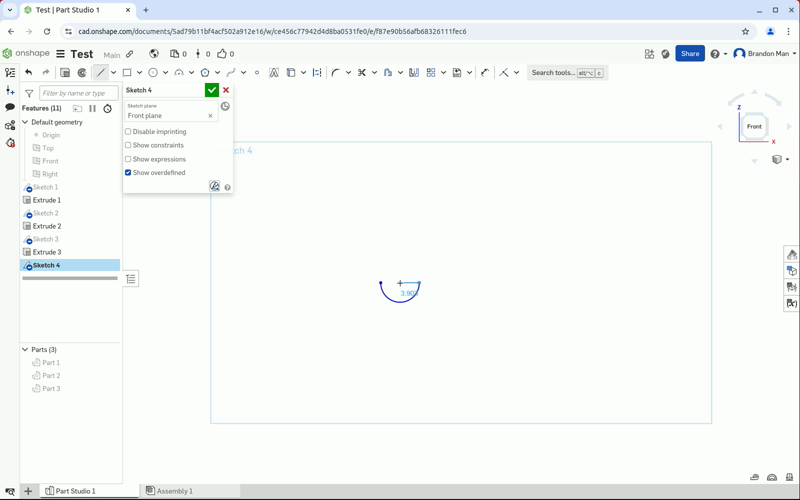
key_up(shift)
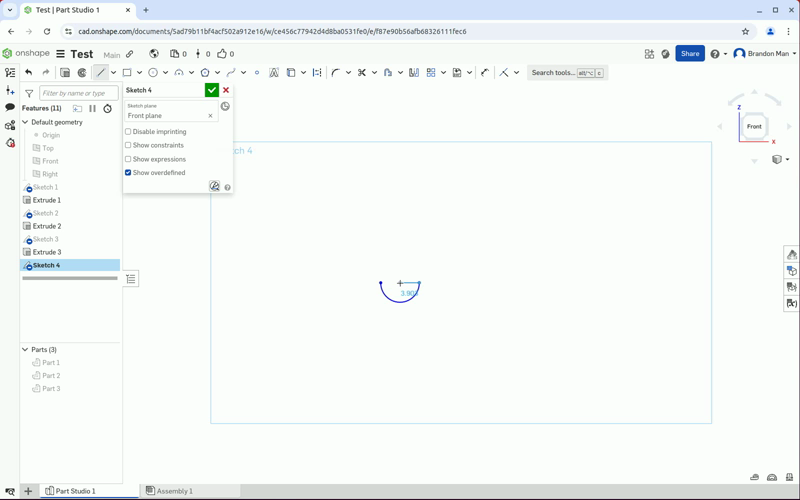
mouse_move(430, 282)
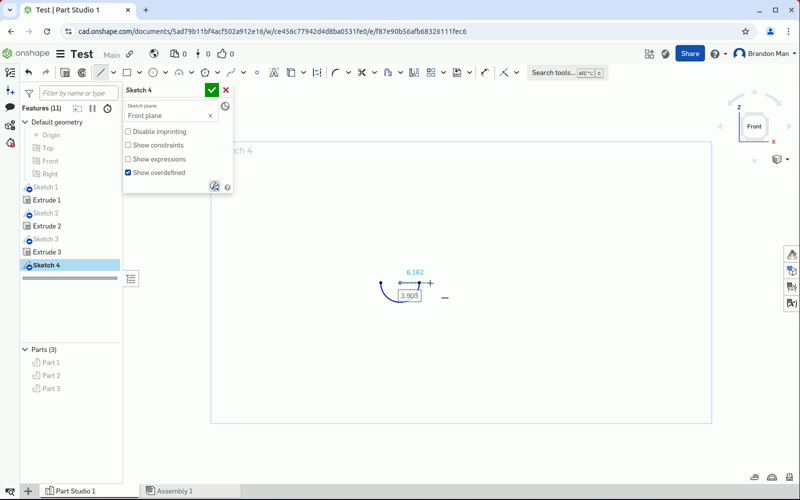
key_down(shift)
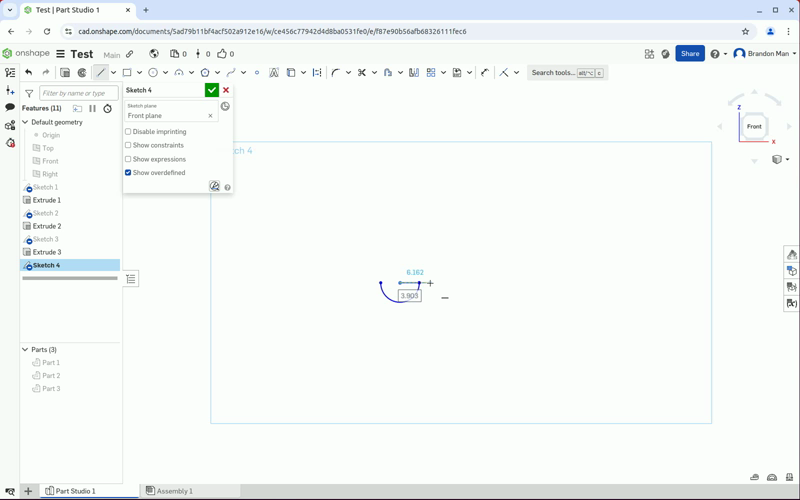
mouse_move(380, 282)
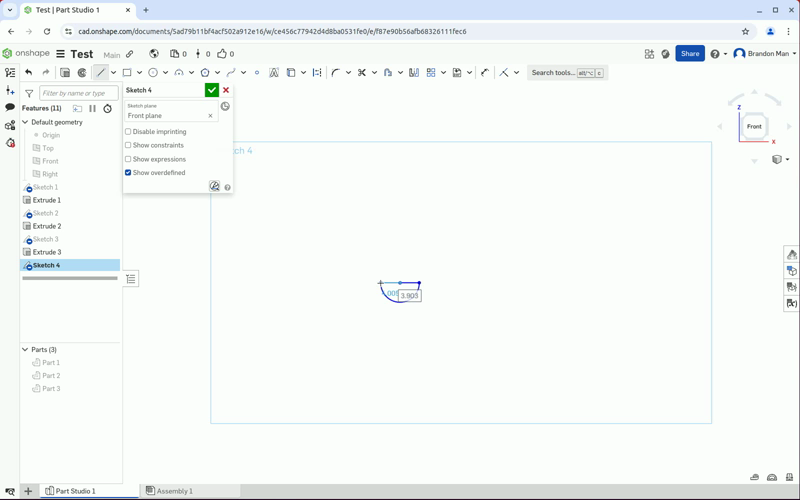
key_up(shift)
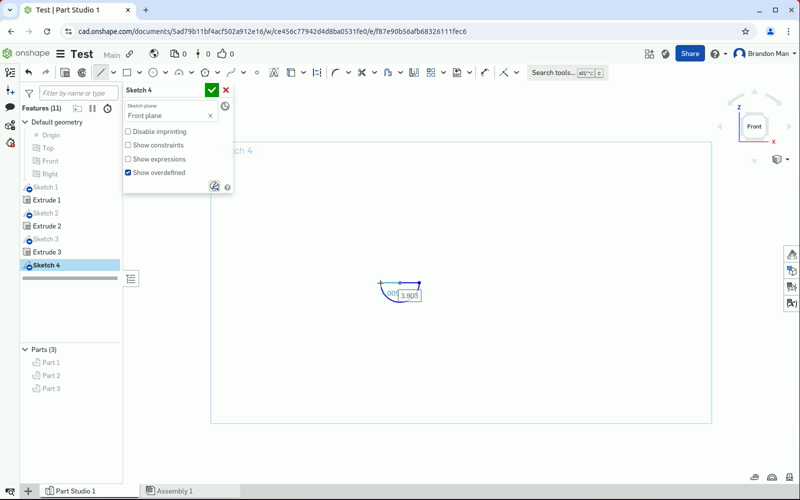
click(380, 282)
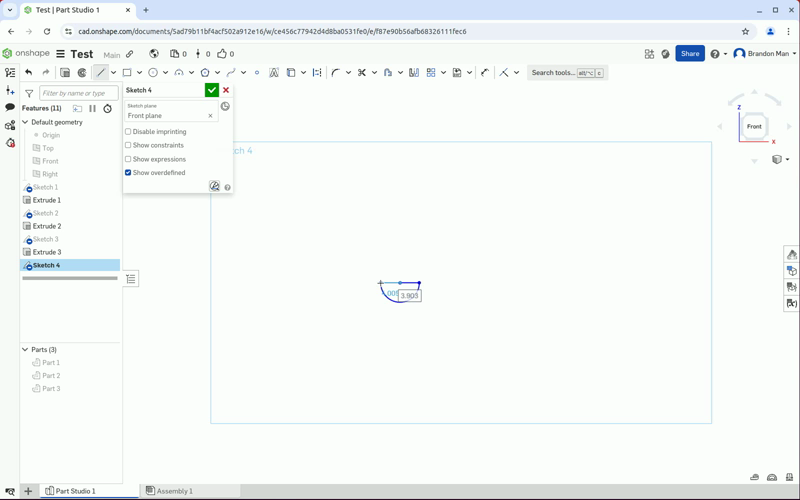
key(esc)
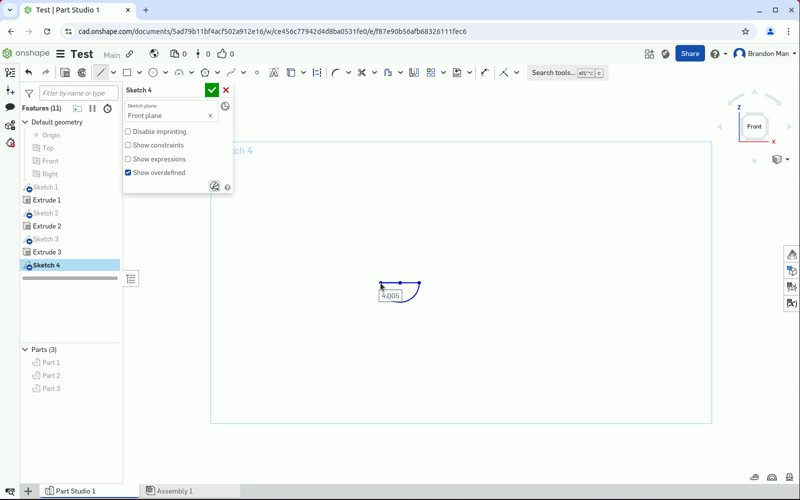
mouse_move(398, 299)
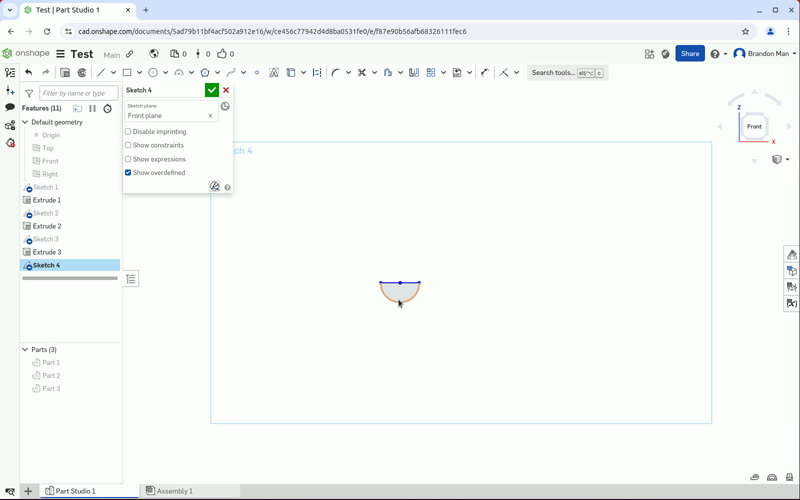
scroll(6)
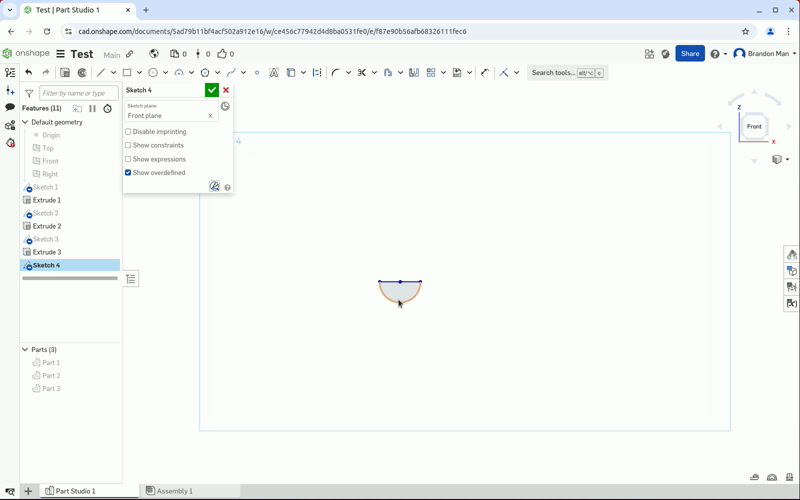
scroll(6)
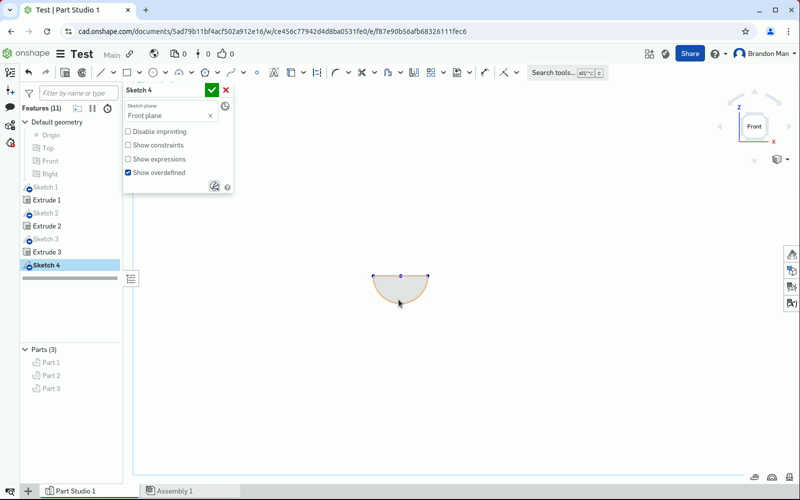
scroll(6)
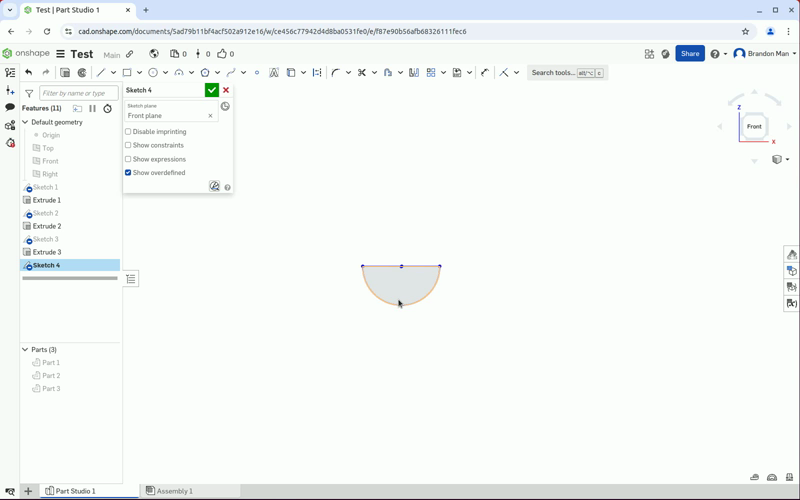
scroll(6)
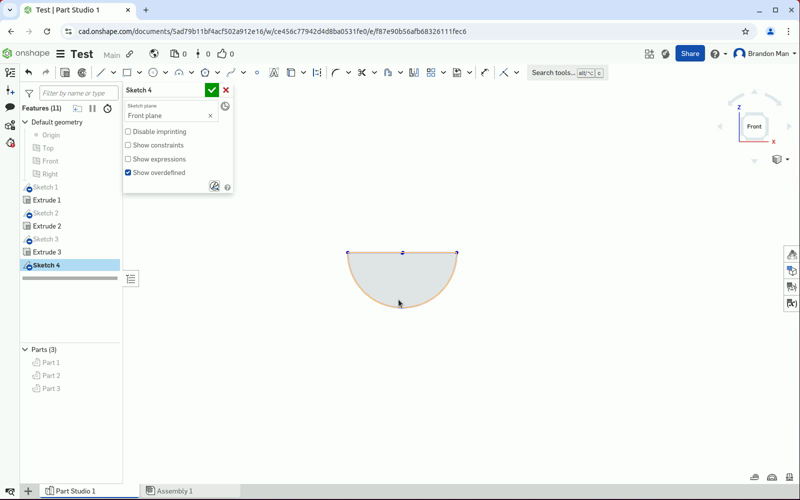
scroll(6)
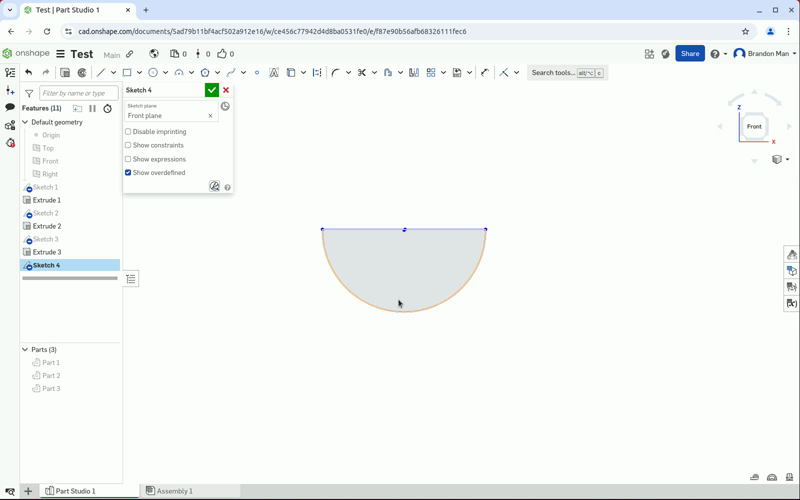
scroll(6)
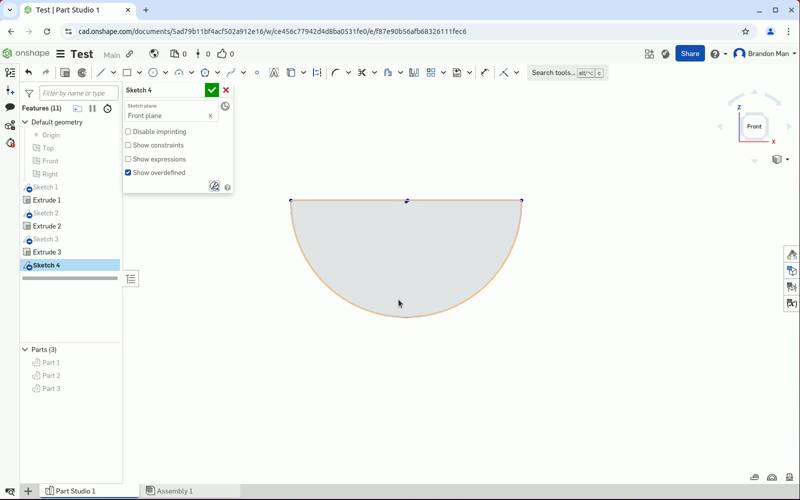
scroll(6)
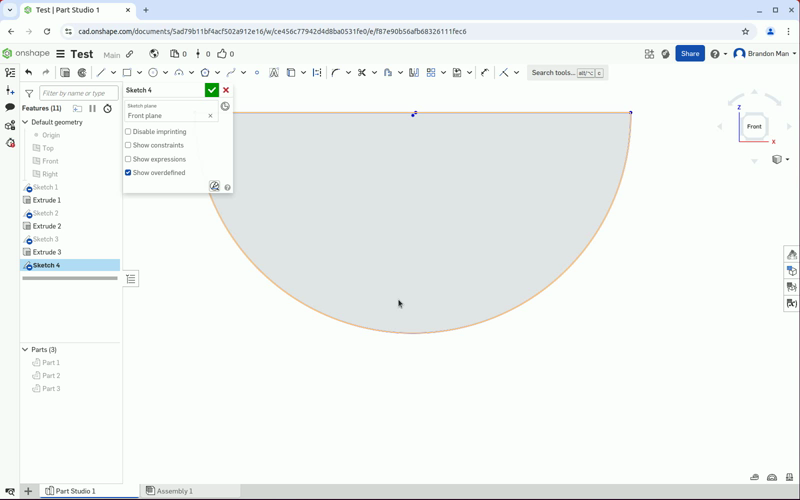
click(398, 299)
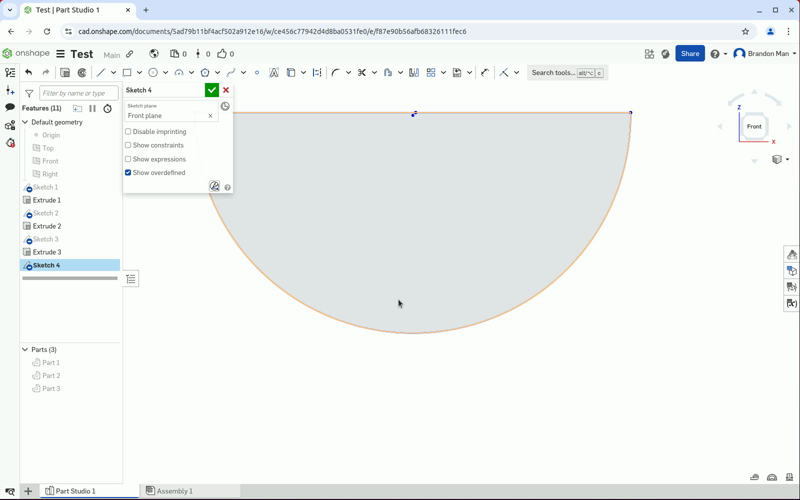
scroll(-6)
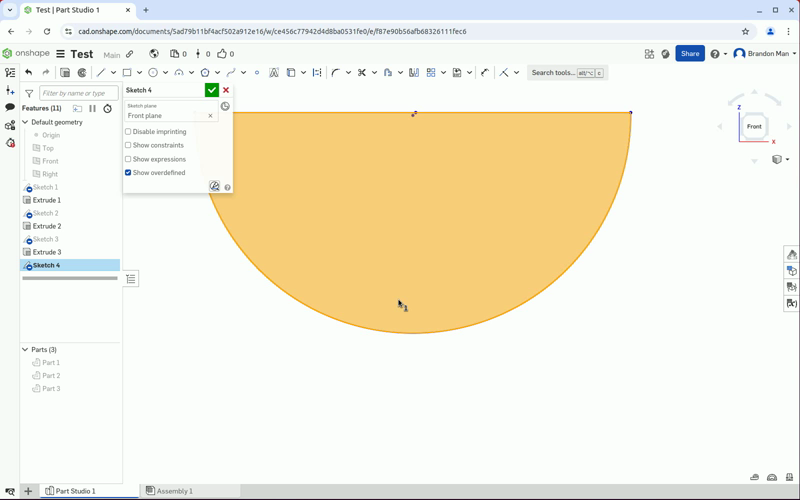
scroll(-6)
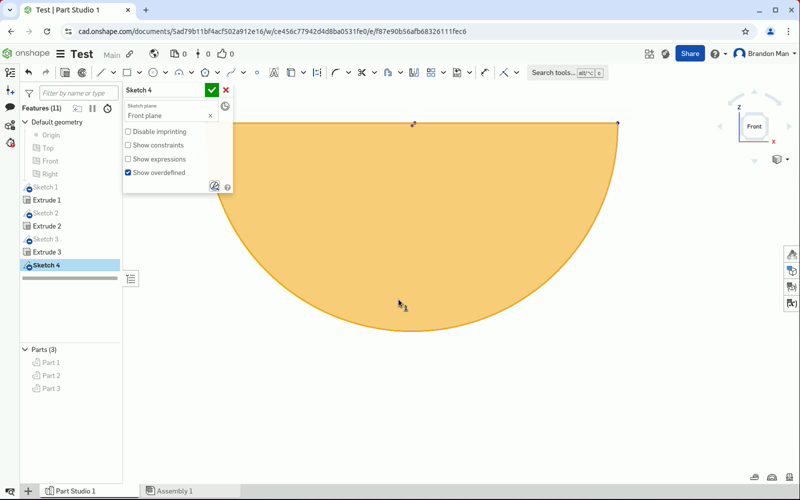
scroll(-6)
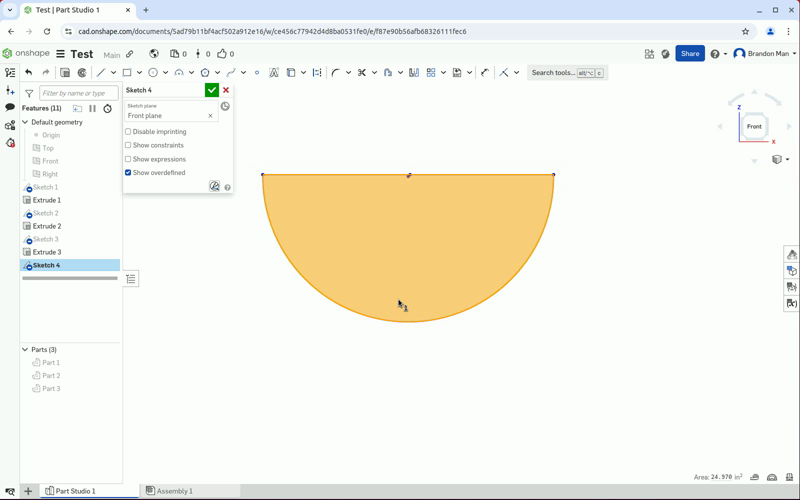
scroll(-6)
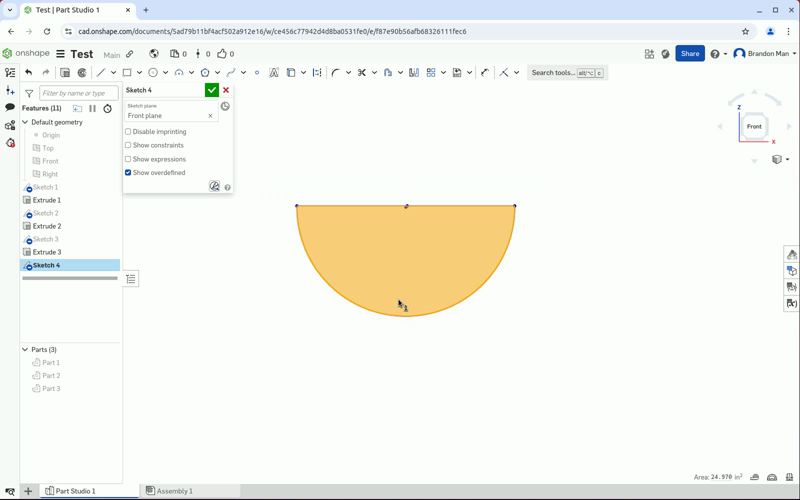
scroll(-6)
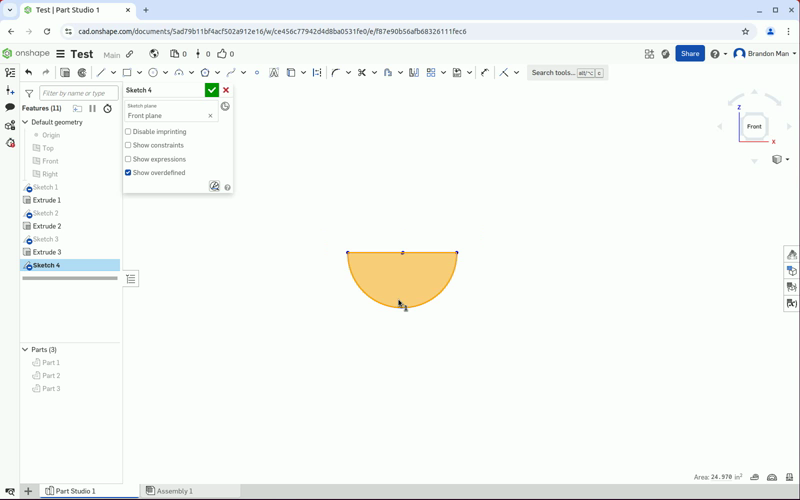
scroll(-6)
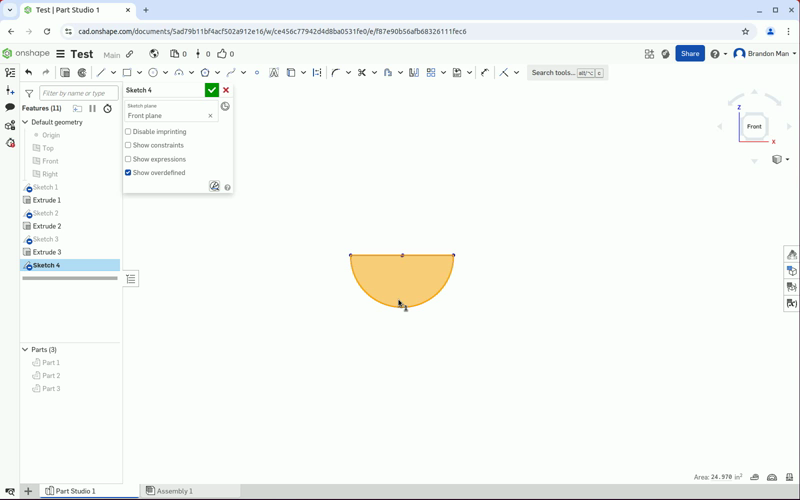
scroll(-6)
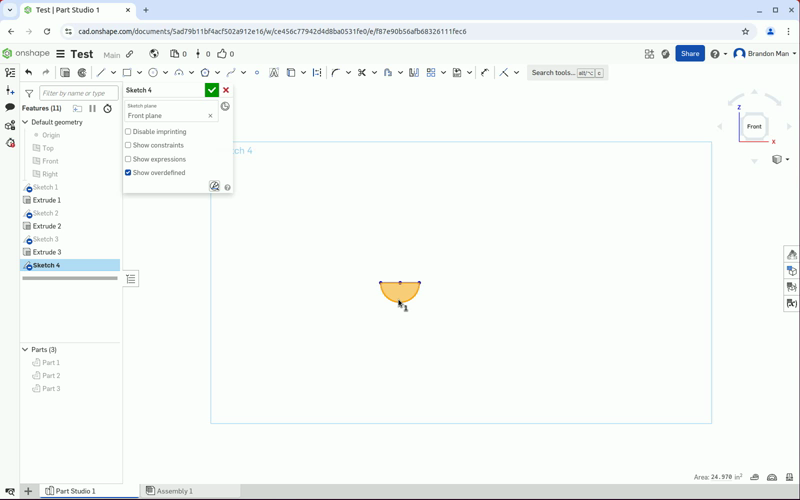
mouse_move(73, 352)
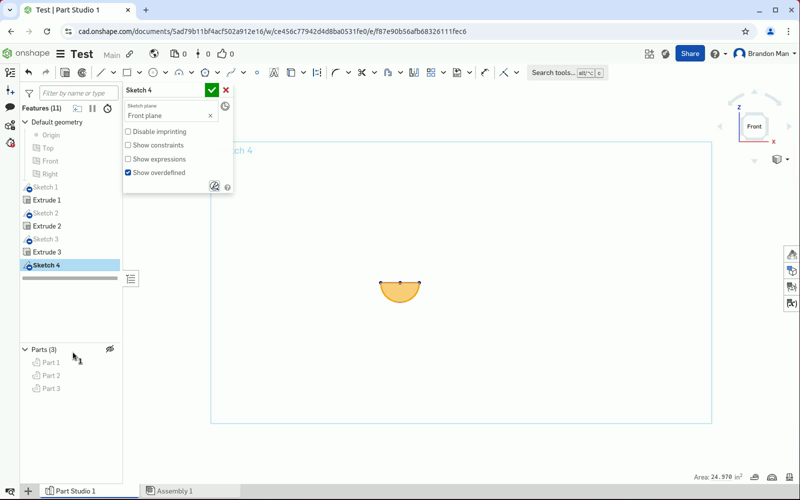
key(shift+y)
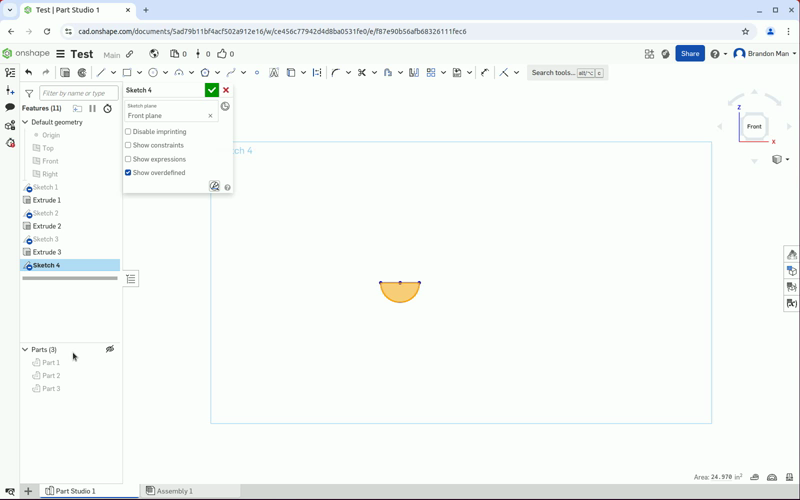
key(shift+e)
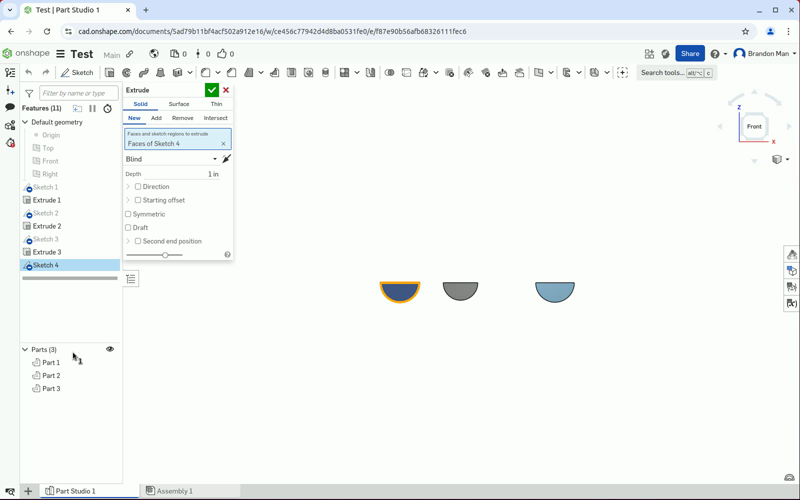
mouse_move(143, 106)
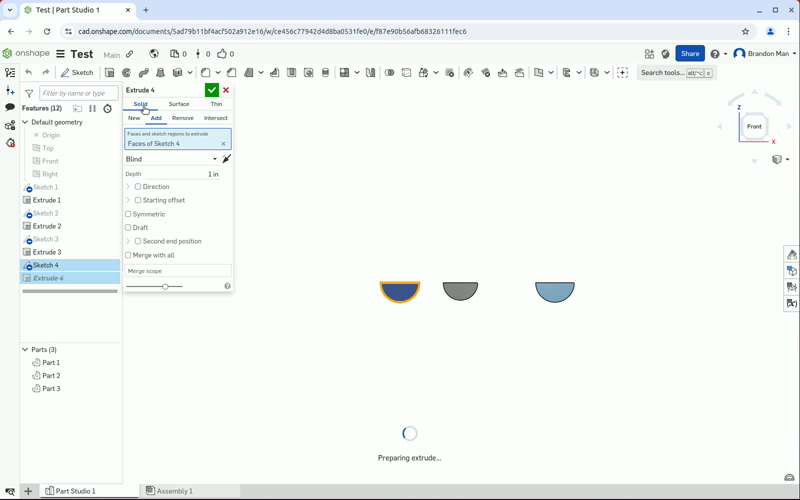
click(143, 106)
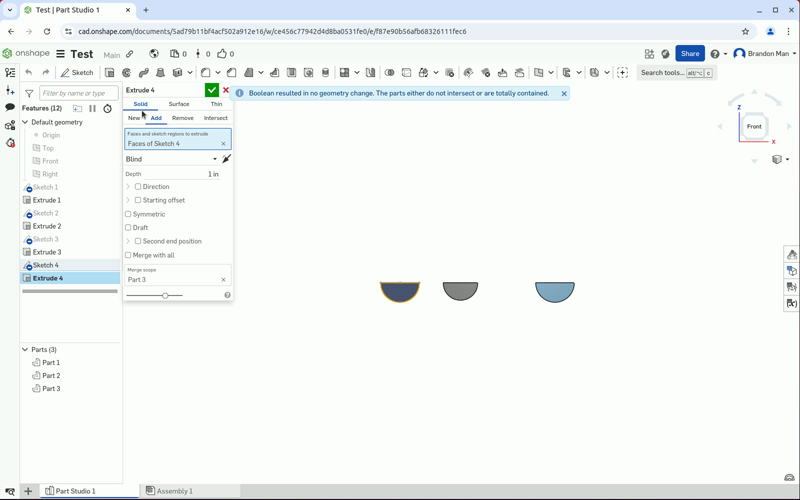
mouse_move(137, 120)
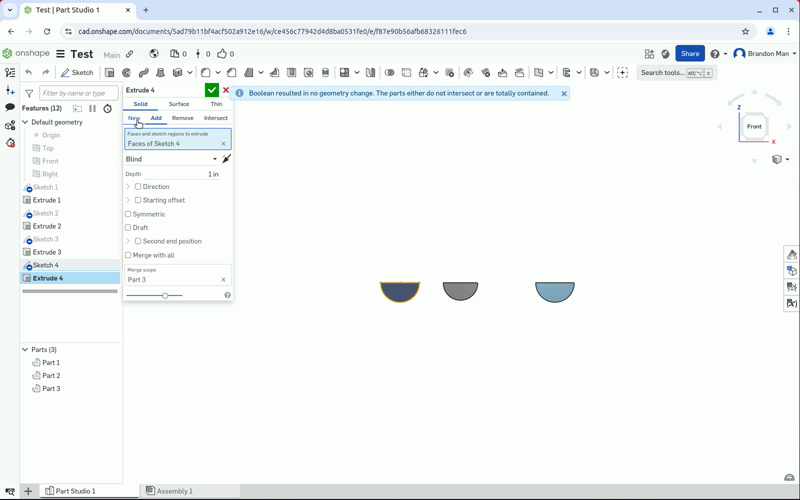
click(137, 120)
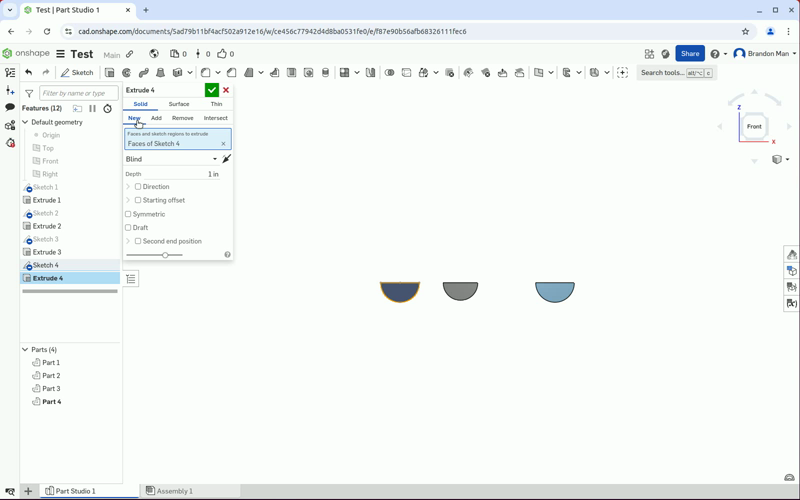
key(tab, 4)
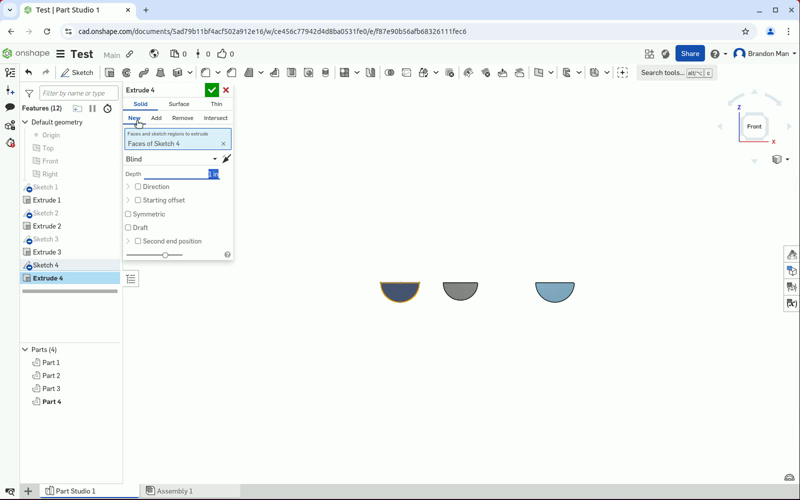
text(10.11)
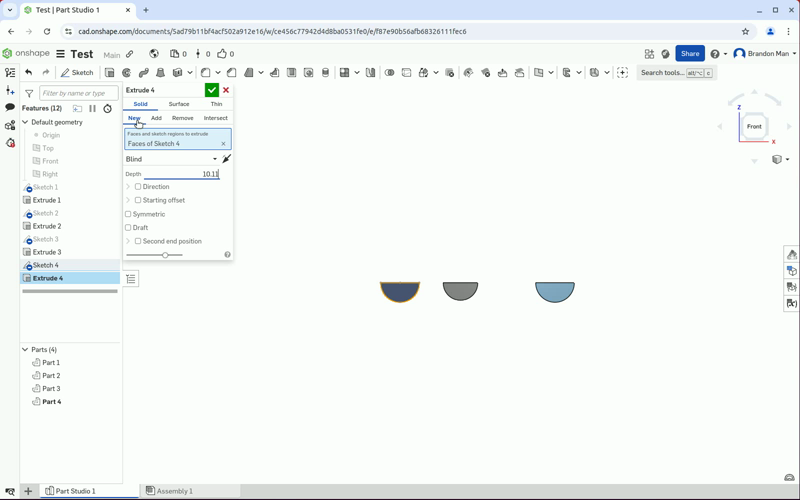
key(enter)
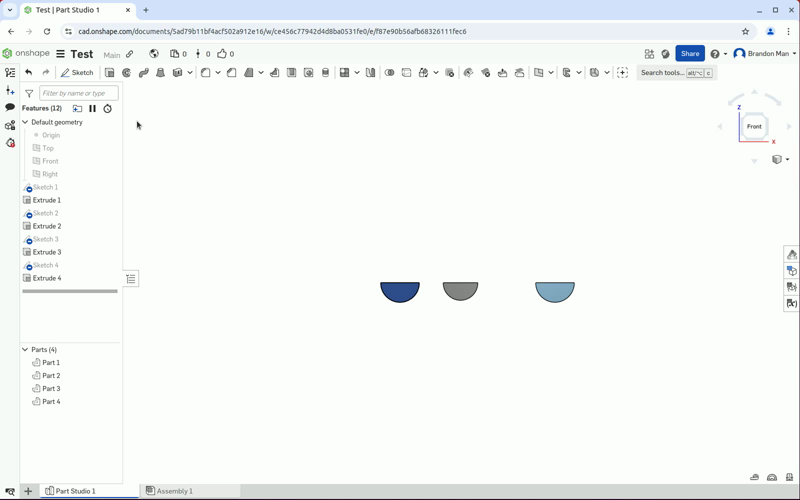
key(shift+h)
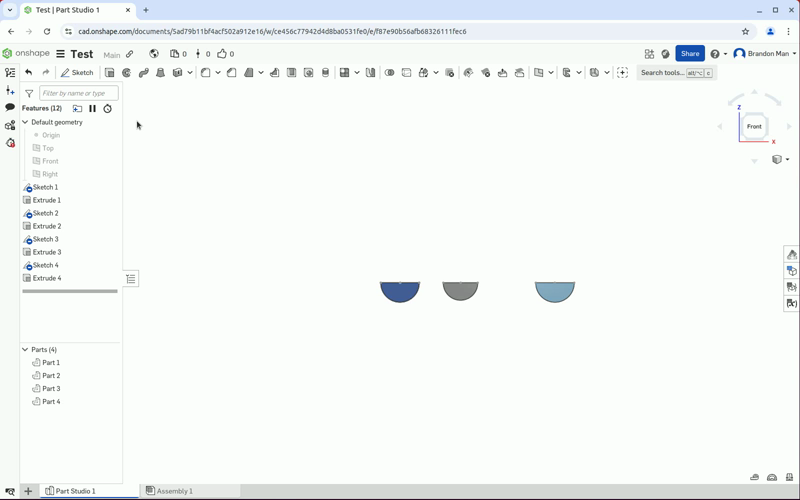
key(shift+h)
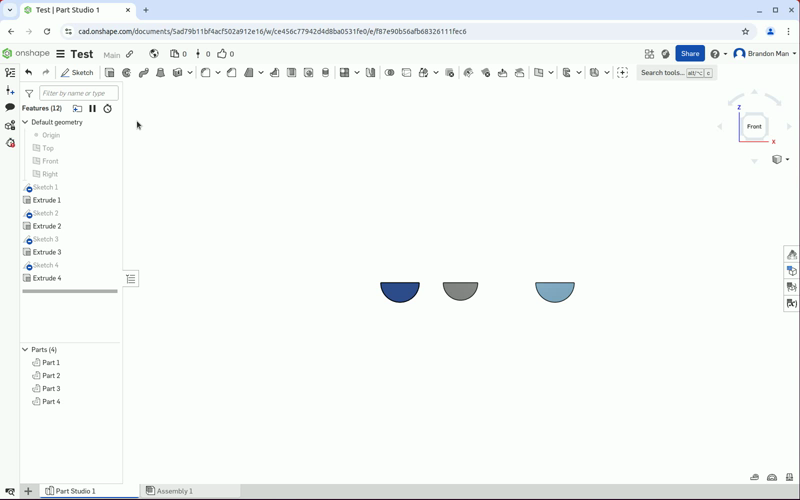
mouse_move(73, 189)
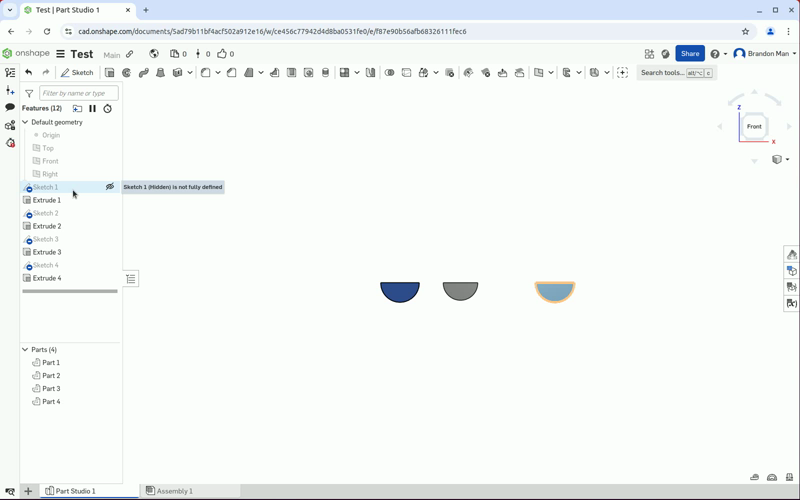
click(73, 189)
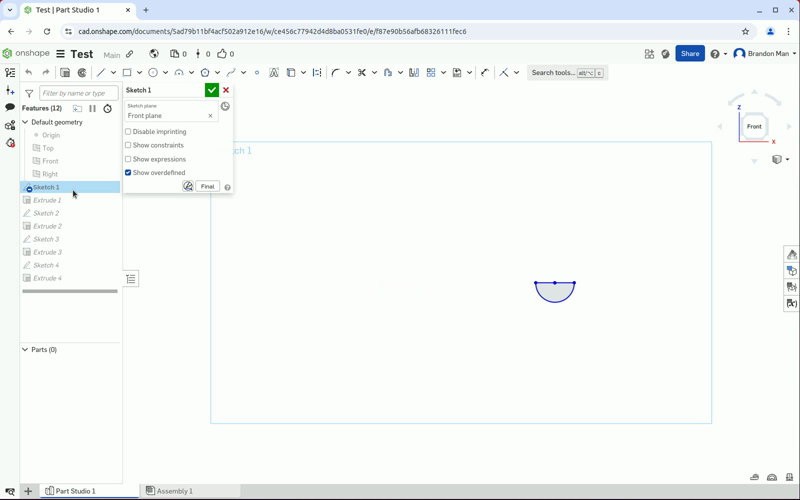
mouse_move(229, 92)
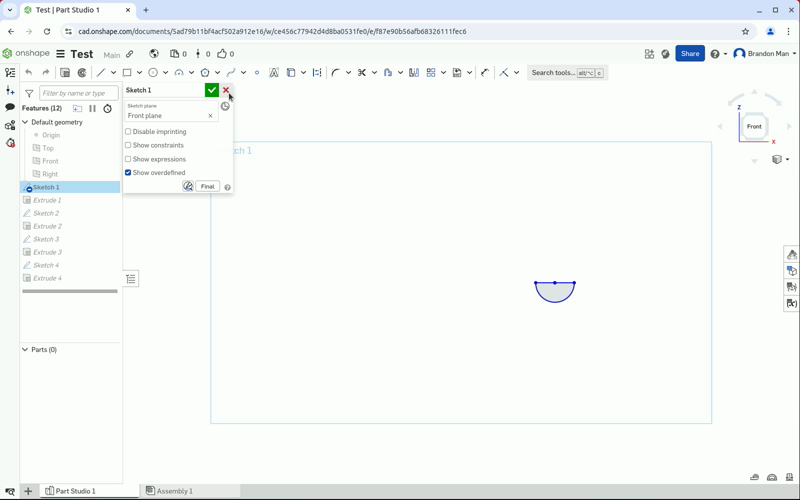
click(229, 92)
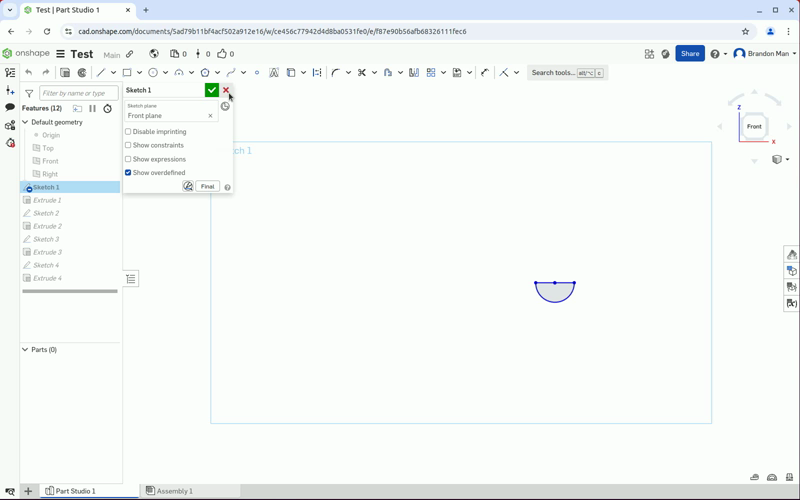
key(shift+s)
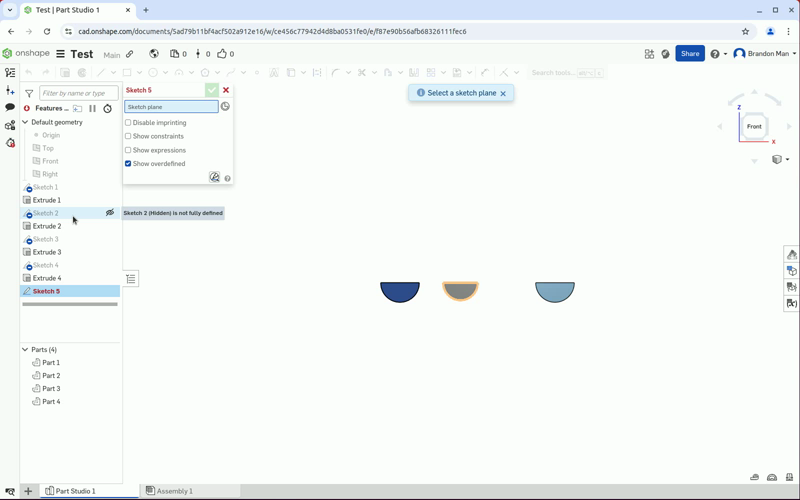
scroll(3)
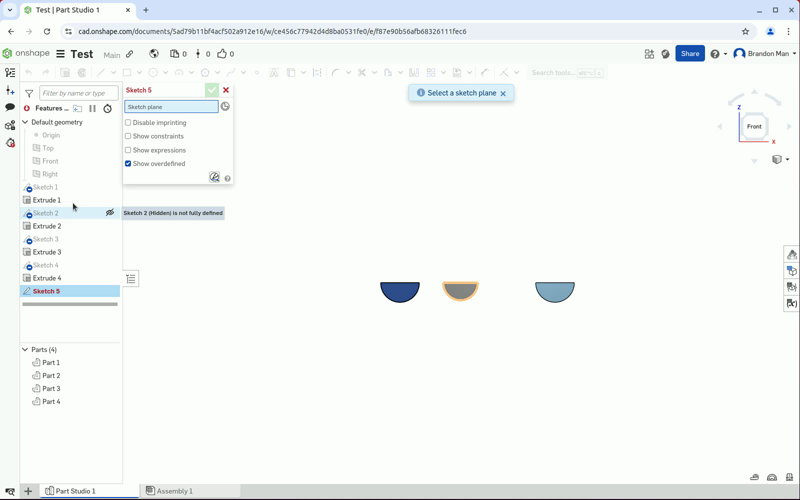
mouse_move(73, 163)
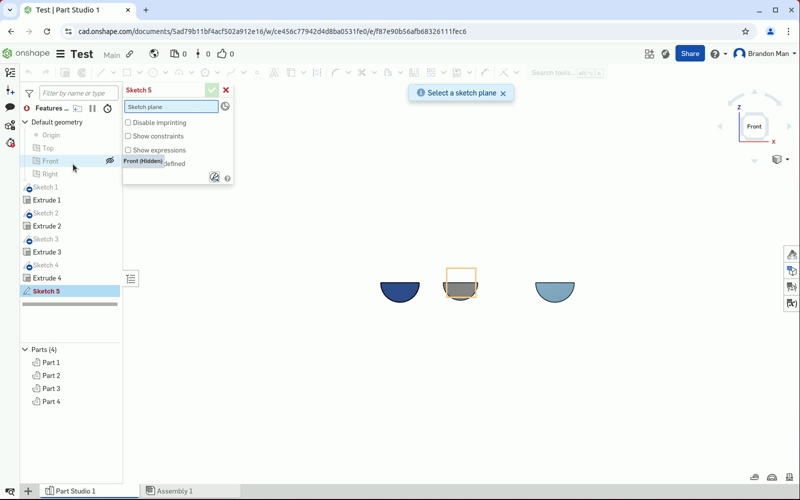
click(73, 163)
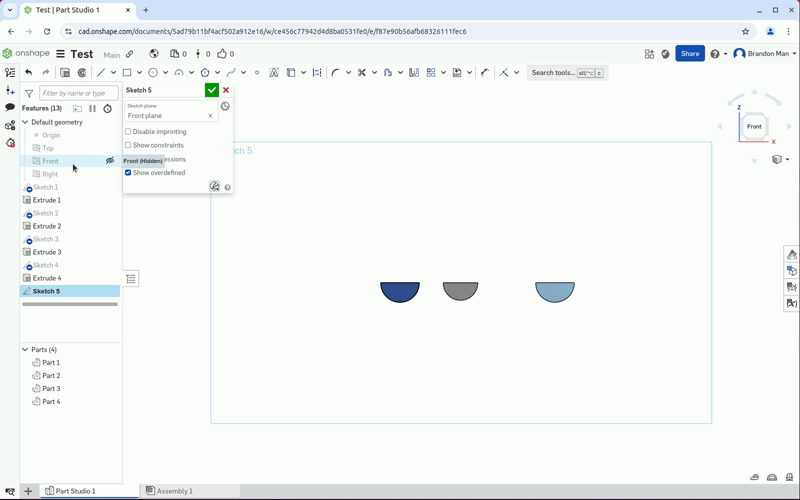
mouse_move(73, 352)
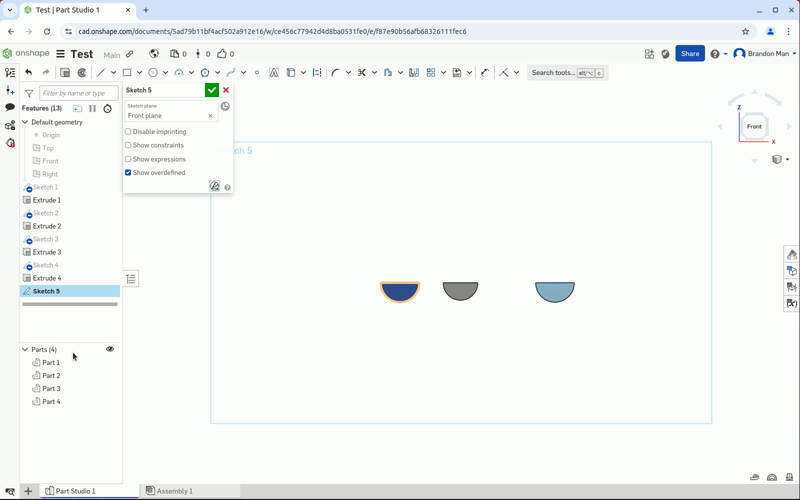
key(y)
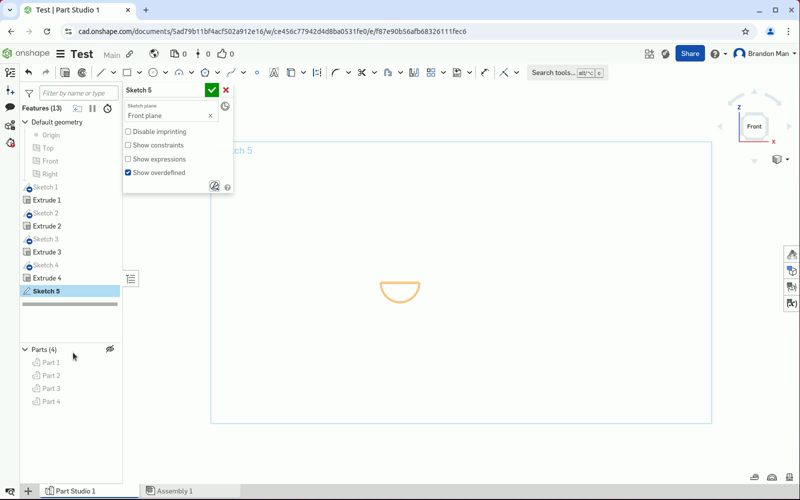
key(a)
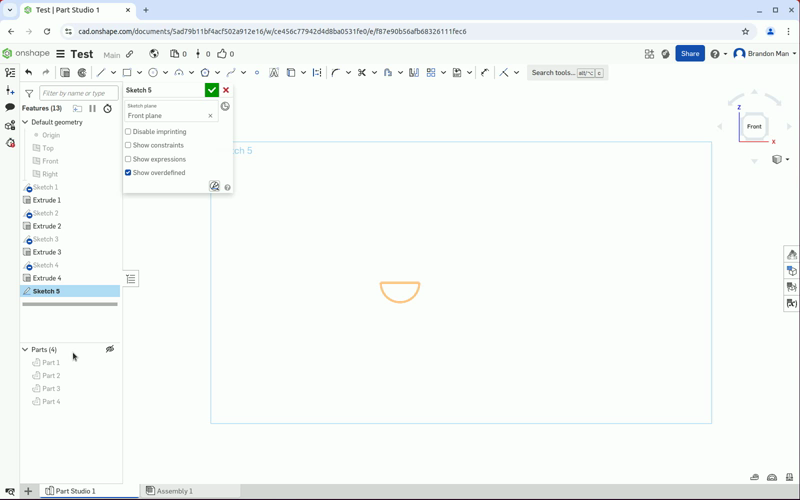
key_down(shift)
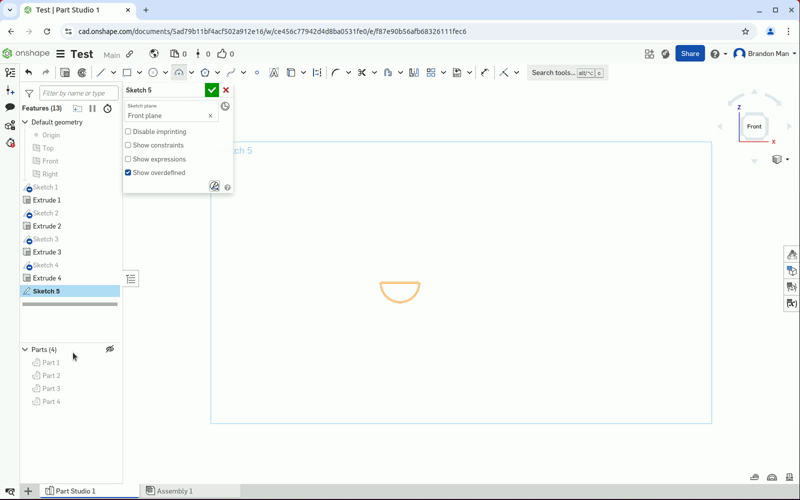
mouse_move(487, 282)
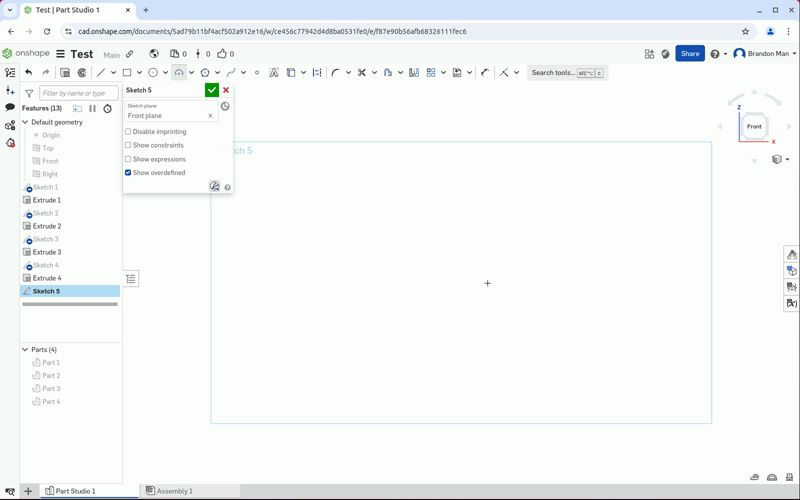
click(487, 282)
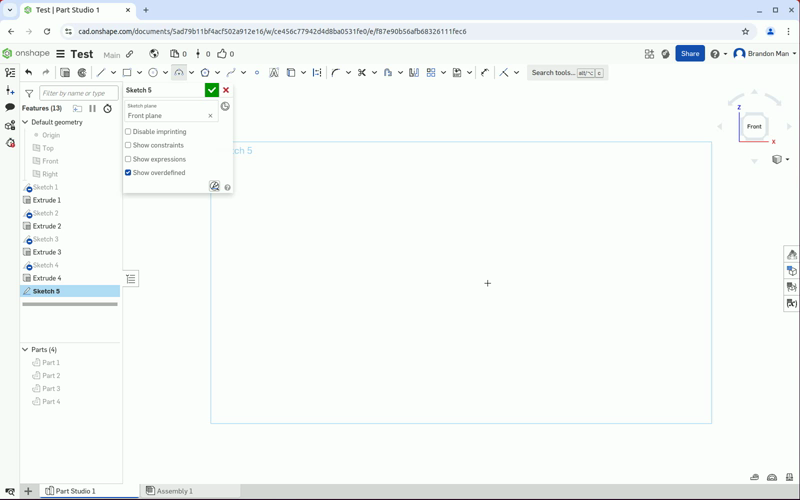
key_up(shift)
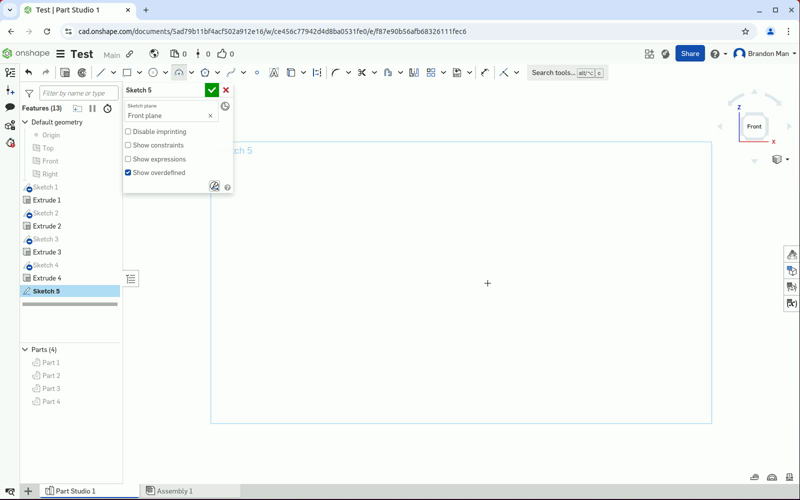
key_down(shift)
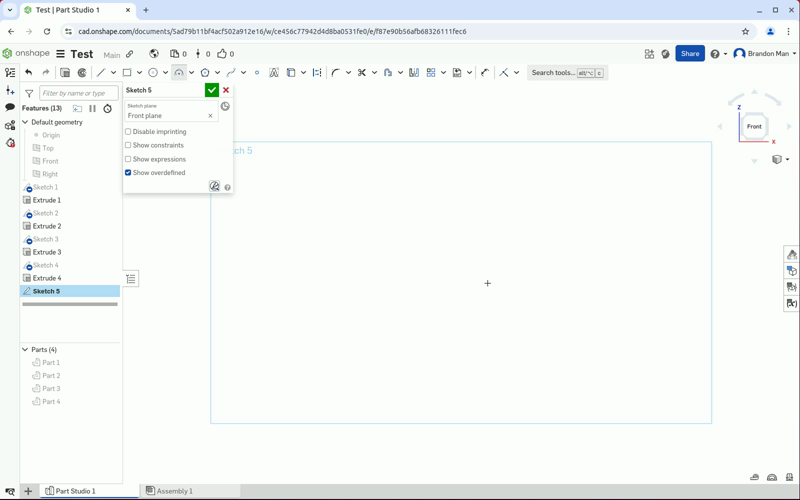
mouse_move(525, 282)
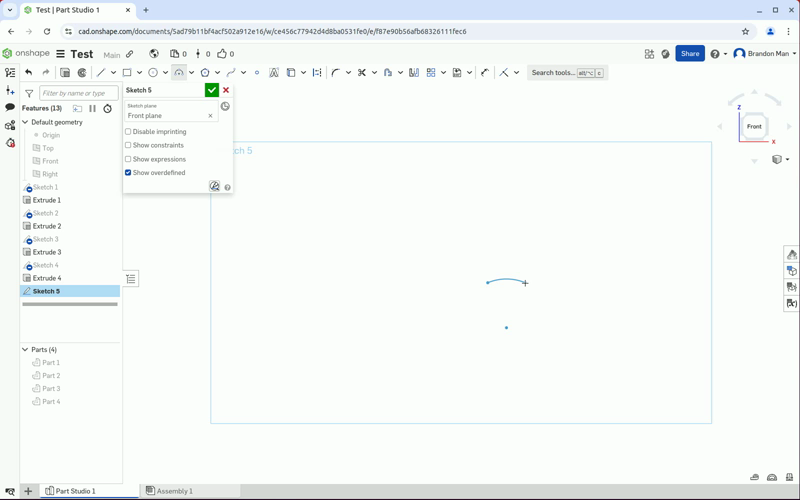
click(525, 282)
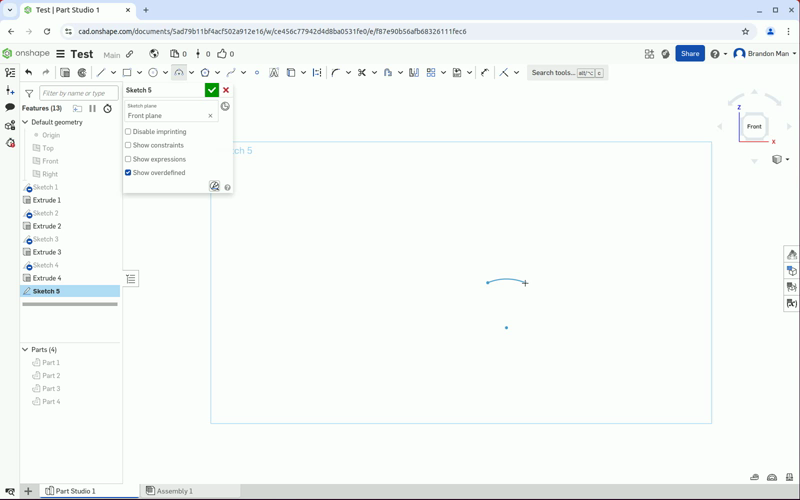
mouse_move(506, 301)
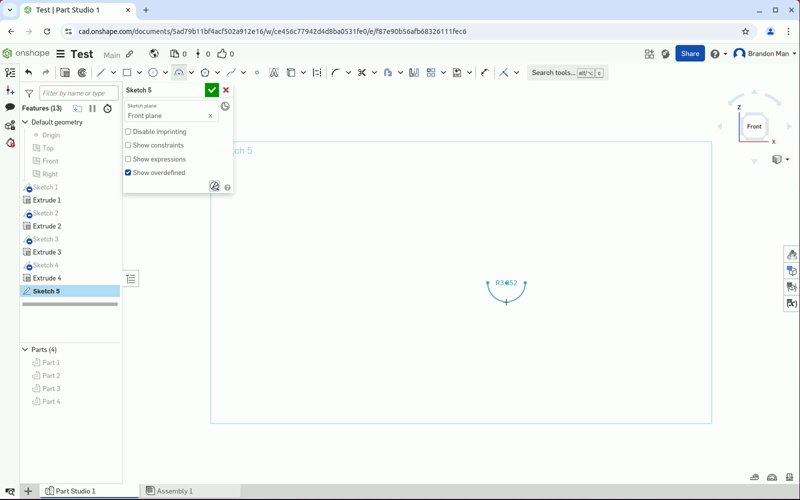
click(506, 301)
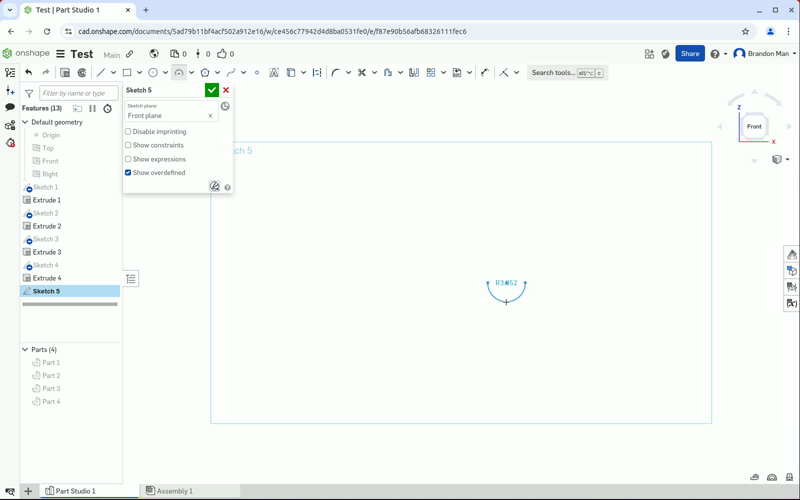
key_up(shift)
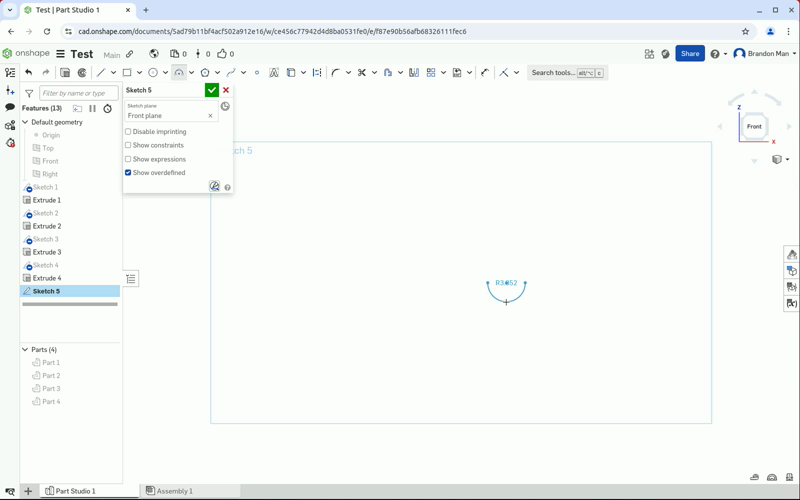
key(esc)
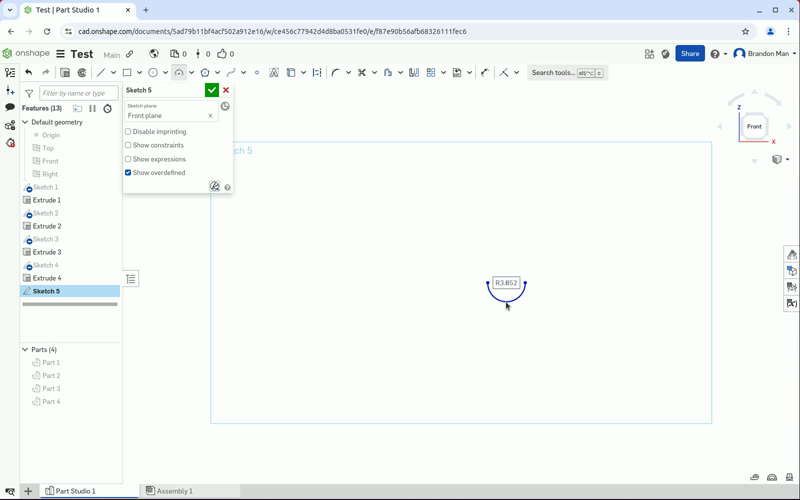
key(l)
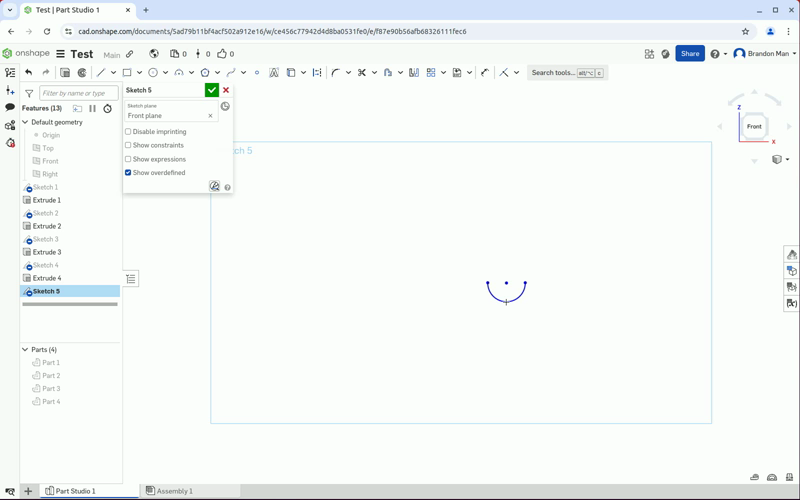
mouse_move(525, 282)
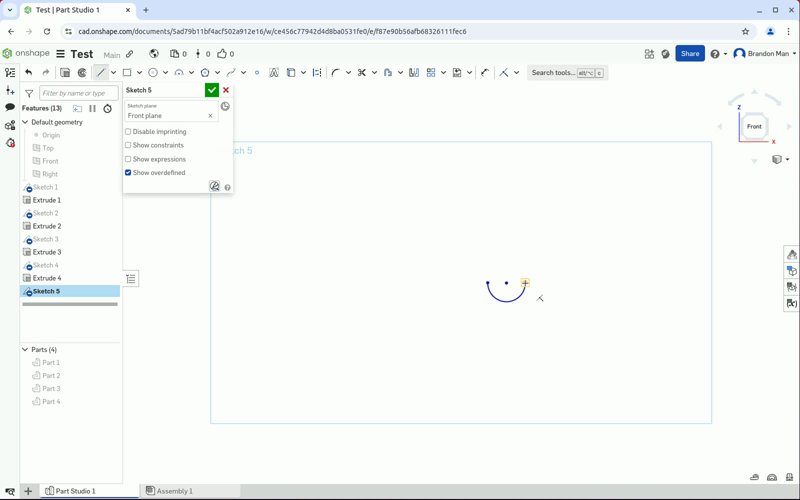
click(525, 282)
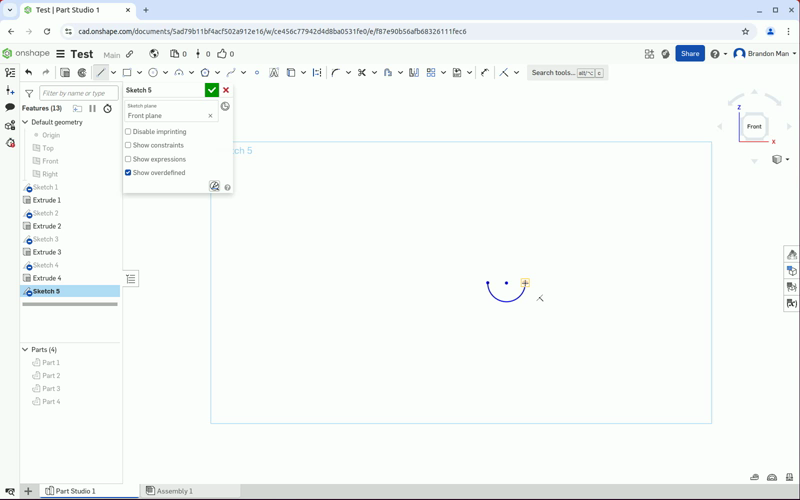
key_down(shift)
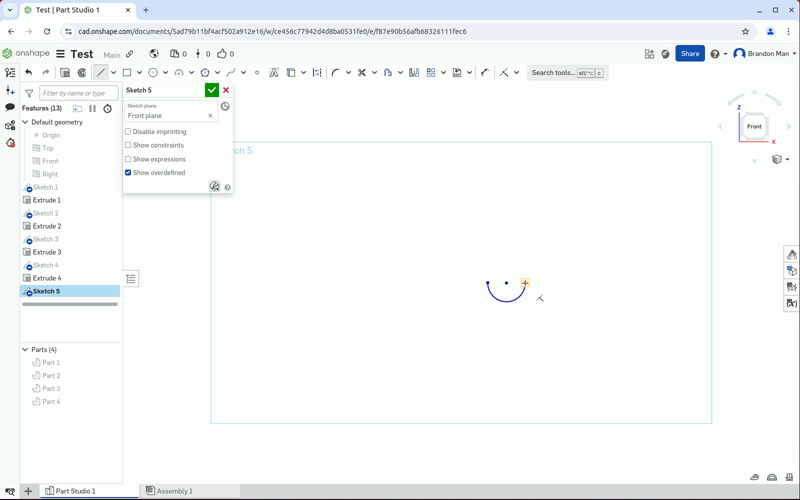
mouse_move(555, 282)
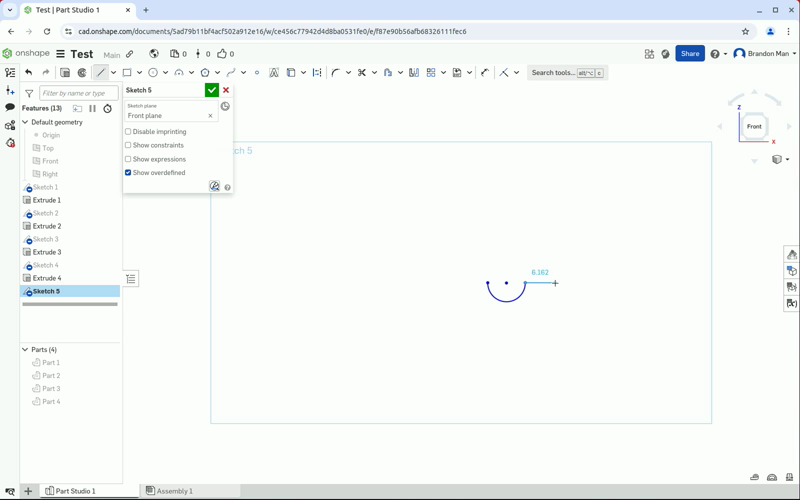
mouse_move(506, 282)
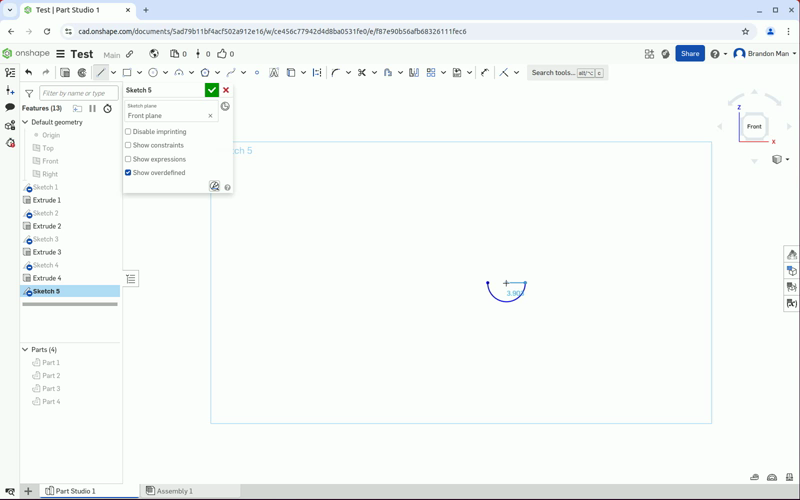
click(506, 282)
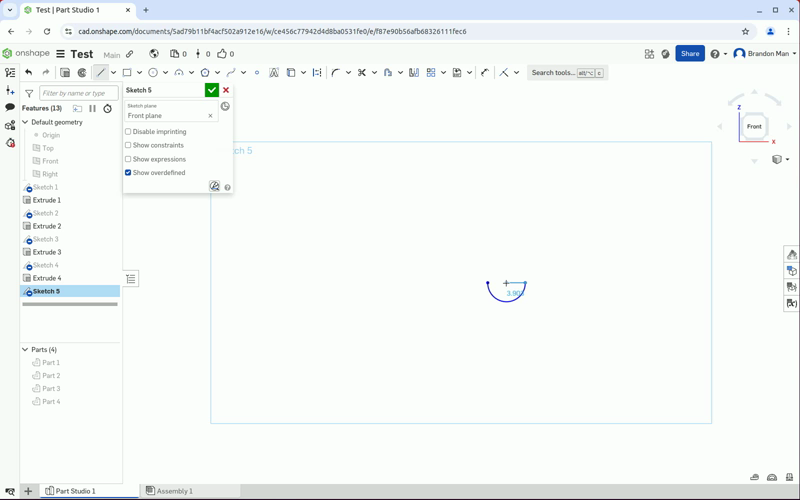
key_up(shift)
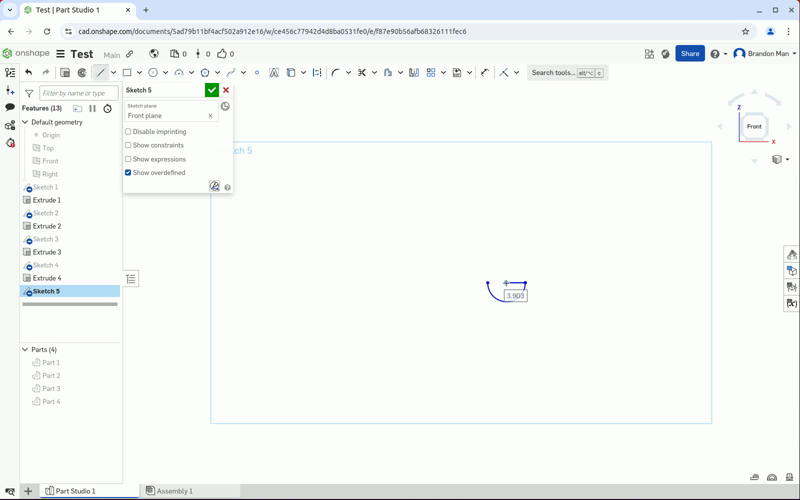
mouse_move(536, 282)
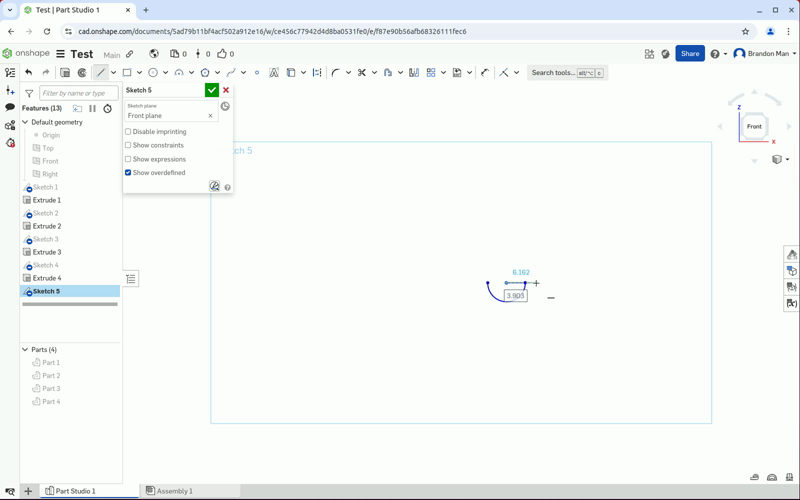
key_down(shift)
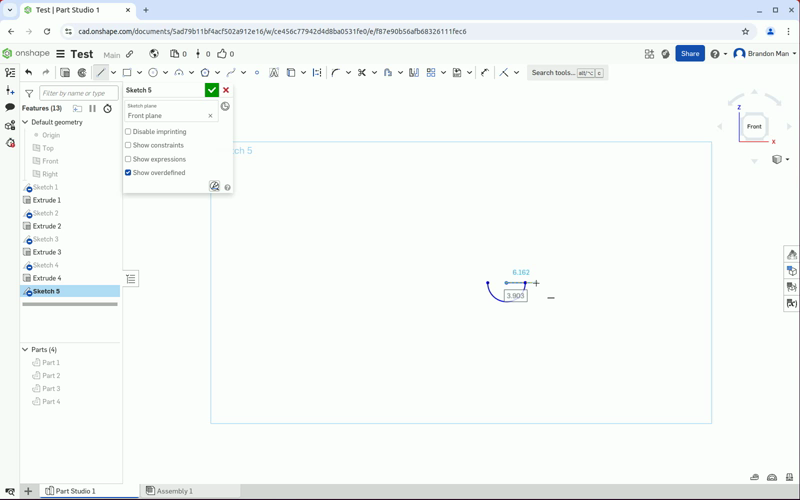
mouse_move(487, 282)
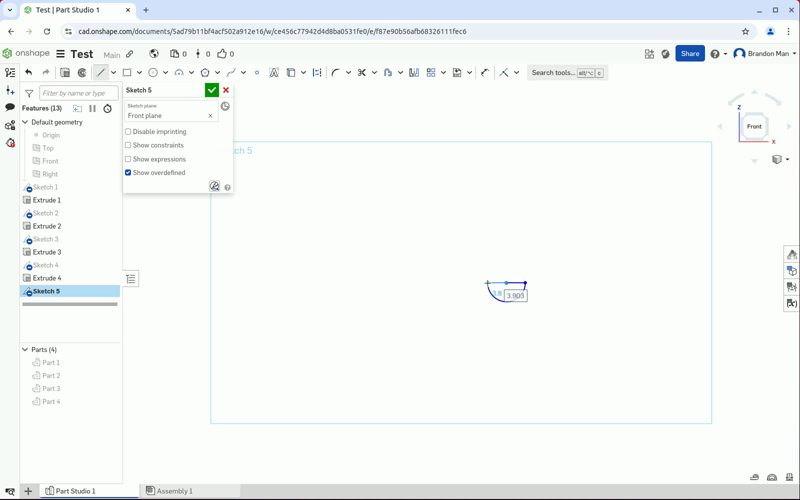
key_up(shift)
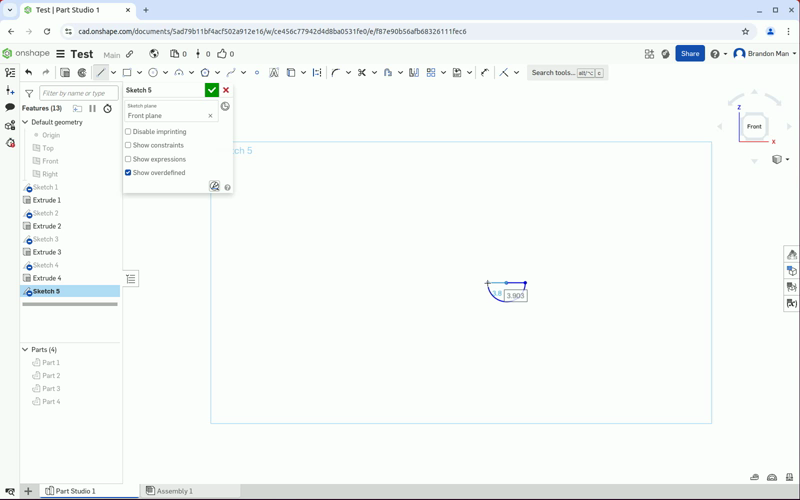
click(487, 282)
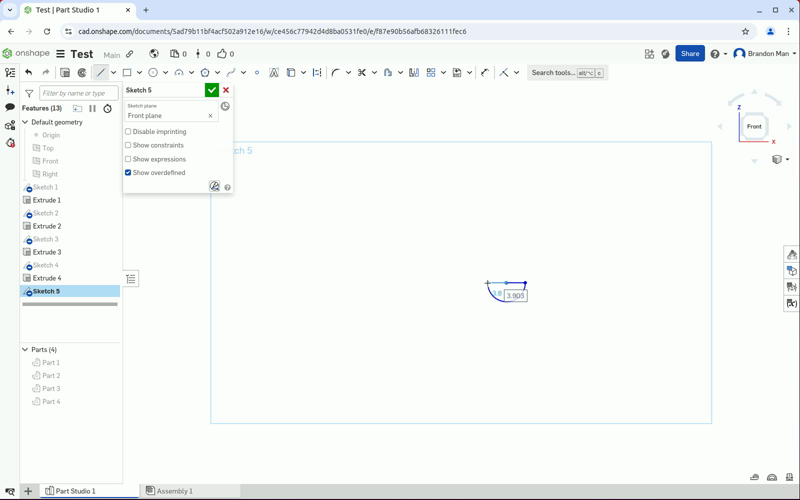
key(esc)
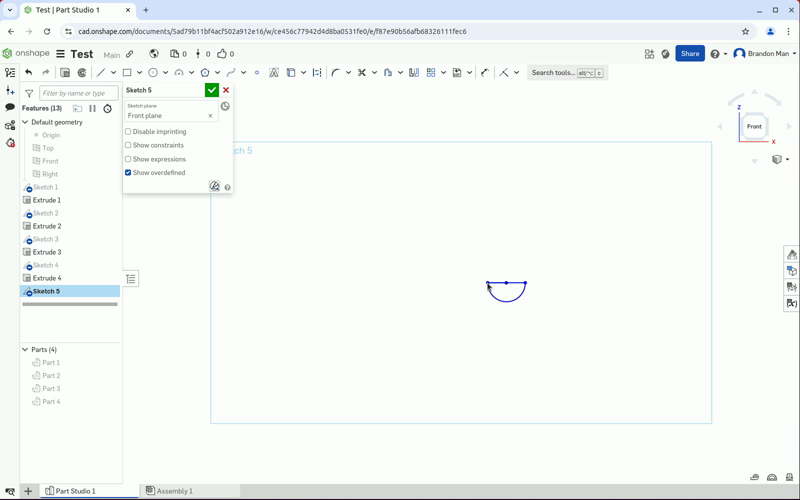
mouse_move(499, 295)
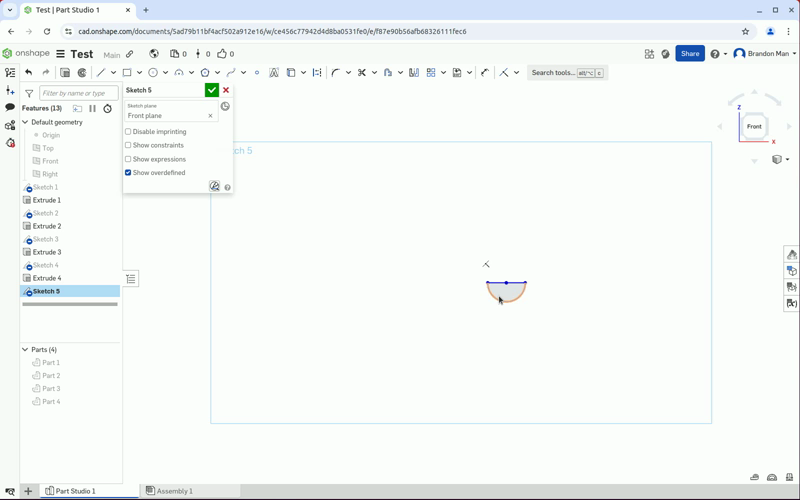
scroll(6)
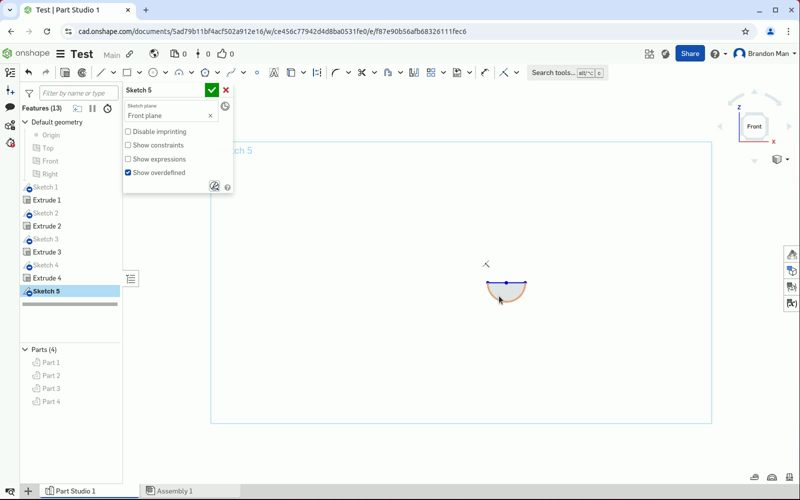
scroll(6)
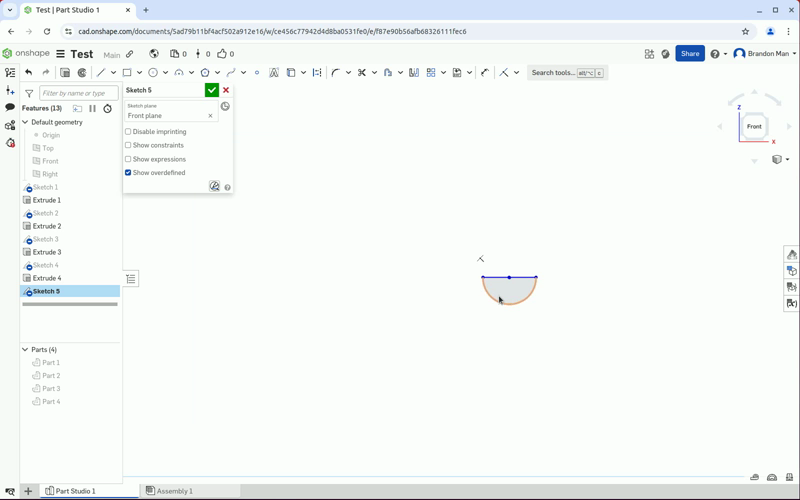
scroll(6)
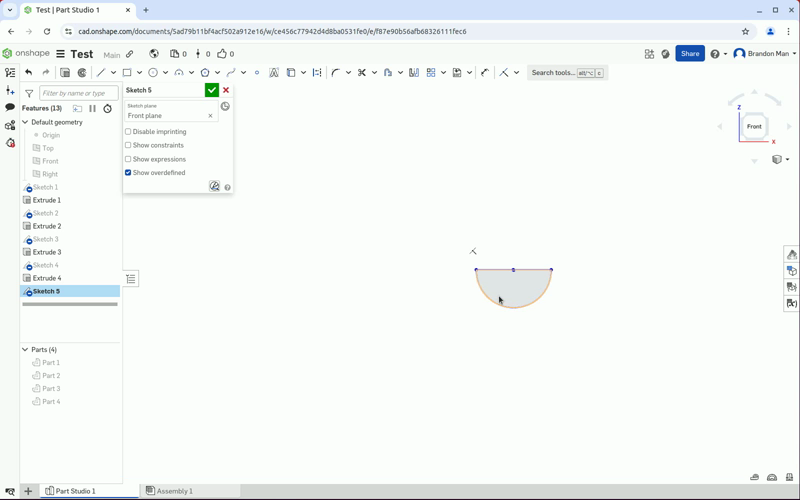
scroll(6)
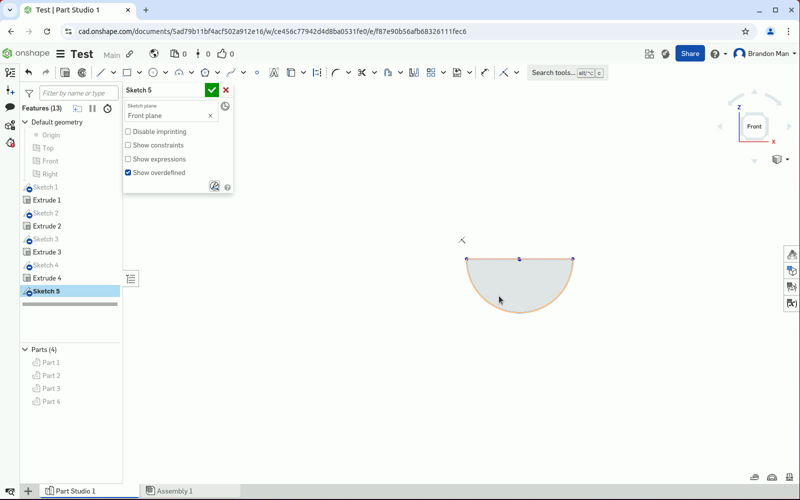
scroll(6)
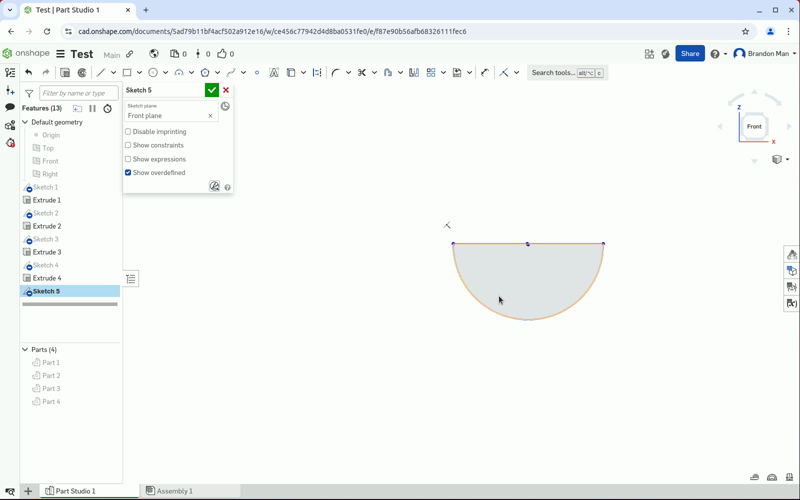
scroll(6)
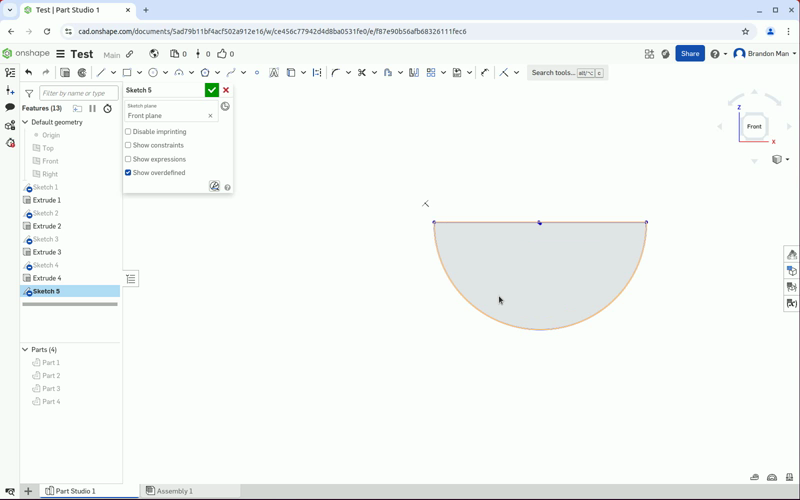
scroll(6)
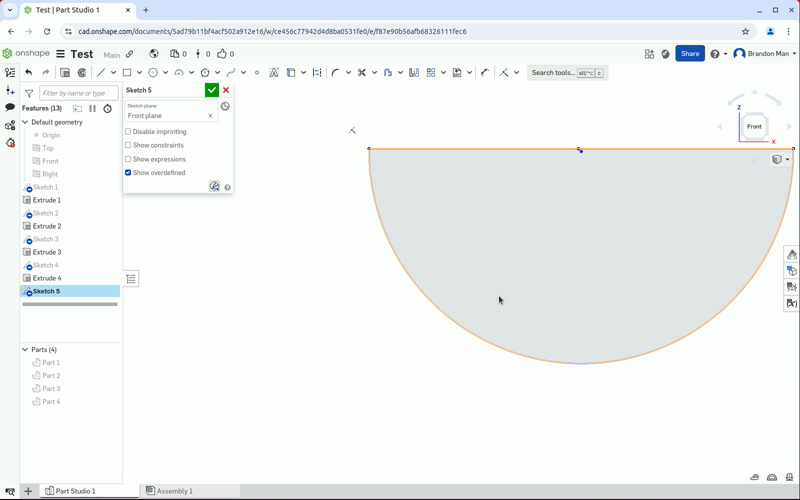
click(499, 295)
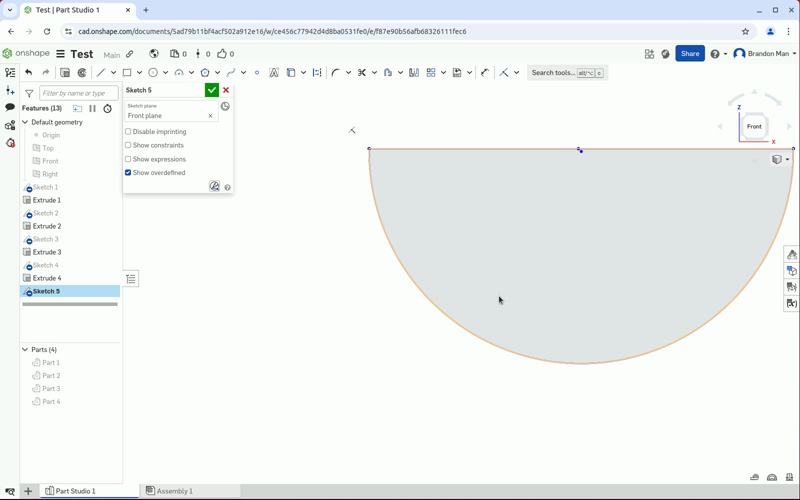
scroll(-6)
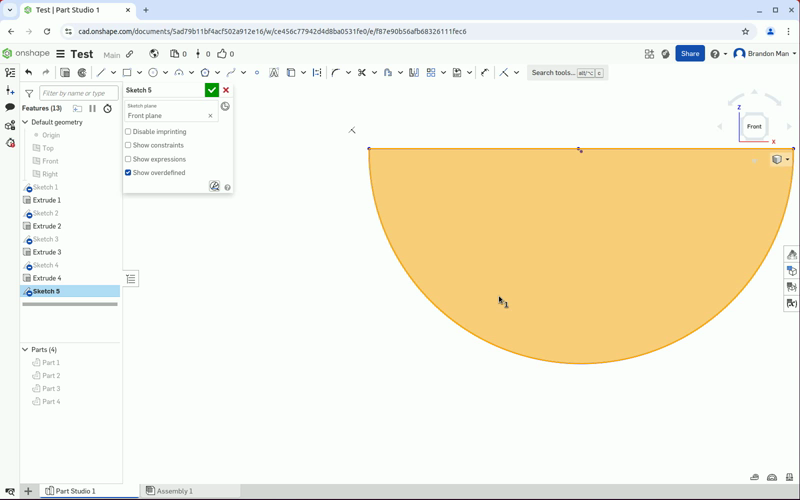
scroll(-6)
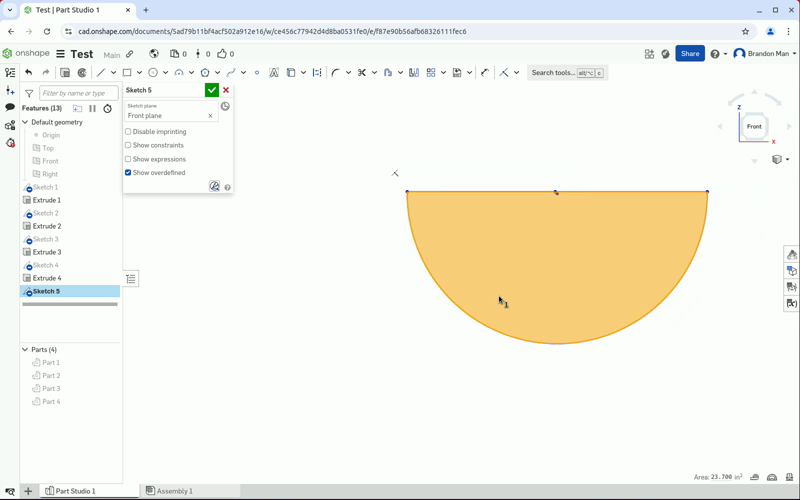
scroll(-6)
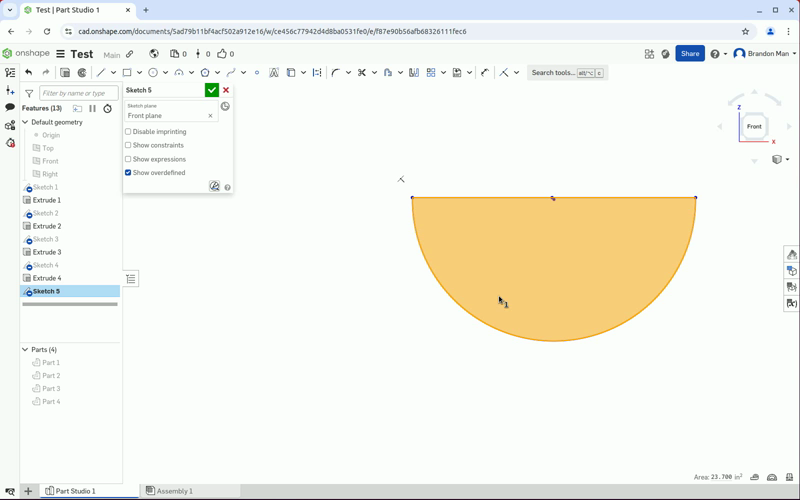
scroll(-6)
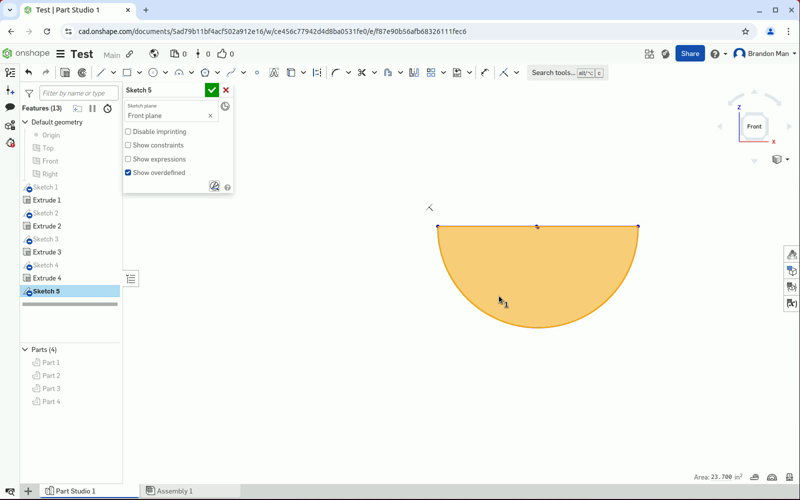
scroll(-6)
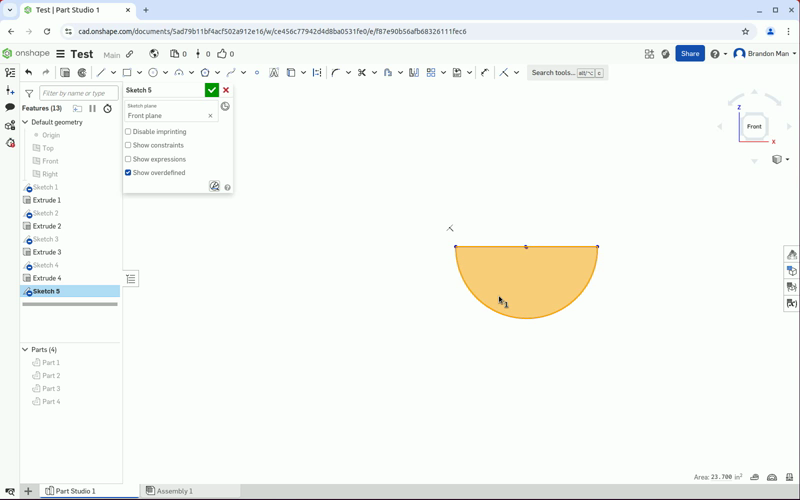
scroll(-6)
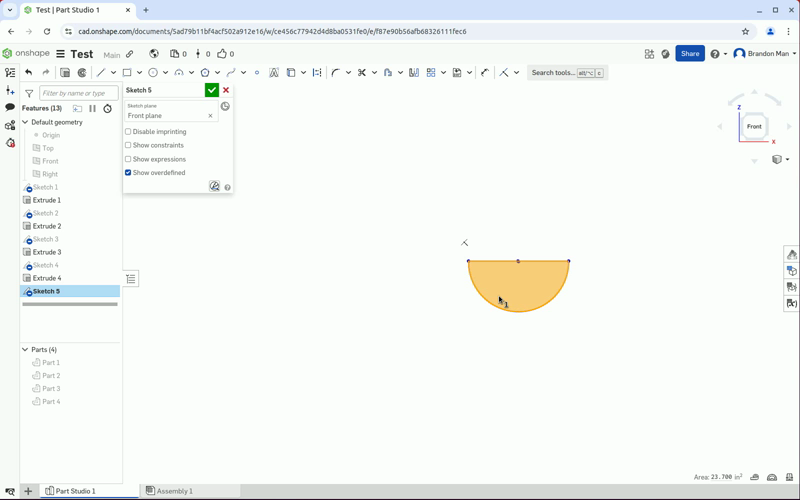
scroll(-6)
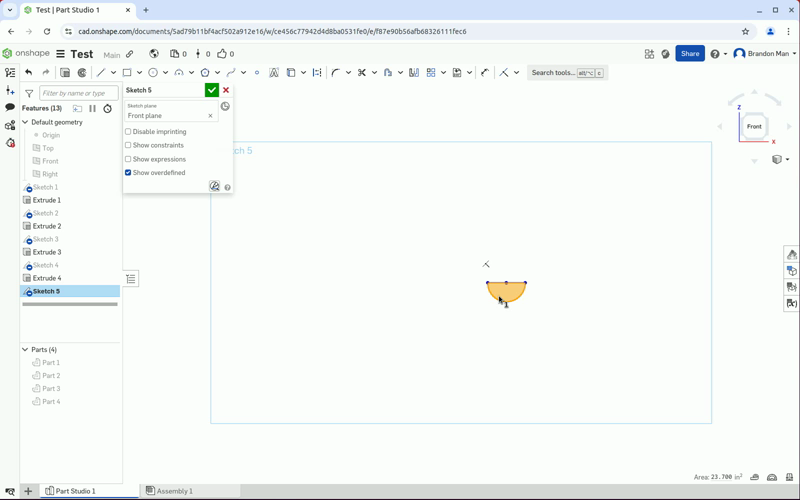
mouse_move(73, 352)
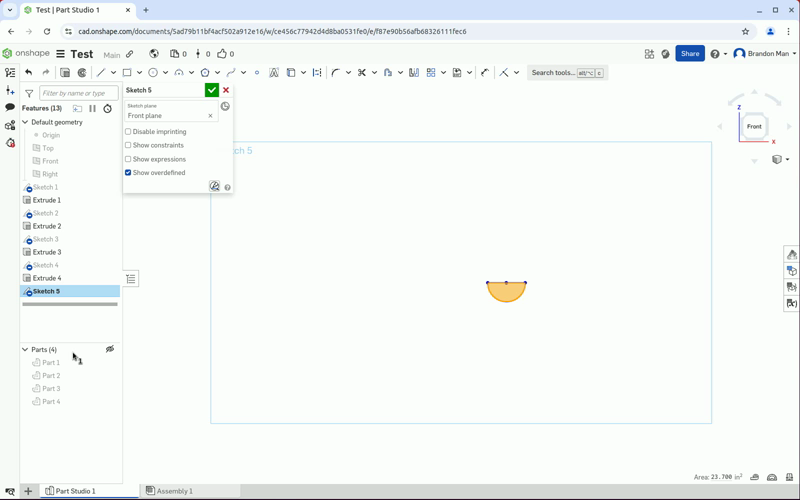
key(shift+y)
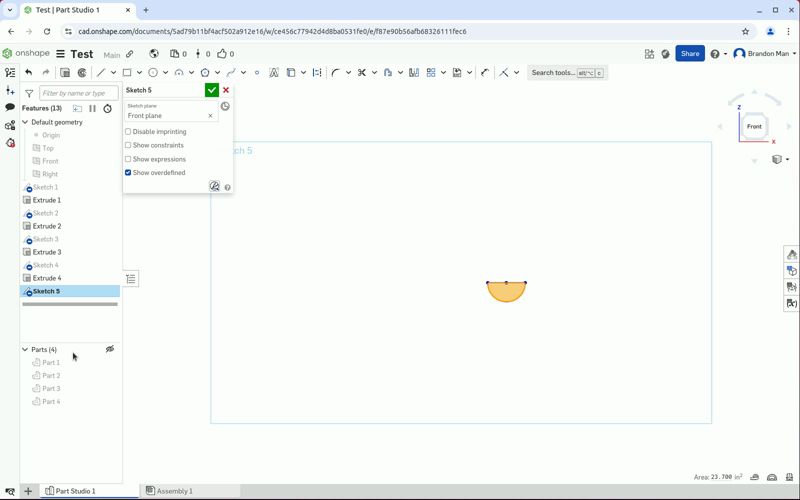
key(shift+e)
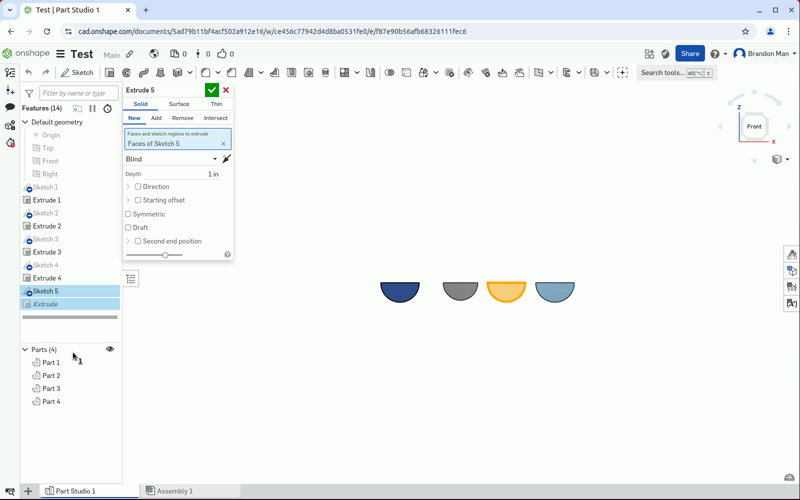
mouse_move(143, 106)
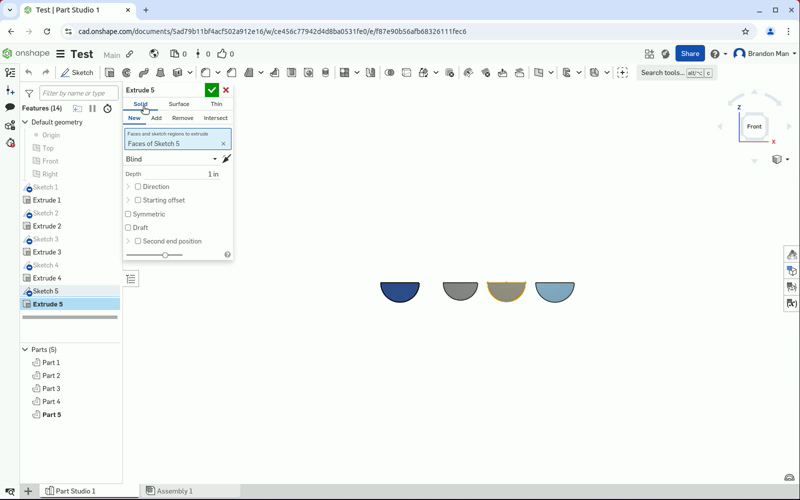
click(143, 106)
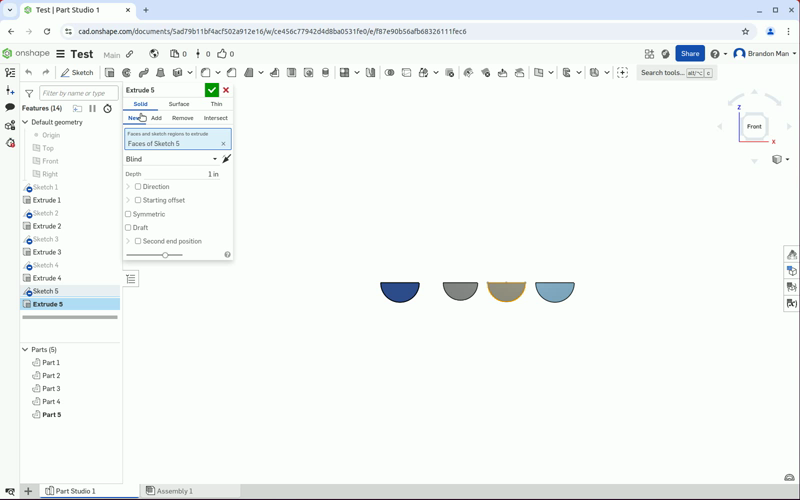
mouse_move(137, 120)
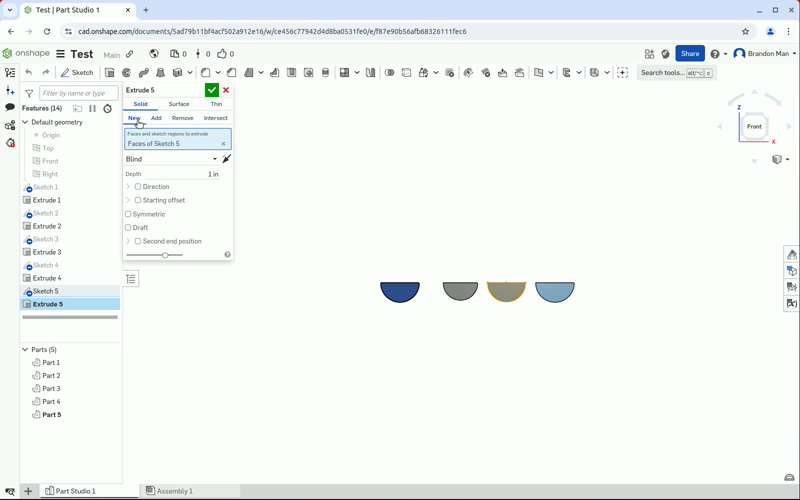
click(137, 120)
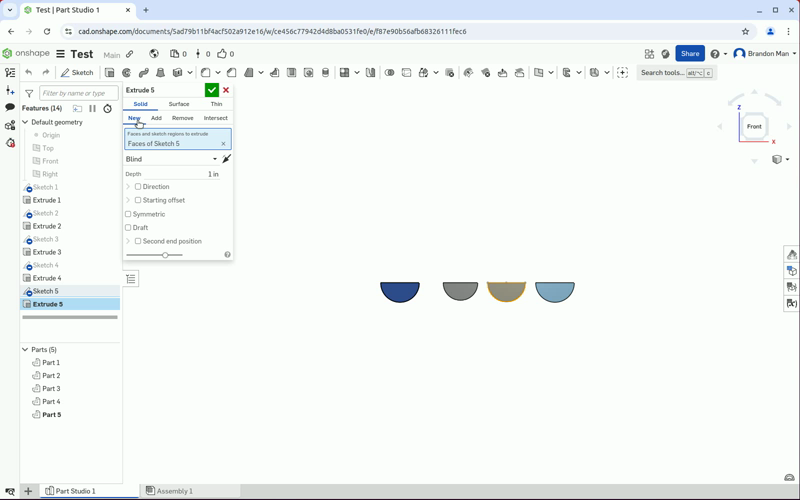
key(tab, 4)
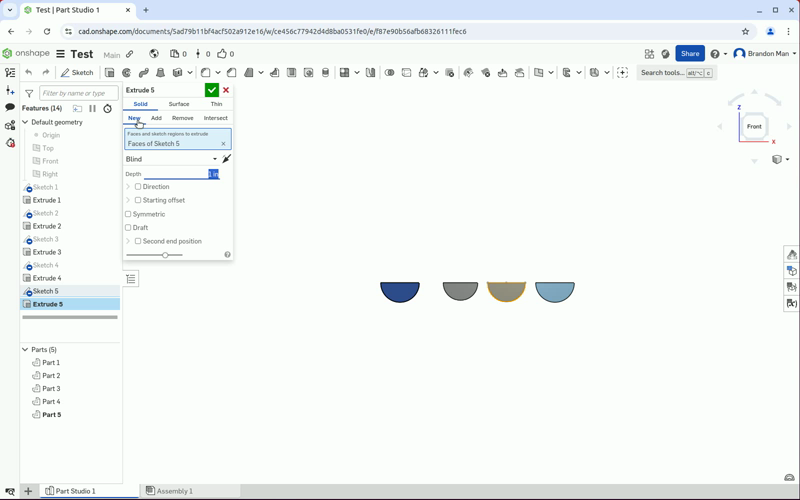
text(10.11)
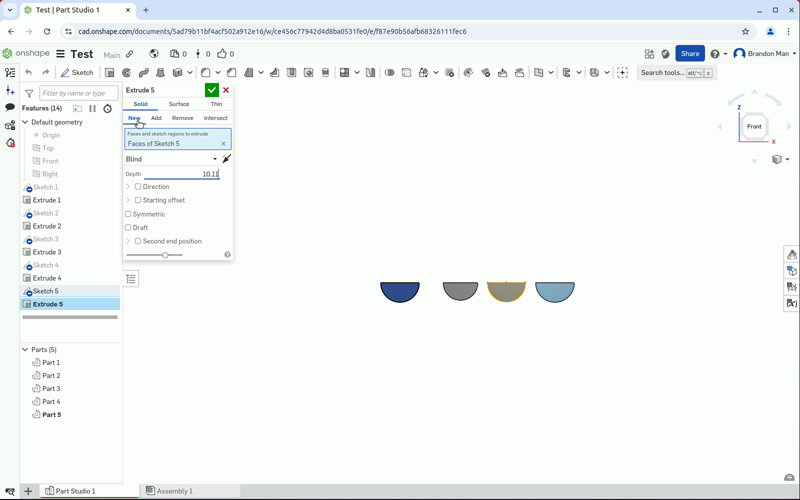
key(enter)
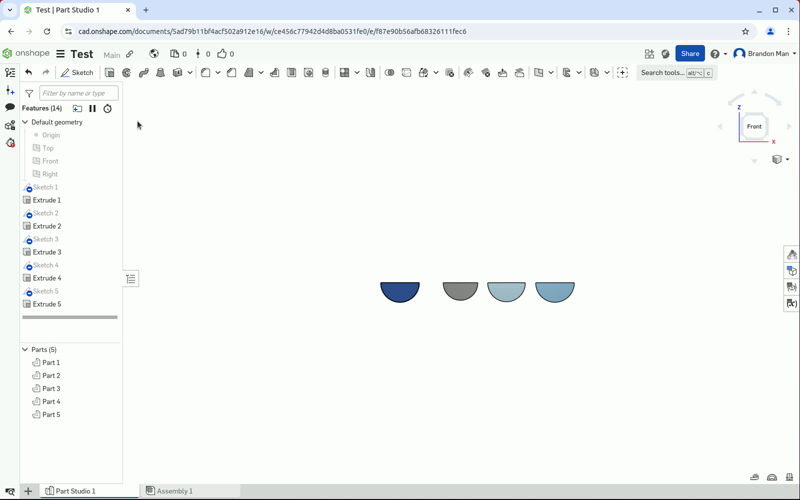
key(shift+h)
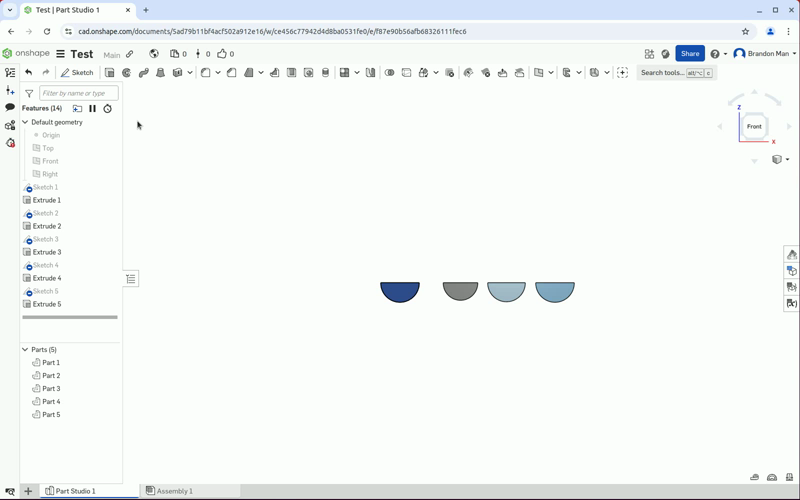
key(shift+h)
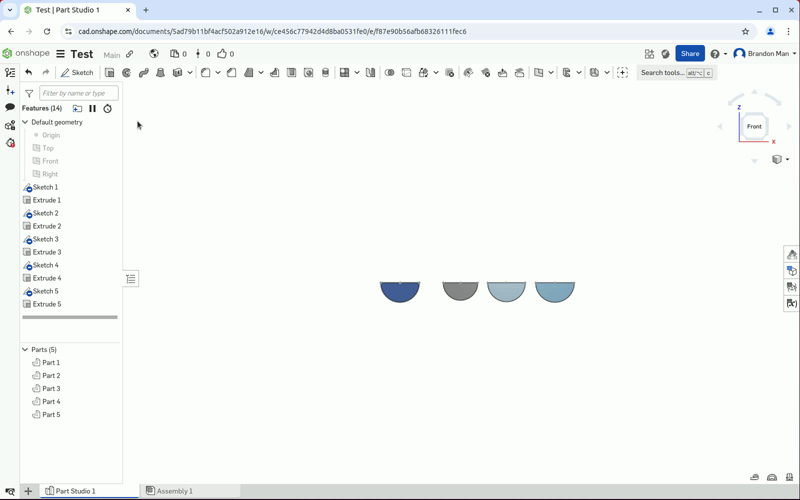
key(shift+7)
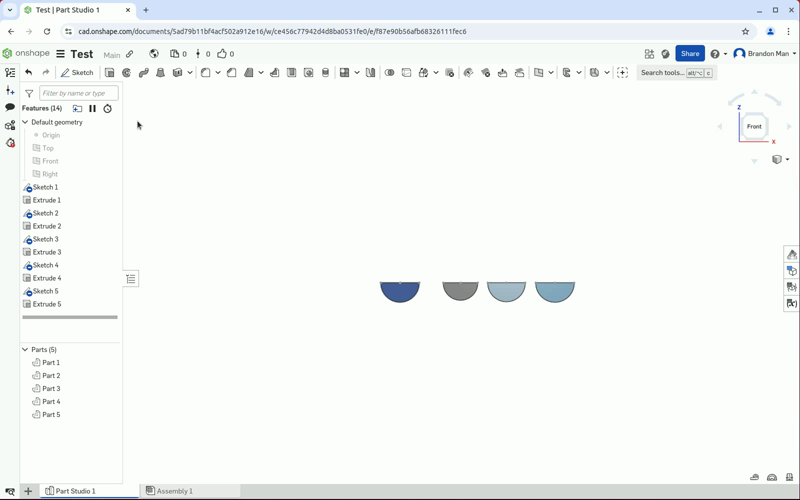
key(left, 2)
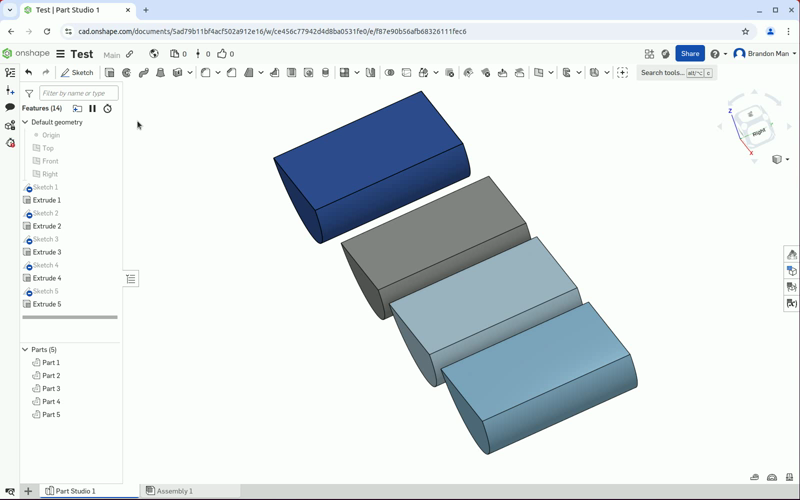
key(down, 2)
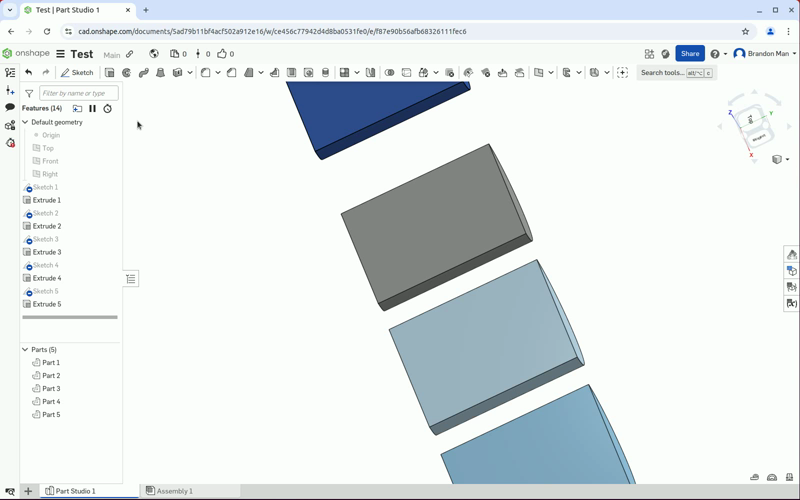
key(up, 2)
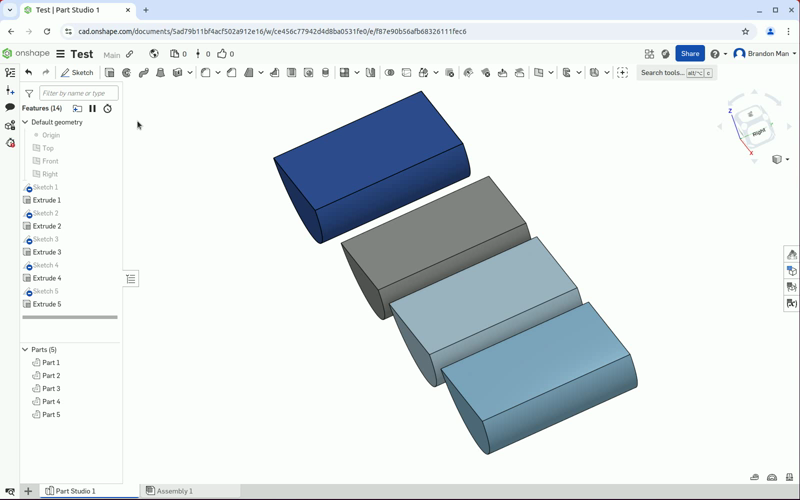
key(right, 2)
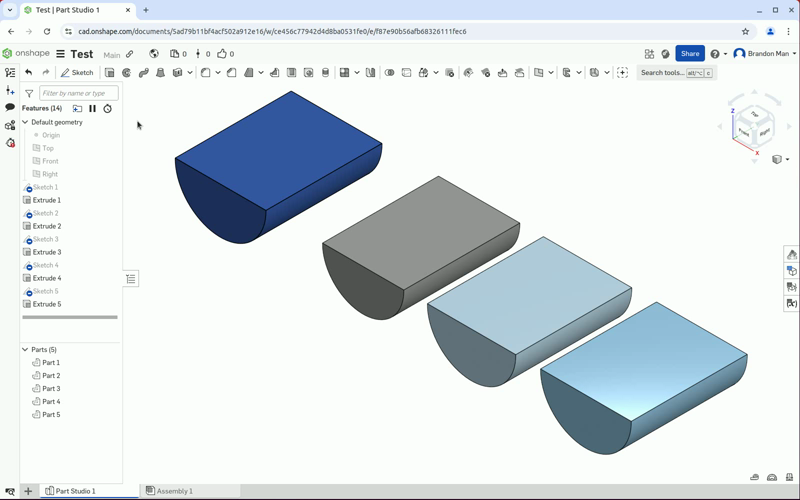
mouse_move(73, 189)
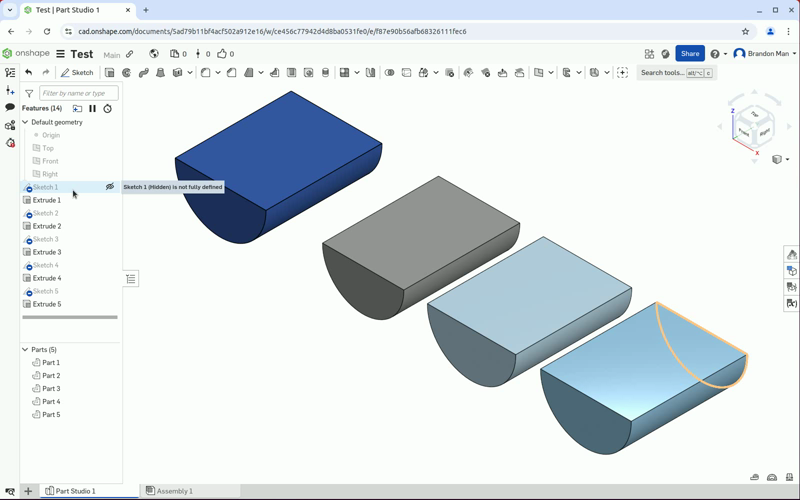
click(73, 189)